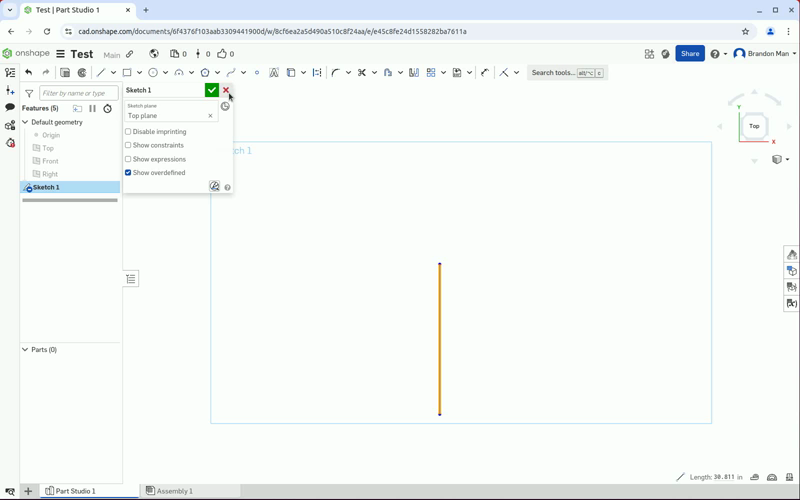
key(shift+h)
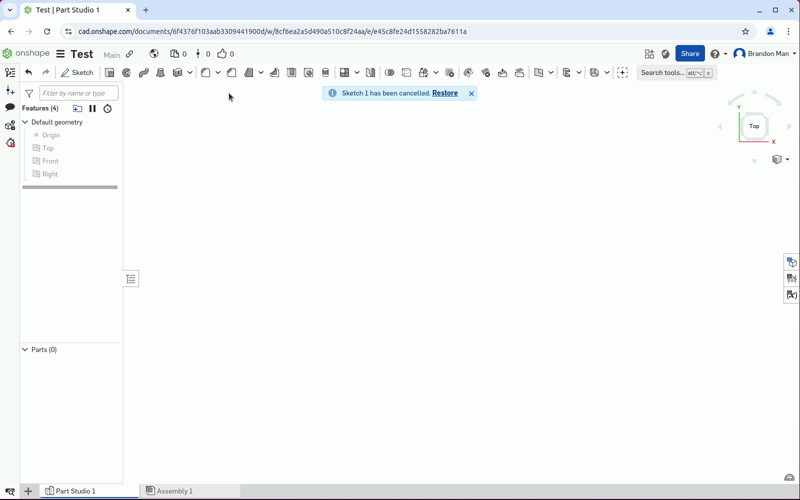
mouse_move(73, 352)
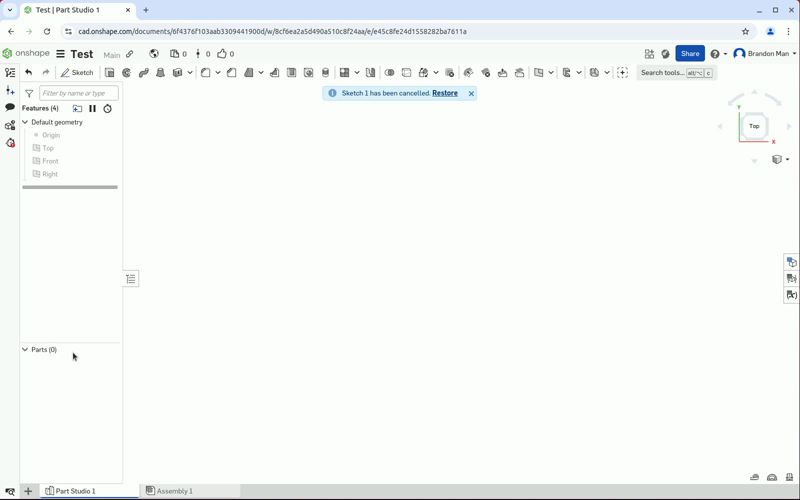
key(y)
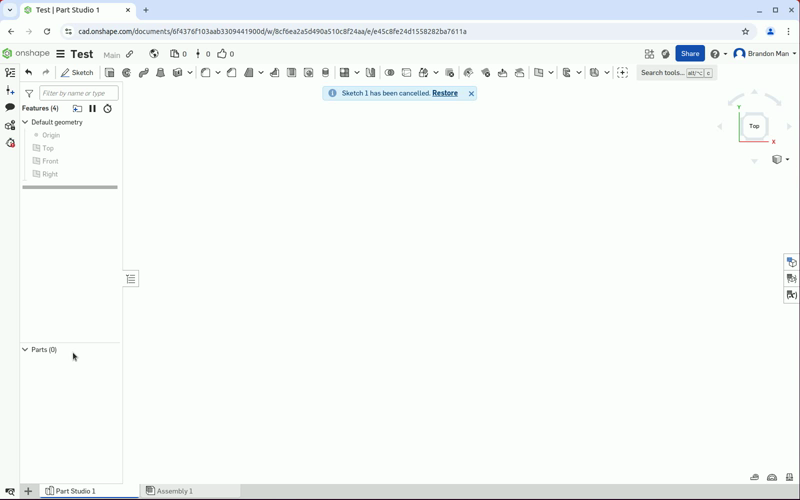
key(shift+p)
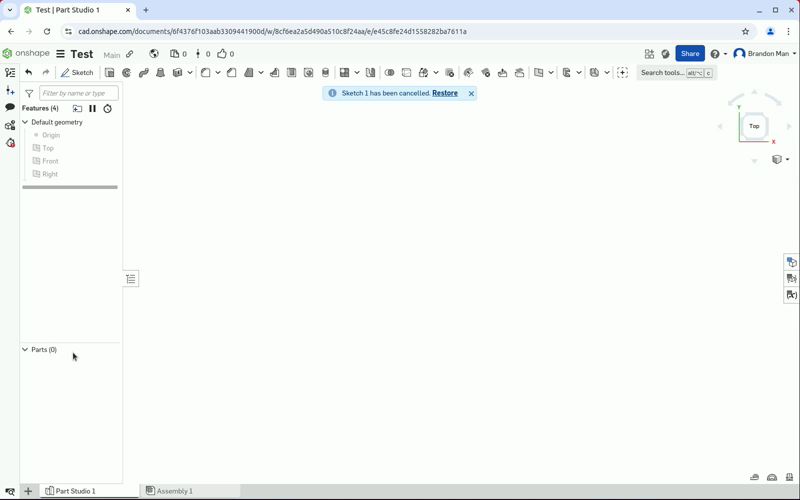
key(space)
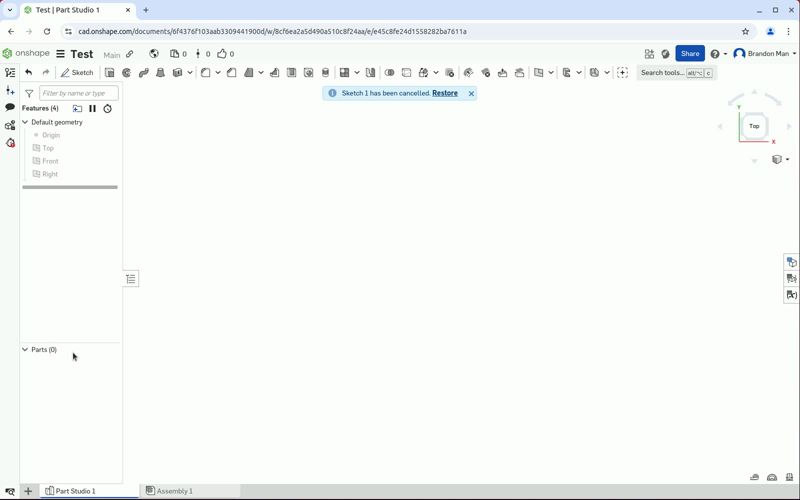
key_down(shift)
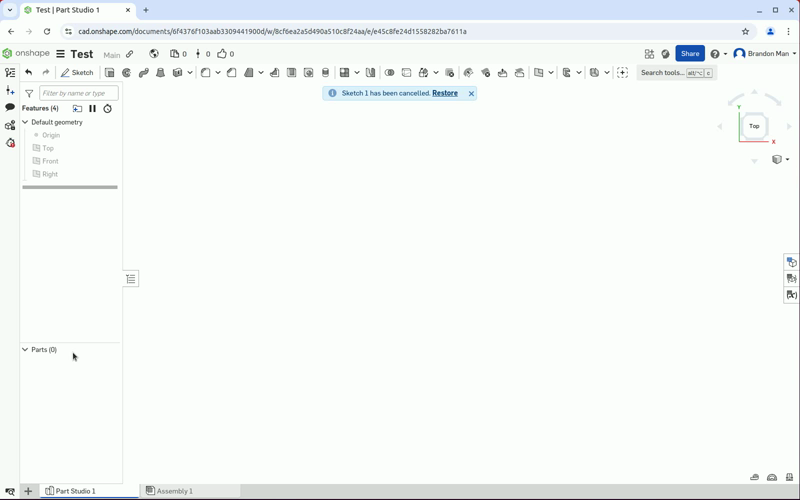
key(up)
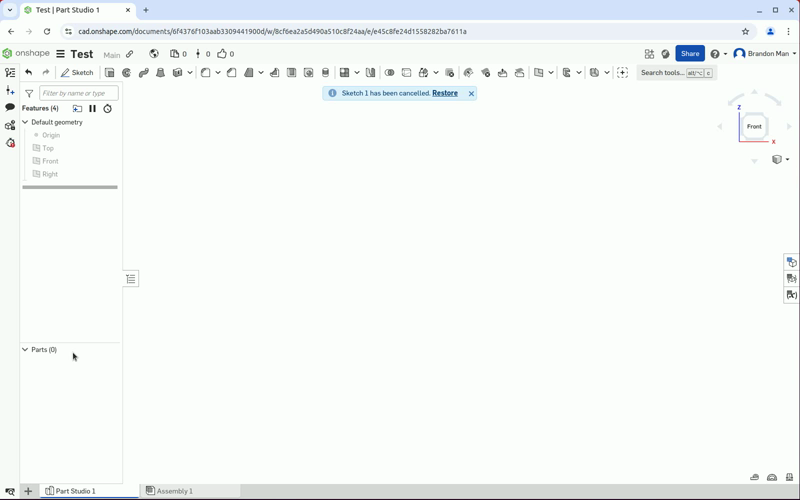
key_up(shift)
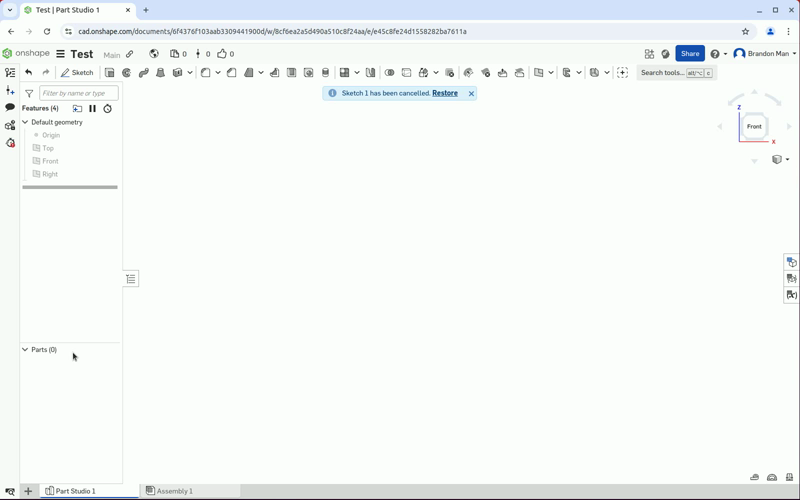
key(space)
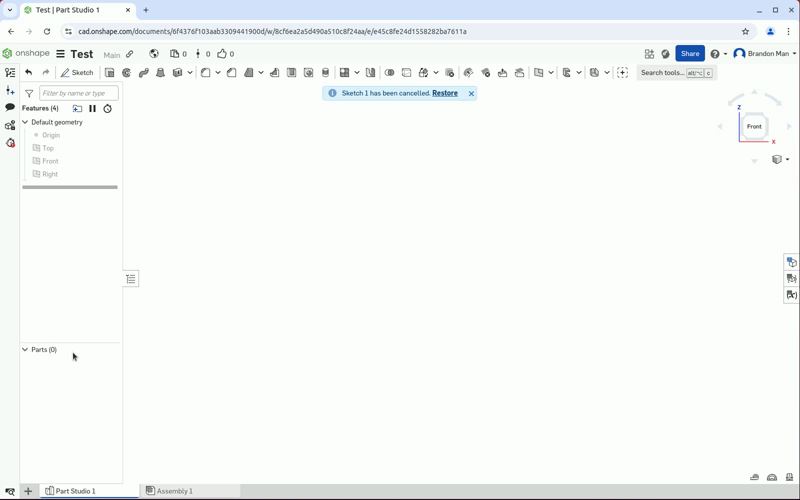
key_down(shift)
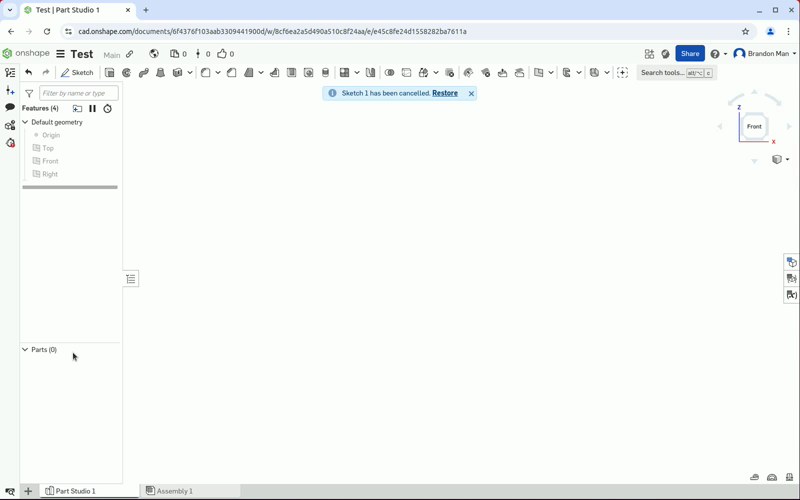
key(left)
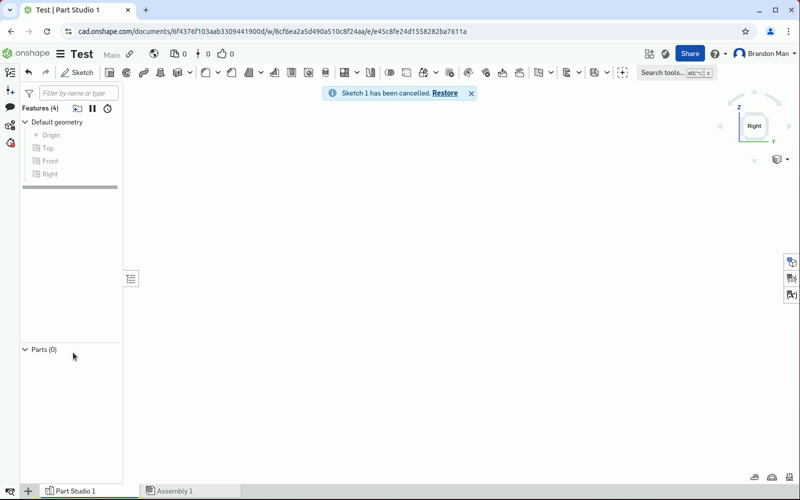
key_up(shift)
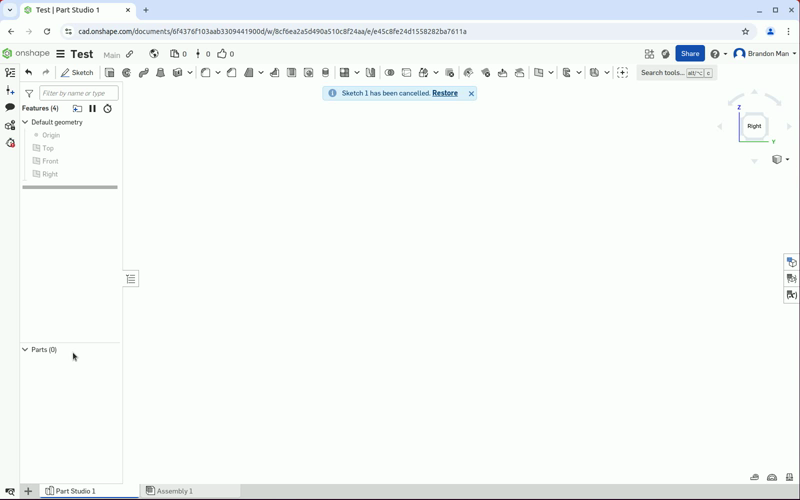
mouse_move(73, 352)
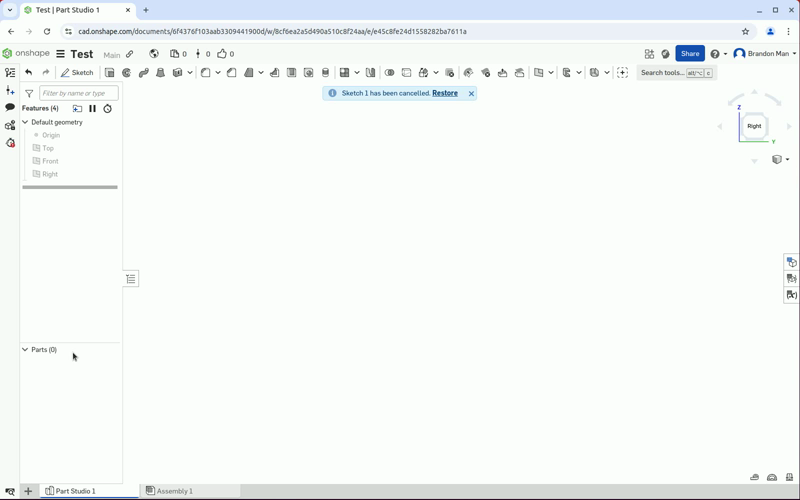
key(shift+y)
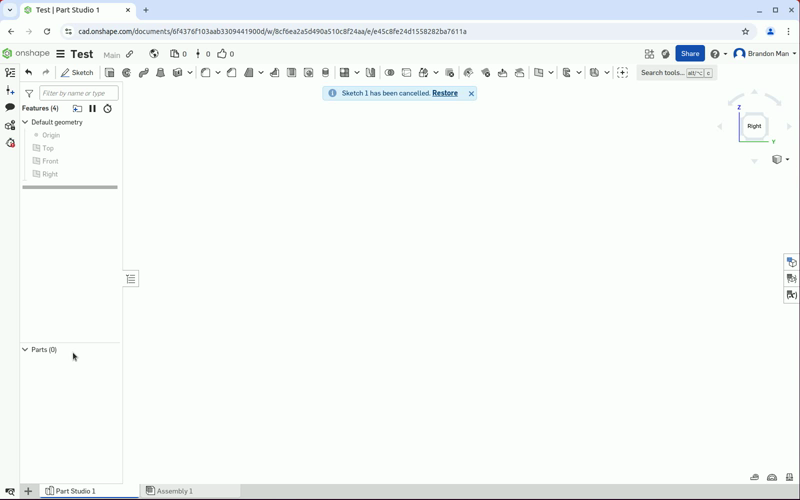
key(shift+s)
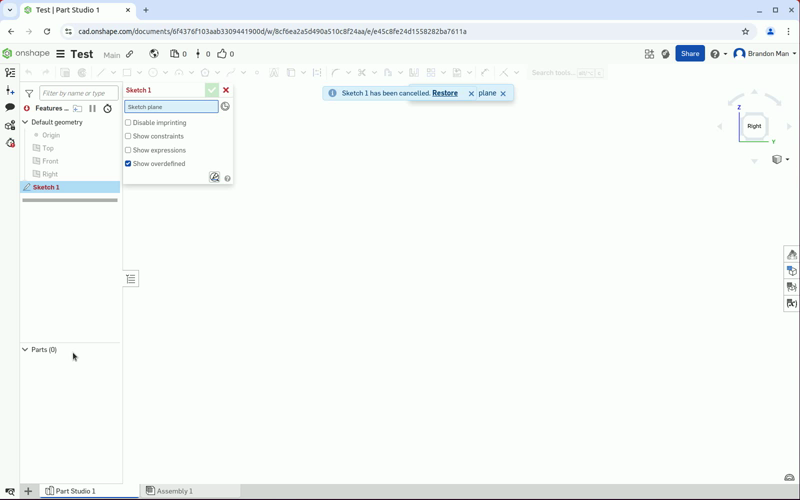
mouse_move(73, 176)
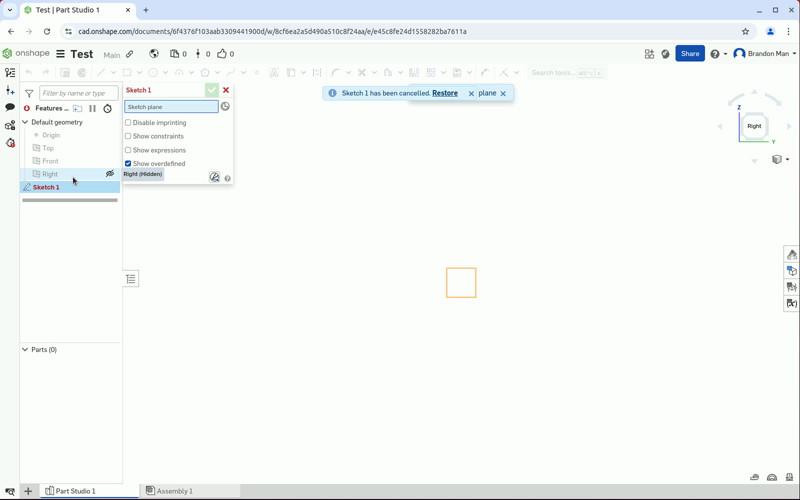
click(73, 176)
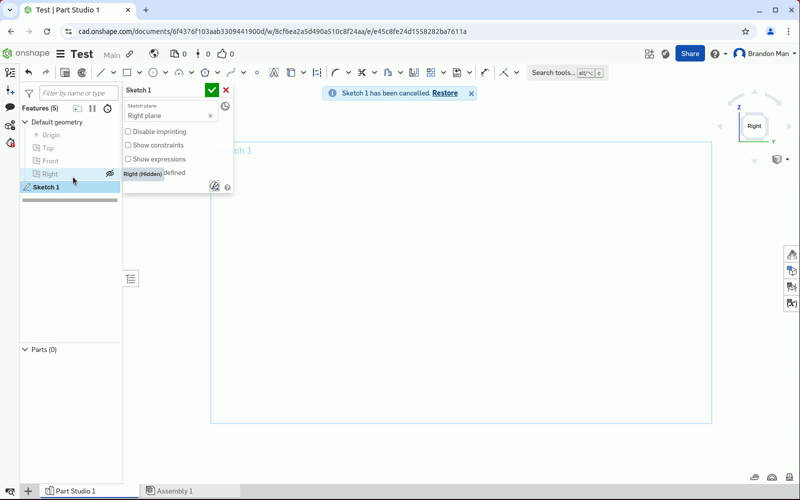
mouse_move(73, 352)
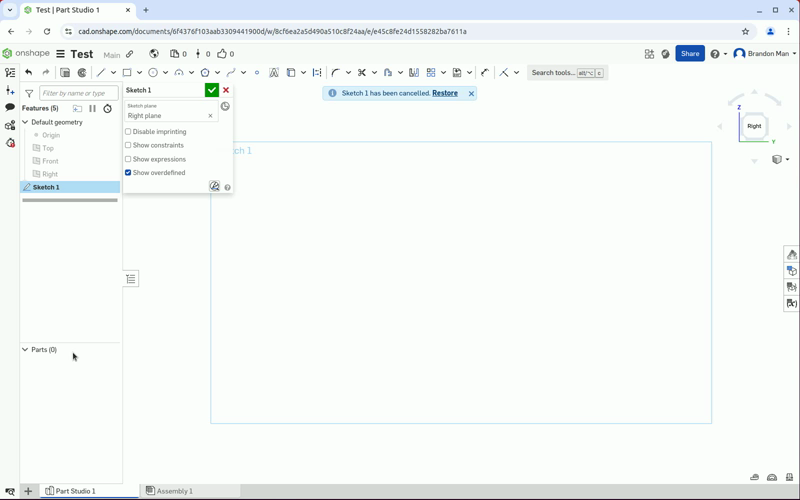
key(y)
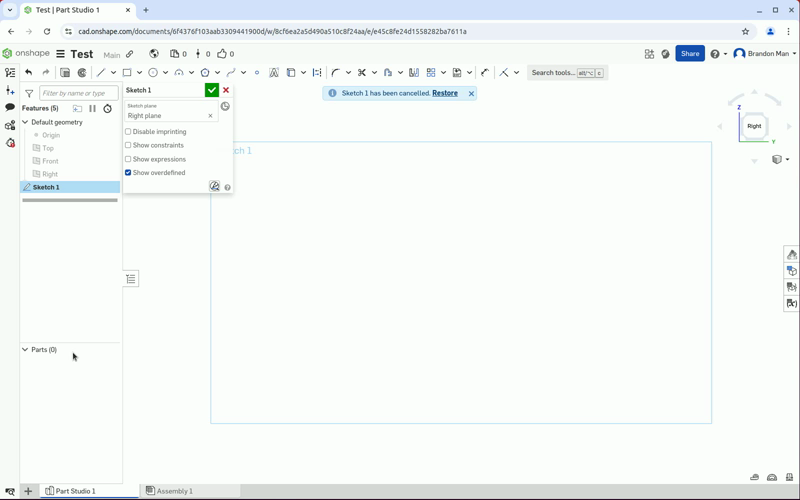
key(l)
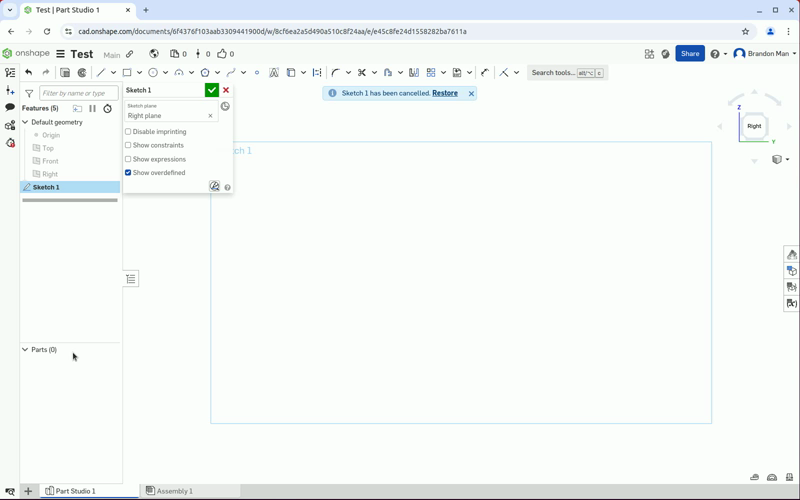
key_down(shift)
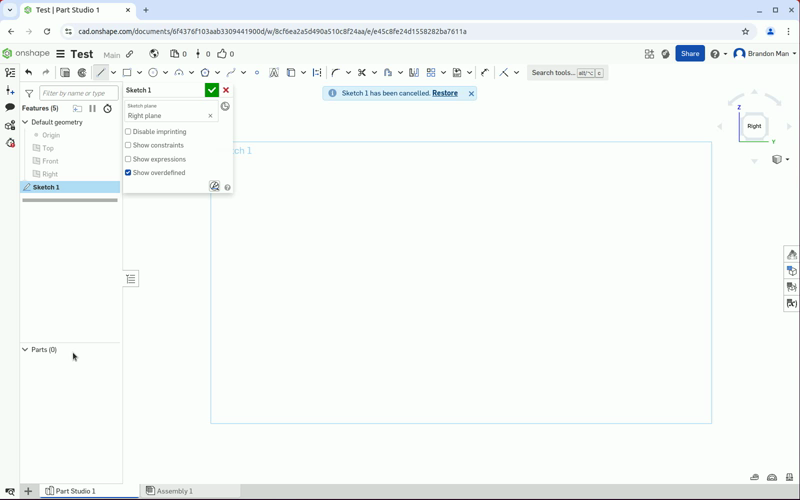
mouse_move(417, 312)
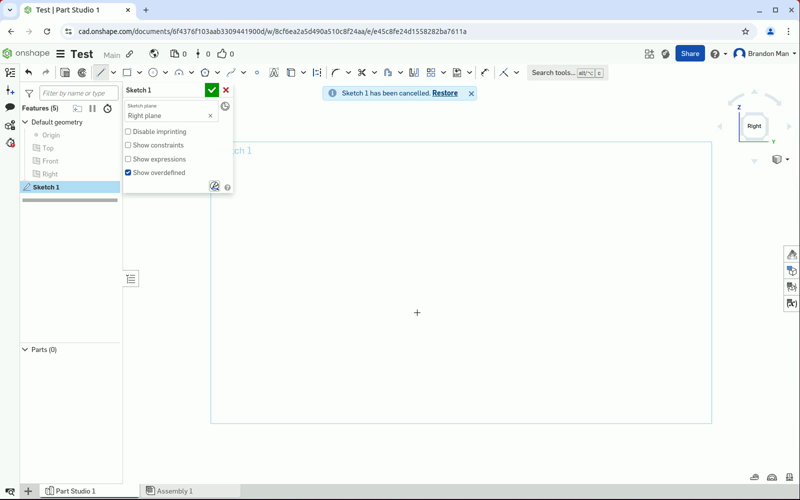
click(417, 312)
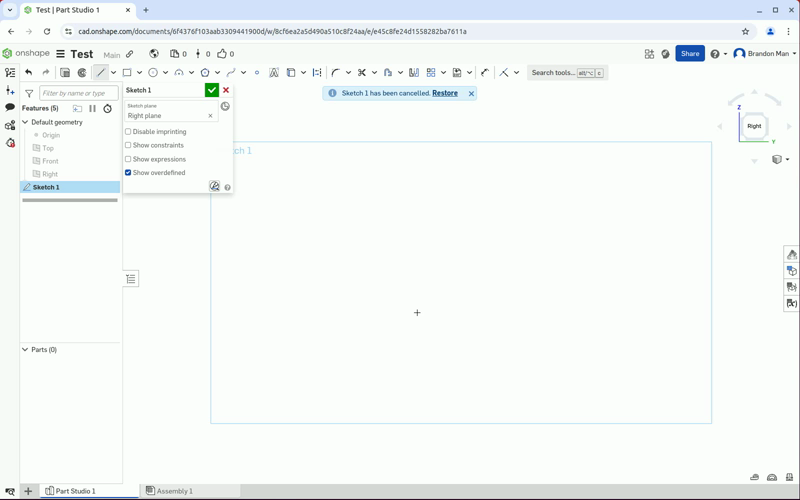
key_up(shift)
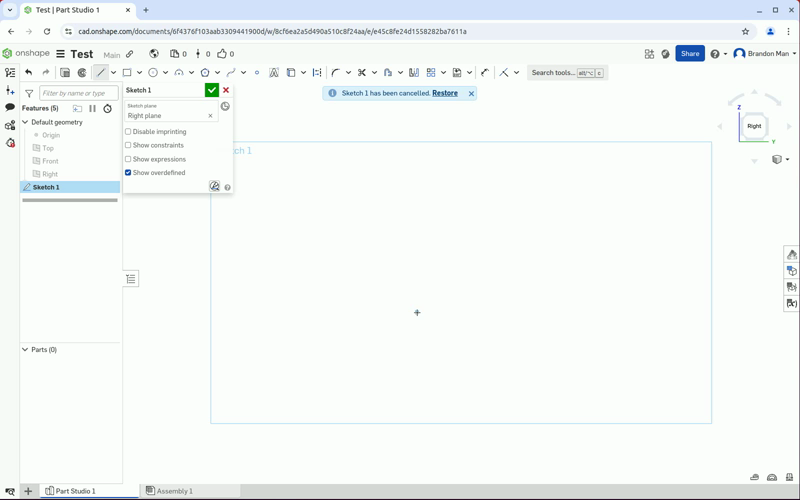
key_down(shift)
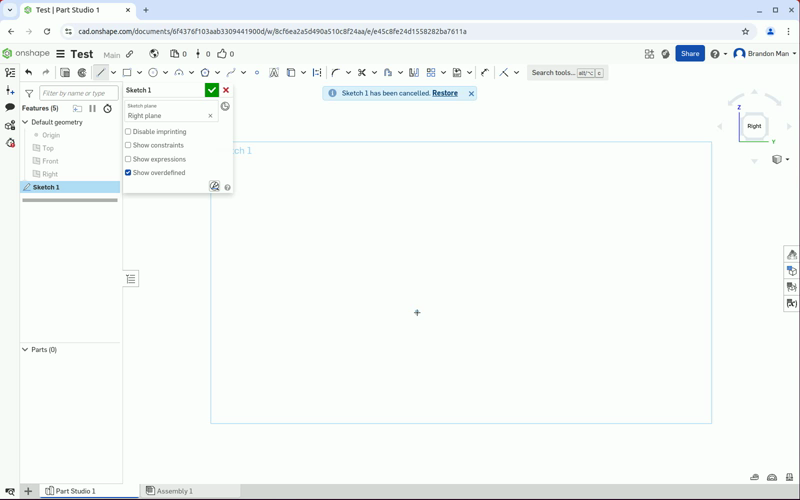
mouse_move(504, 312)
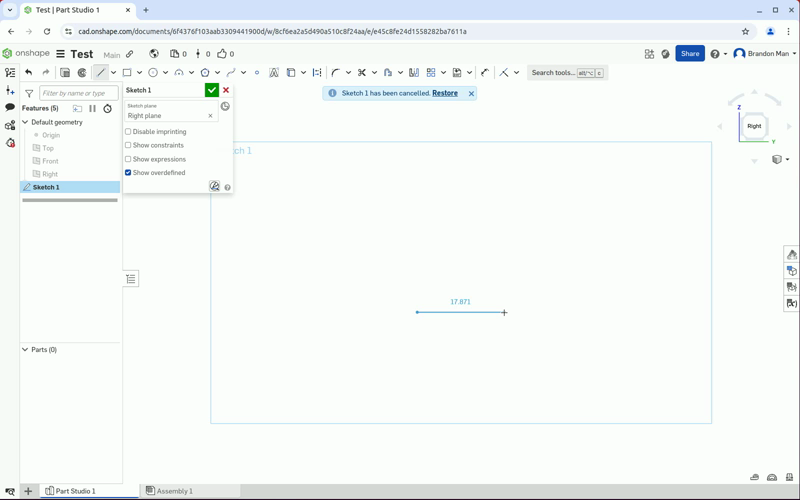
click(504, 312)
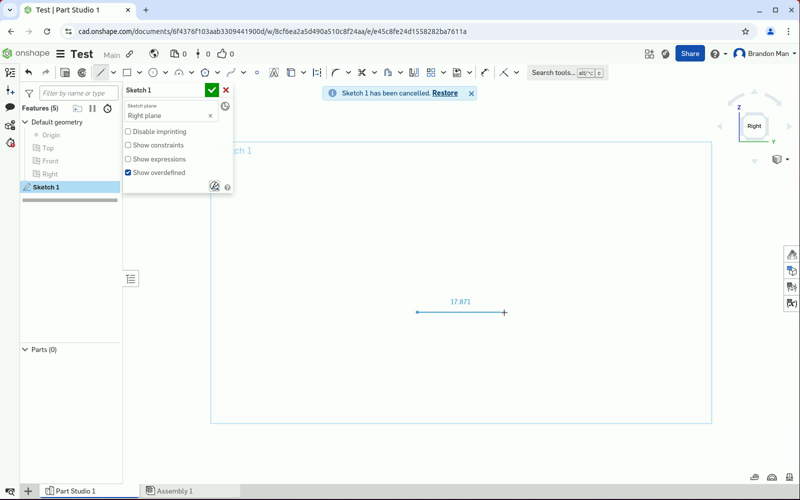
key_up(shift)
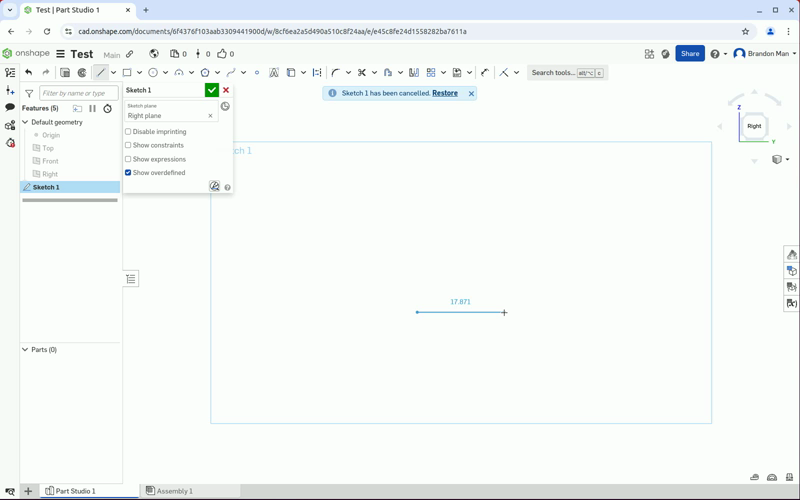
key_down(shift)
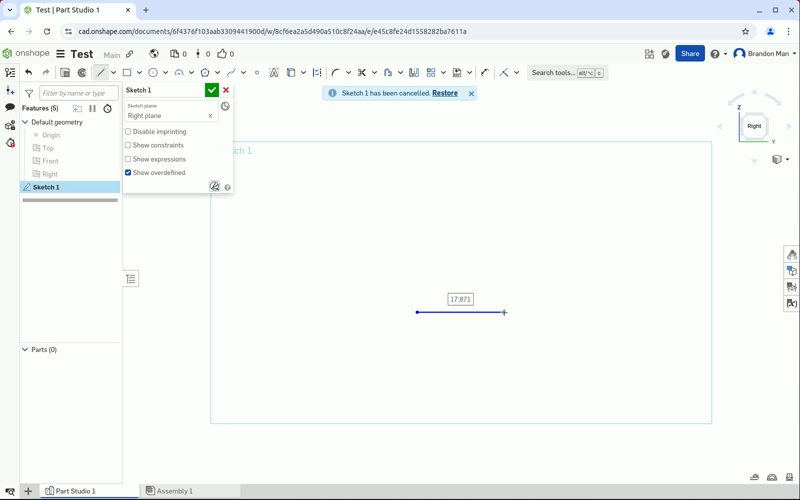
mouse_move(534, 312)
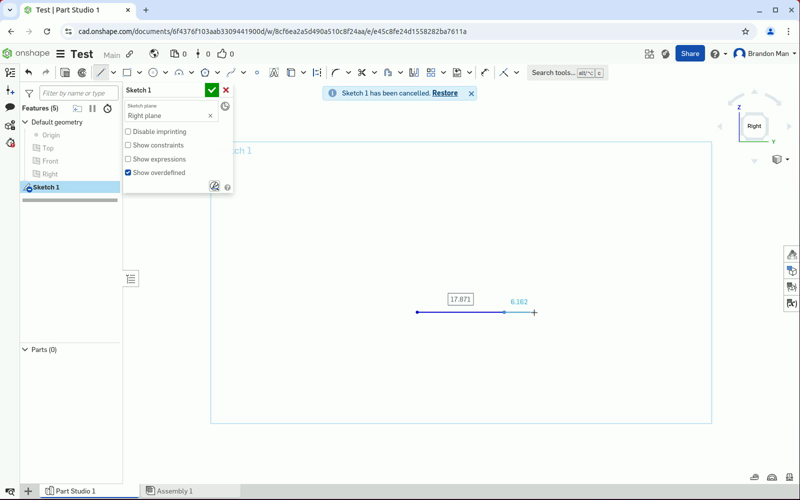
mouse_move(492, 253)
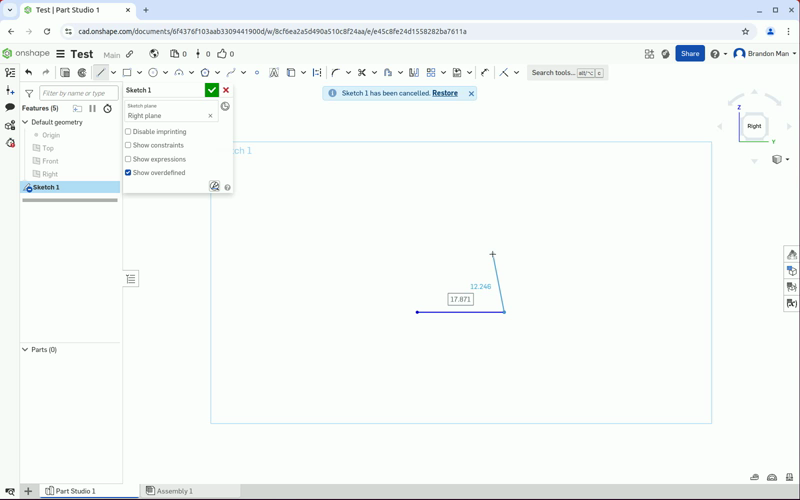
click(492, 253)
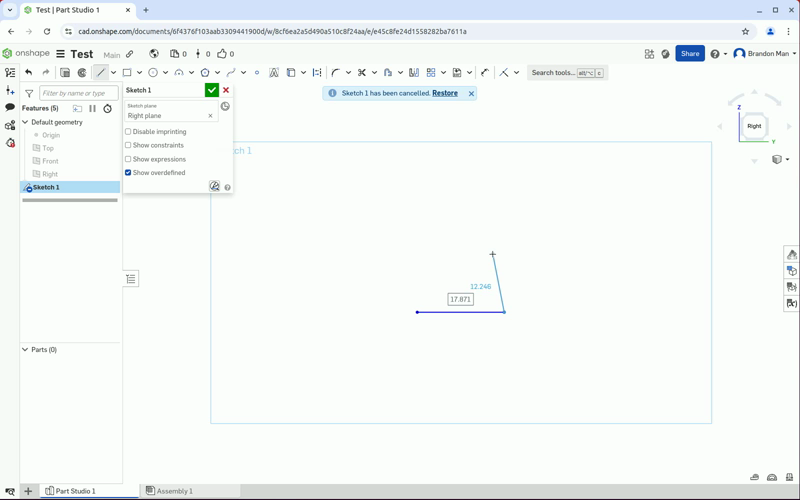
key_up(shift)
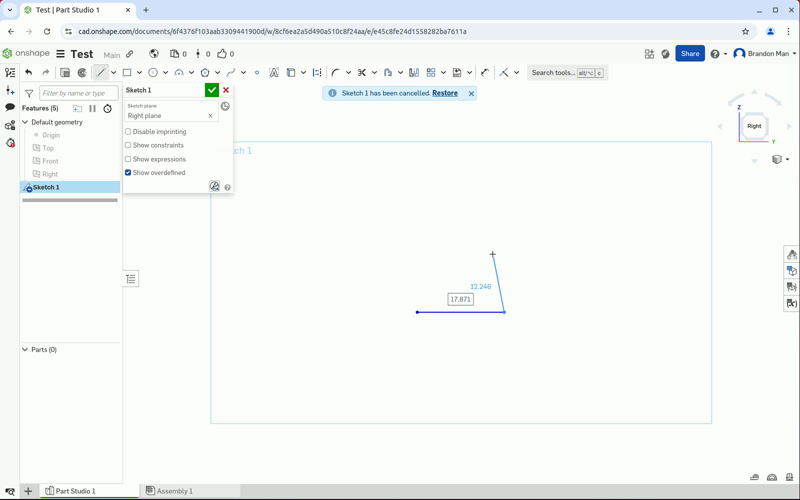
key_down(shift)
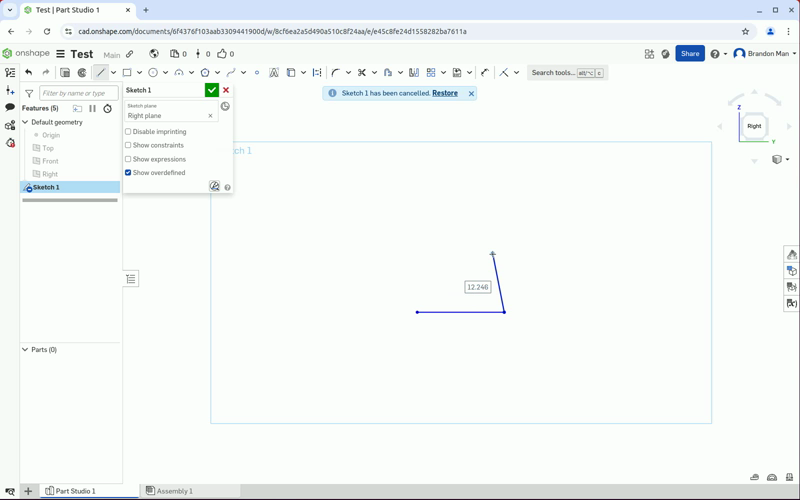
mouse_move(429, 253)
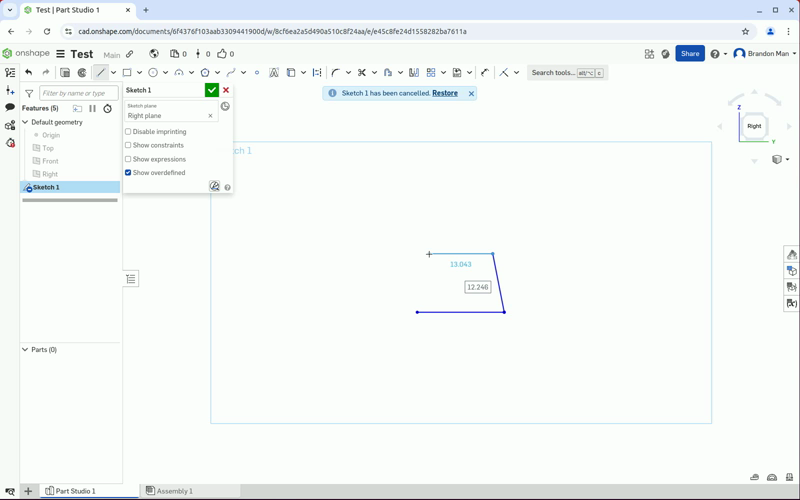
click(429, 253)
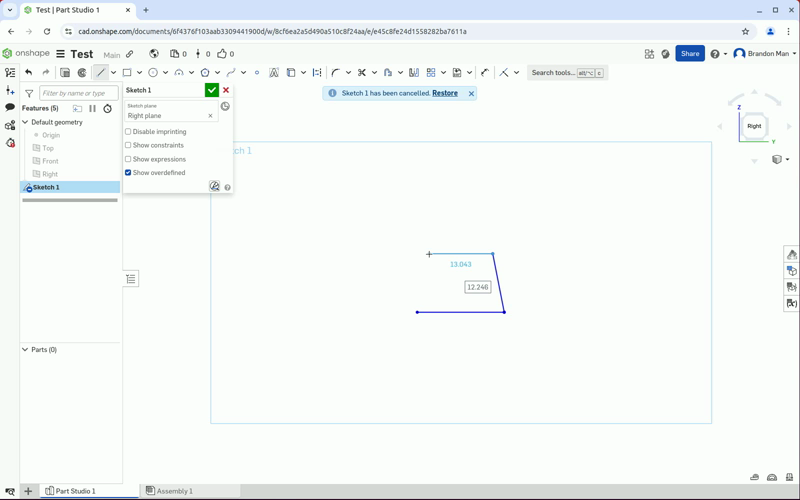
key_up(shift)
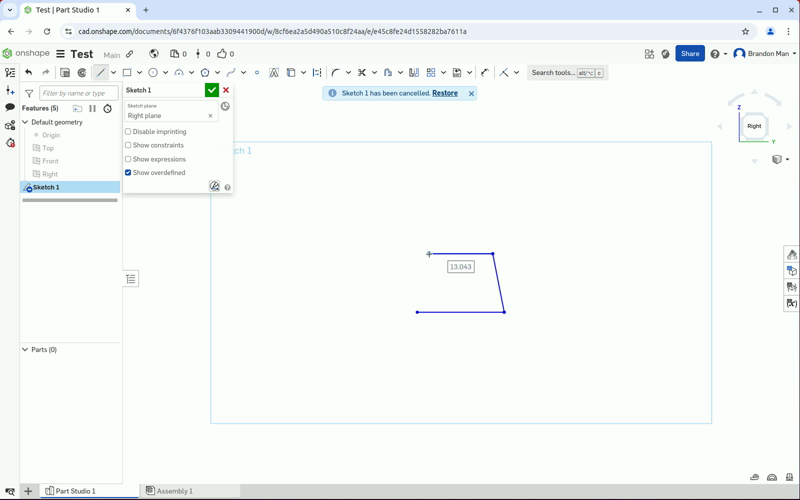
mouse_move(459, 253)
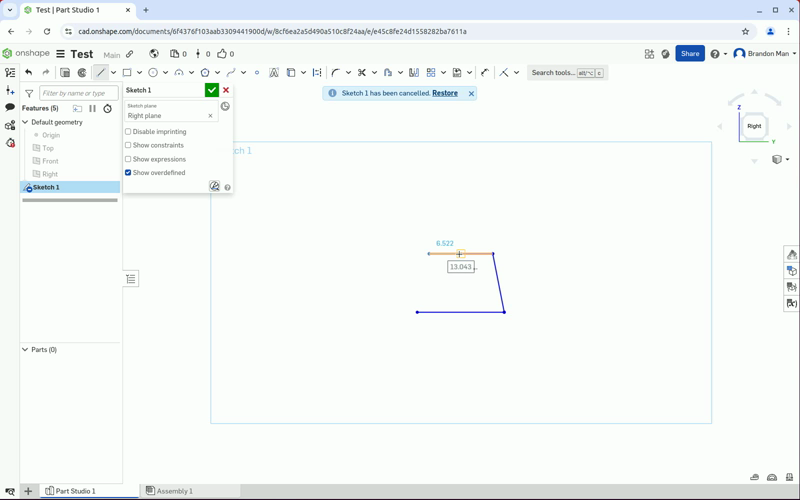
key_down(shift)
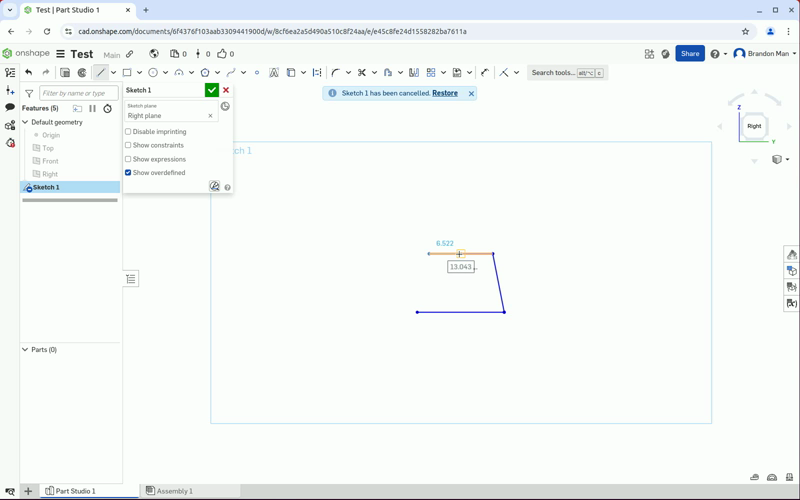
mouse_move(417, 312)
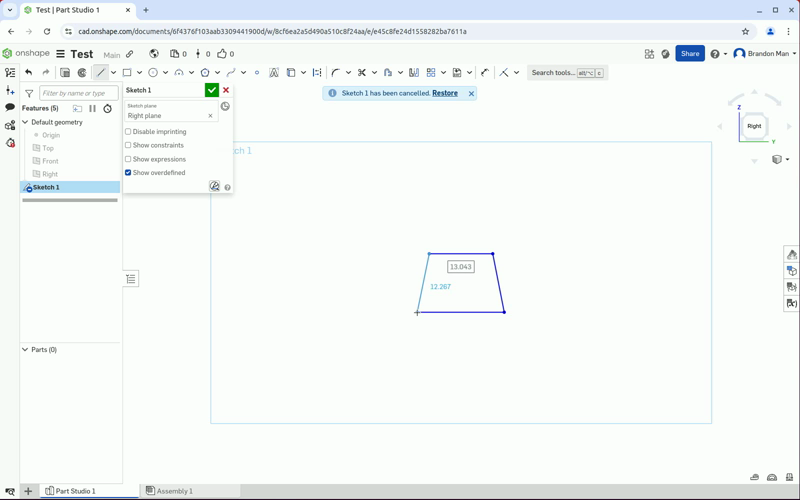
key_up(shift)
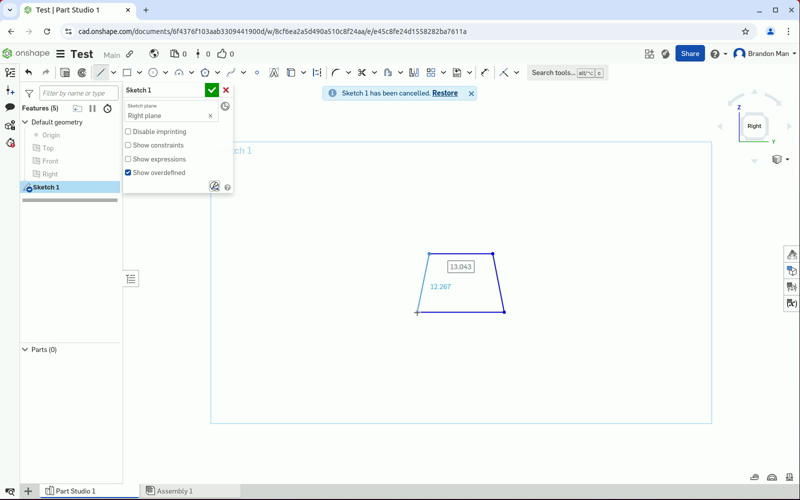
click(417, 312)
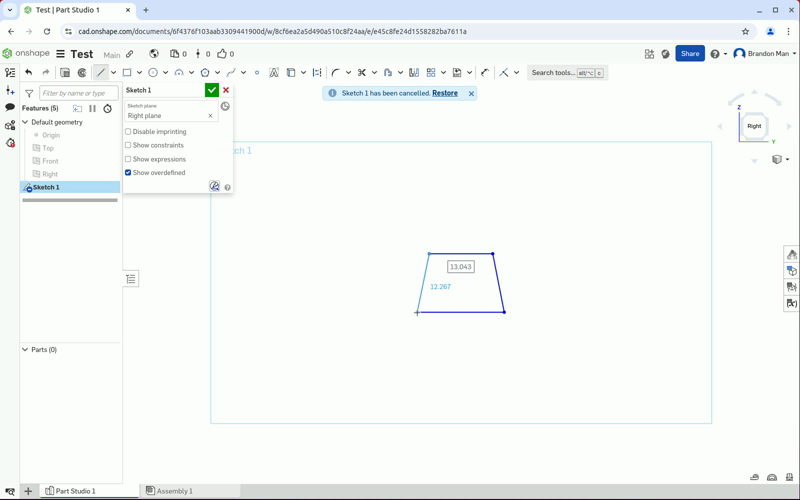
key(esc)
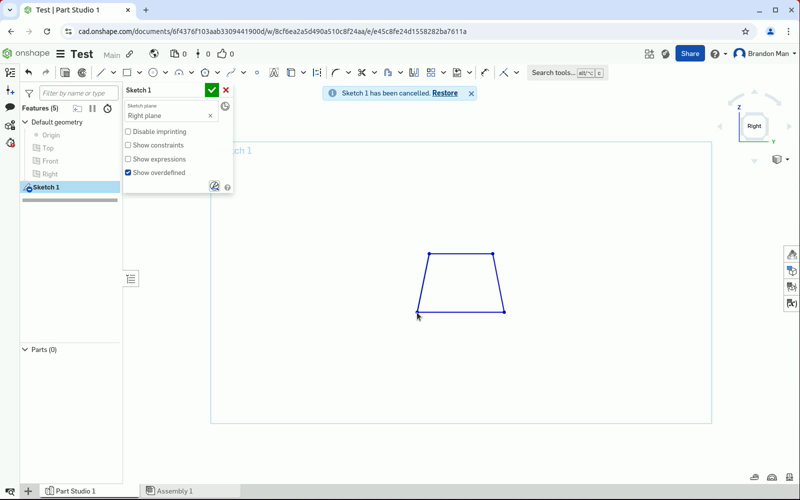
mouse_move(486, 295)
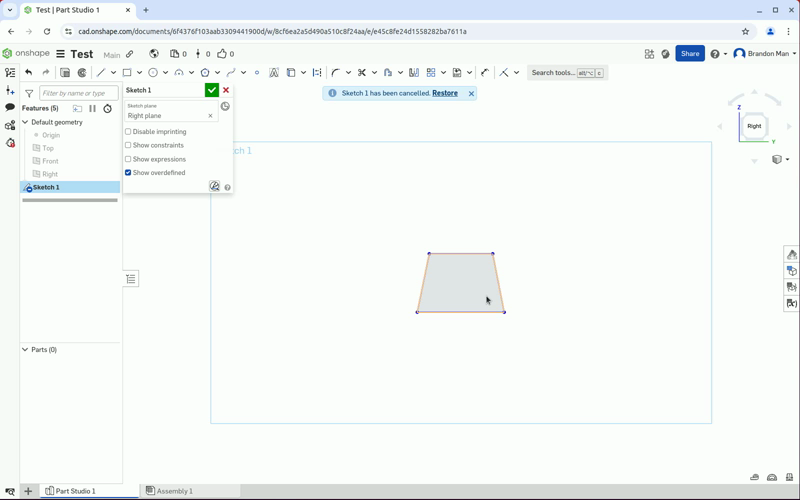
click(486, 295)
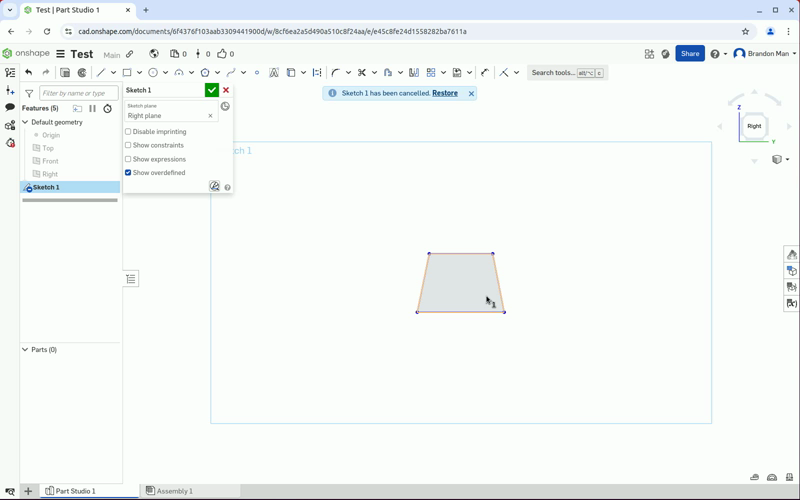
mouse_move(73, 352)
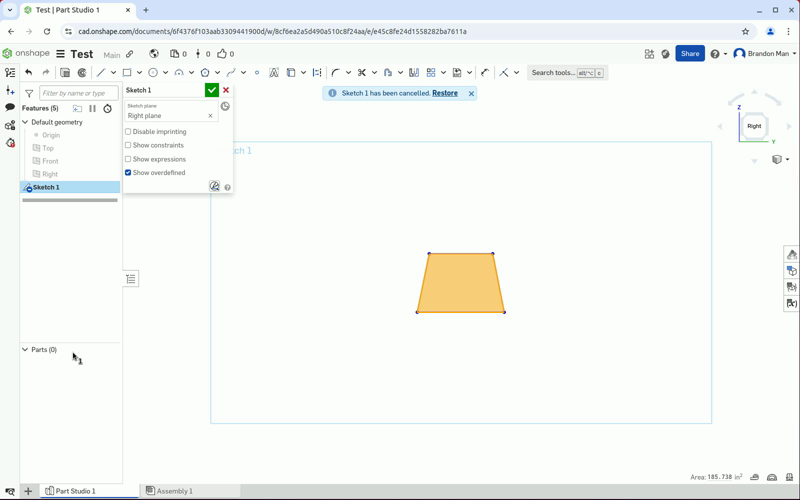
key(shift+y)
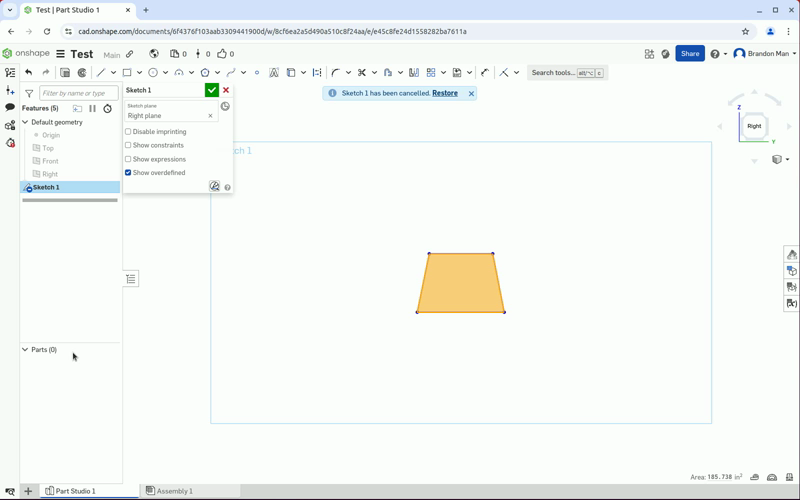
key(shift+e)
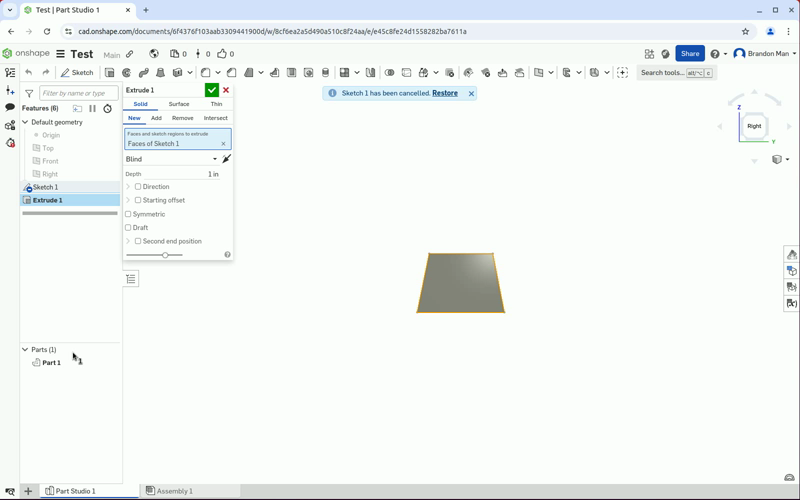
mouse_move(143, 106)
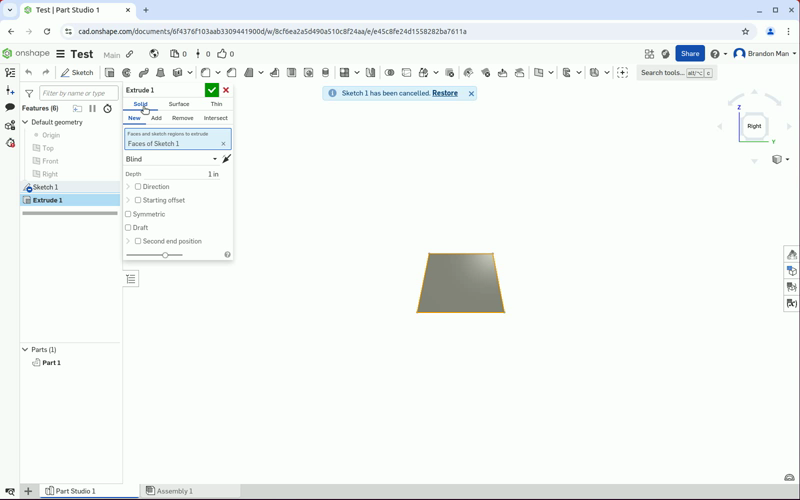
click(143, 106)
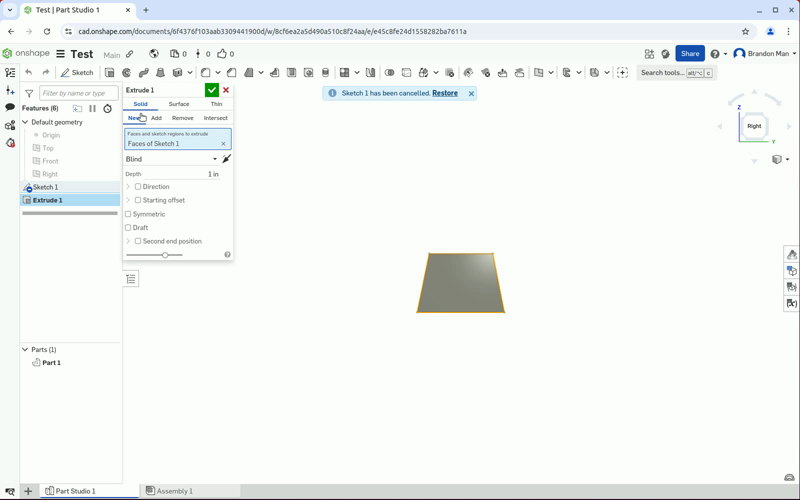
mouse_move(137, 120)
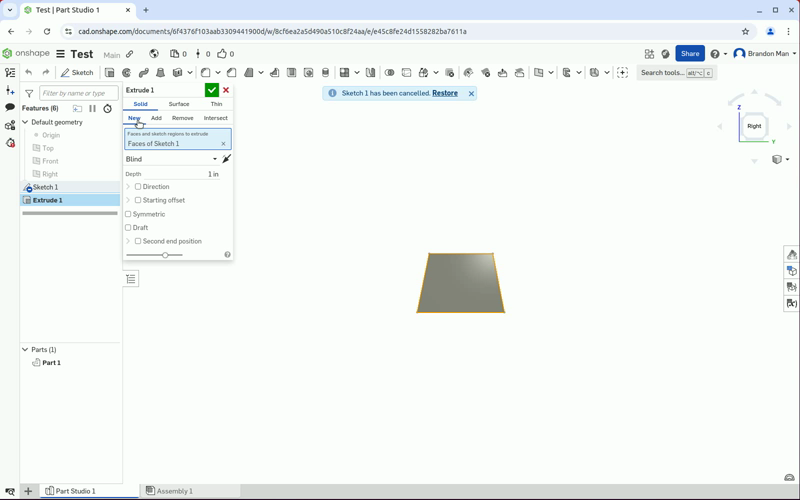
click(137, 120)
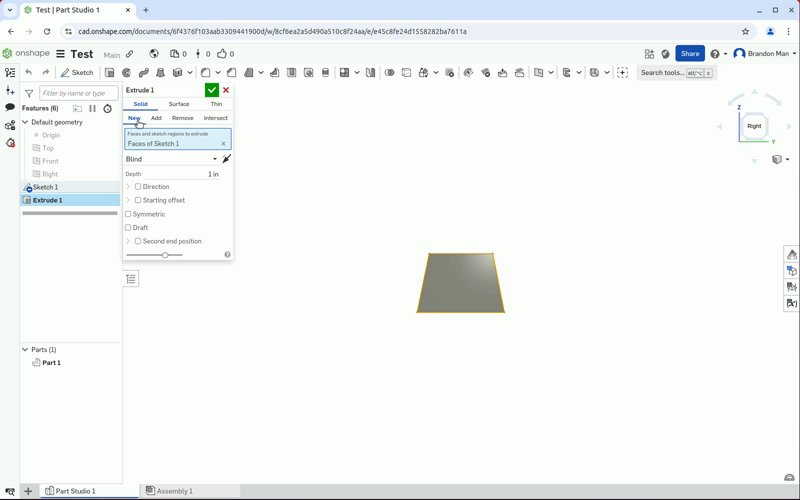
key(tab, 4)
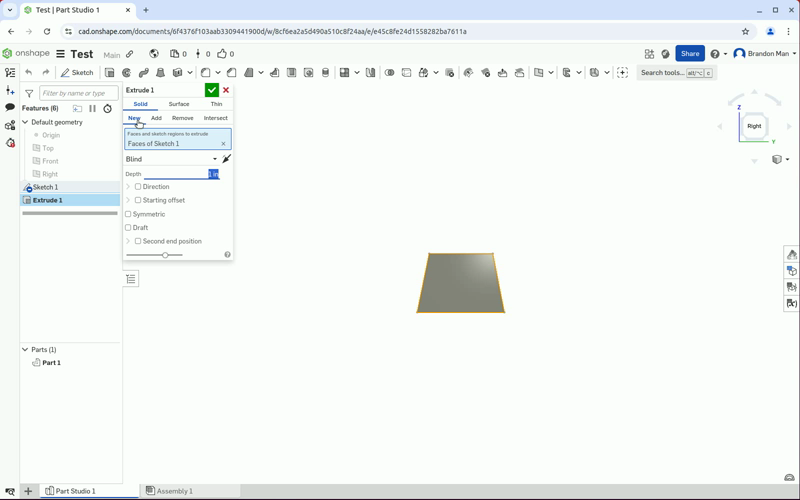
text(0.722)
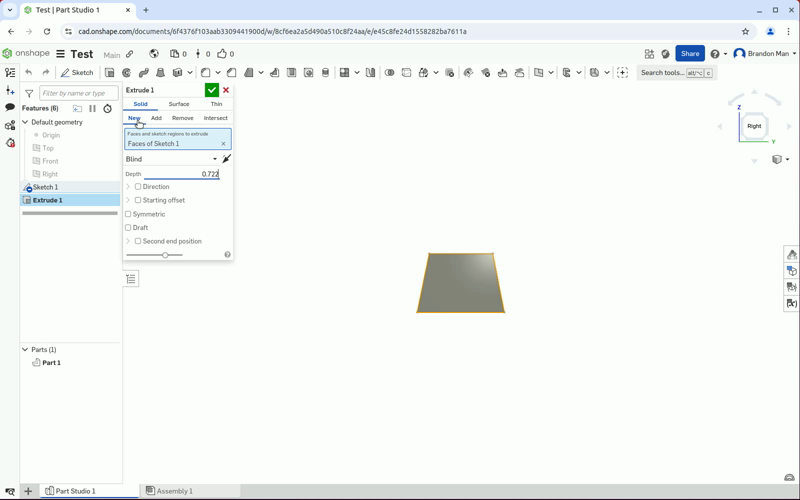
key(enter)
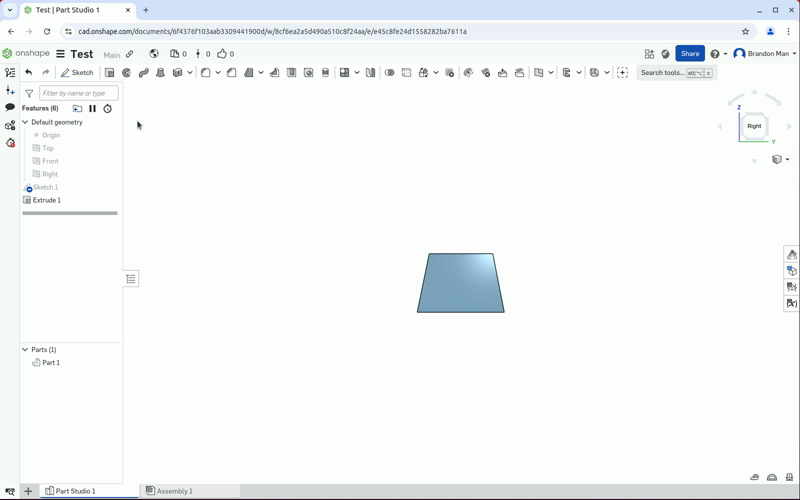
key(shift+h)
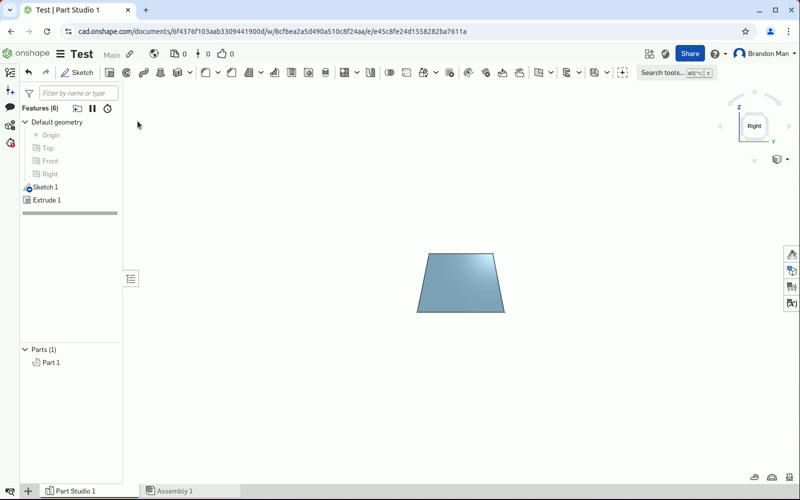
key(shift+h)
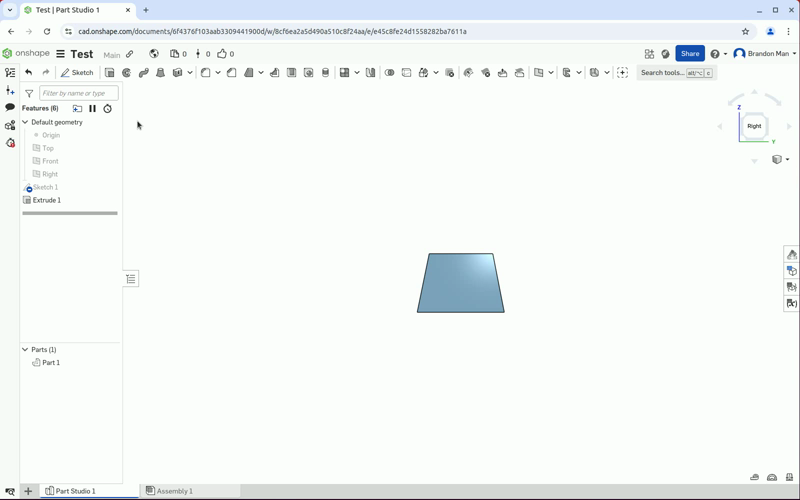
mouse_move(73, 189)
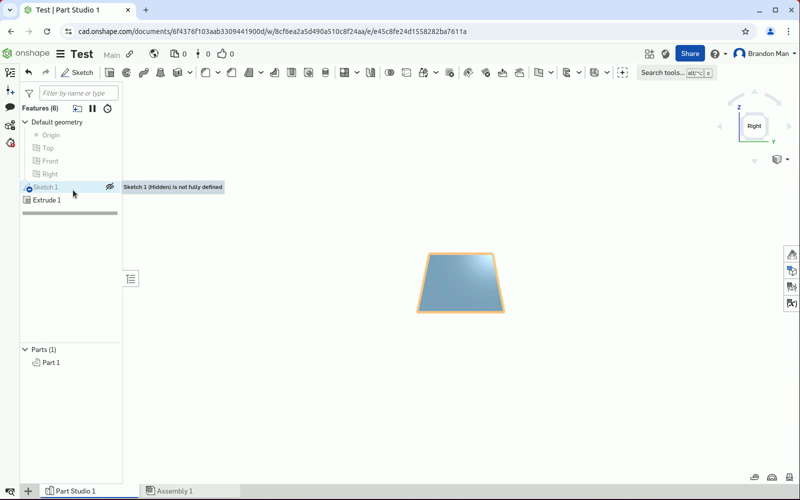
click(73, 189)
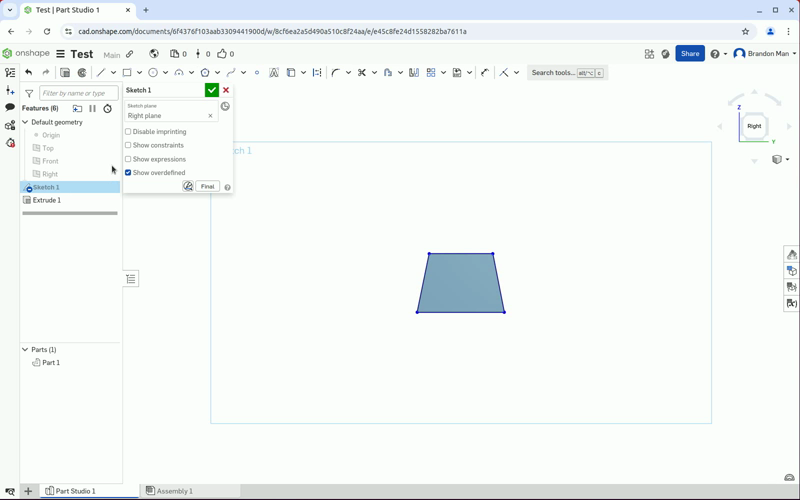
mouse_move(229, 92)
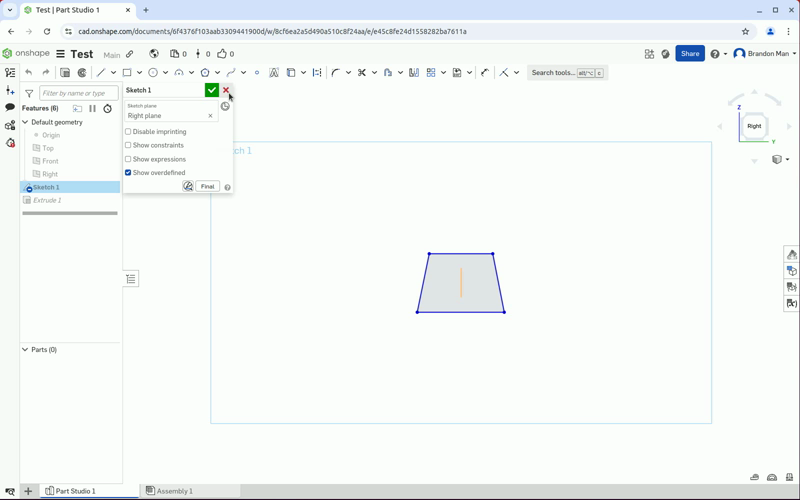
click(229, 92)
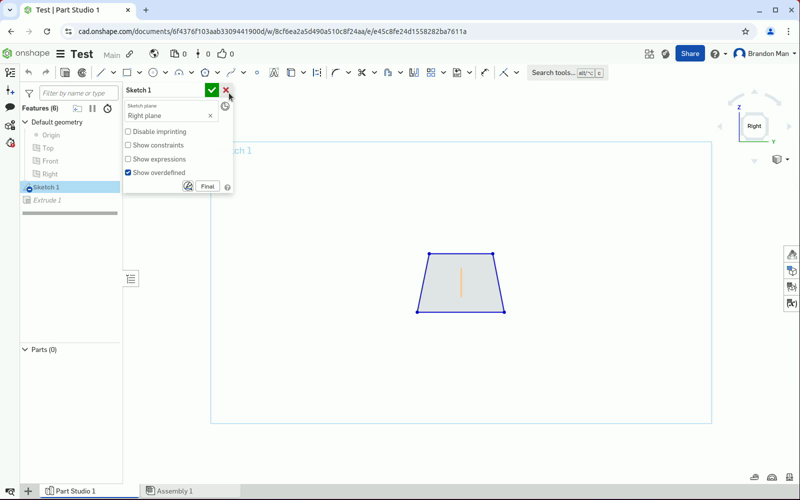
key(shift+s)
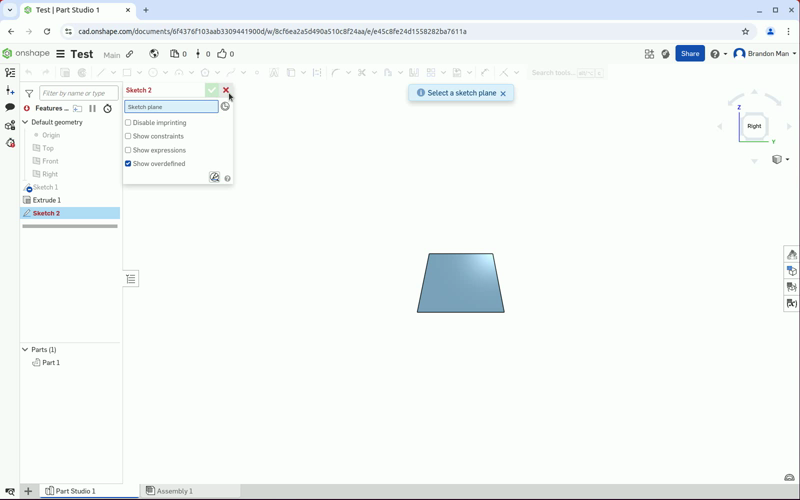
mouse_move(73, 176)
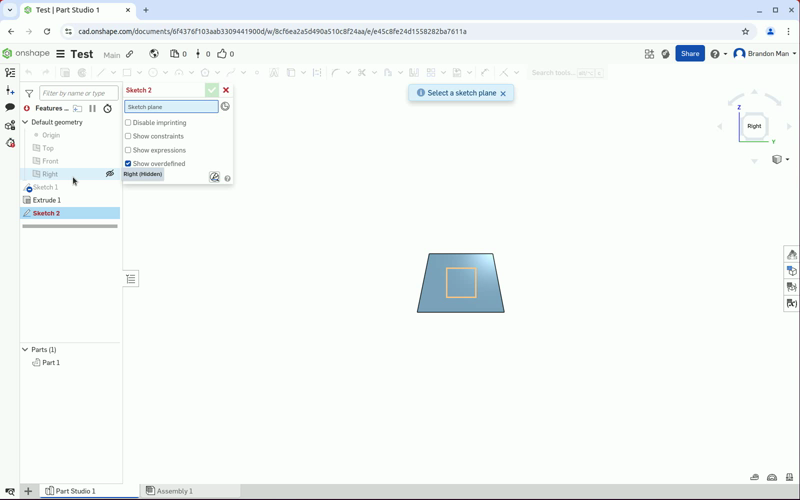
click(73, 176)
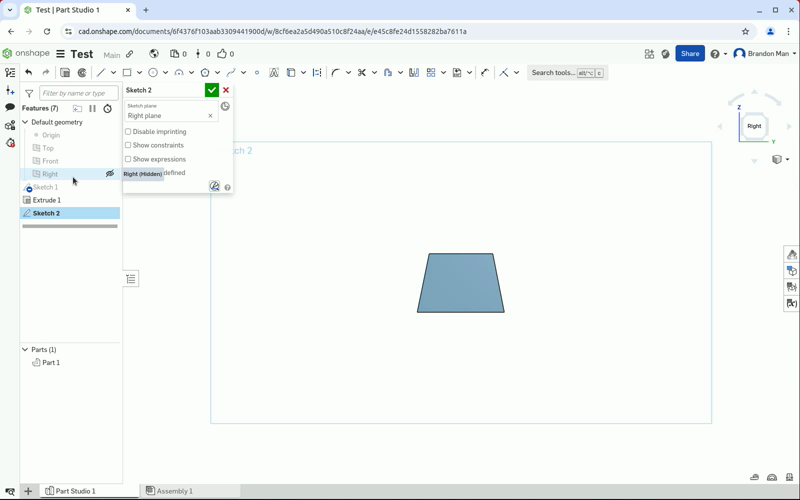
mouse_move(73, 352)
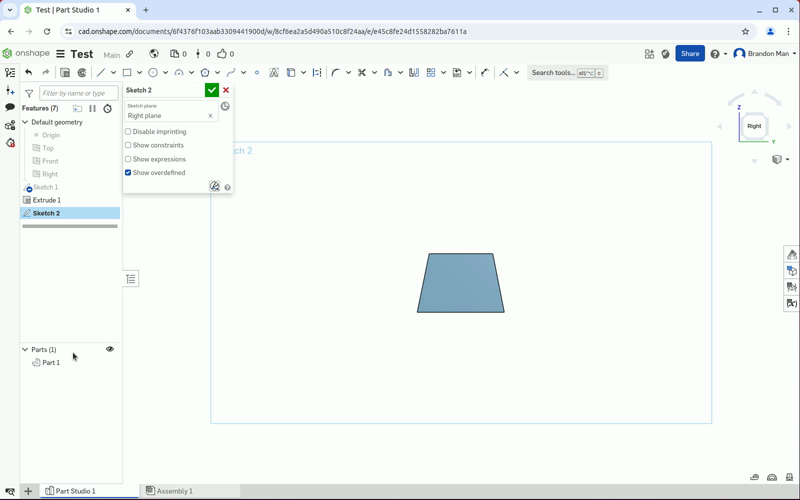
key(y)
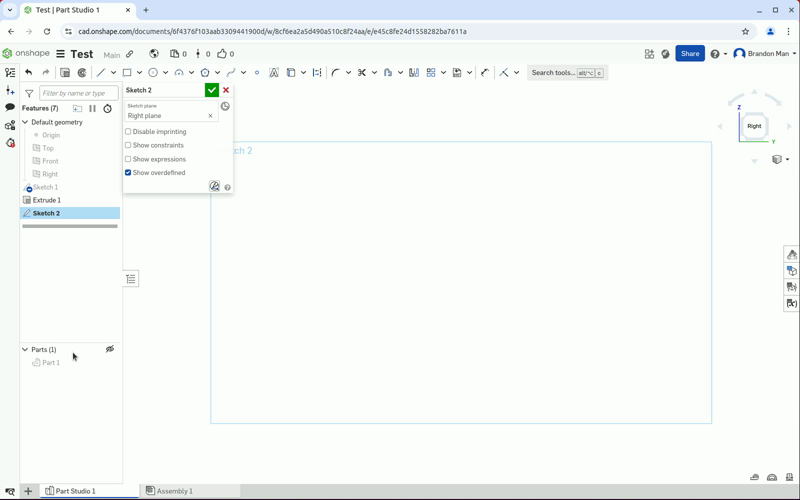
key(l)
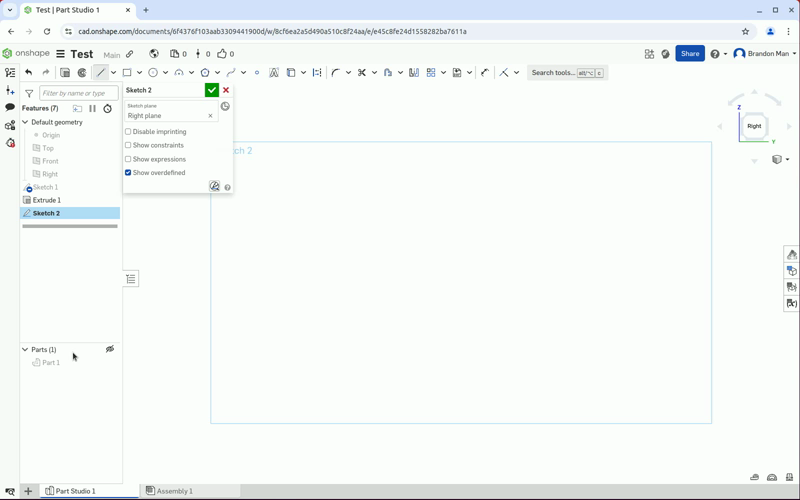
key_down(shift)
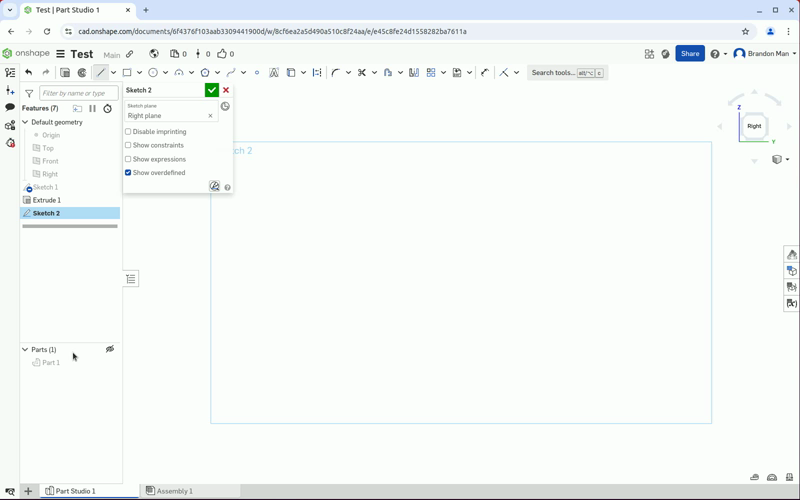
mouse_move(492, 253)
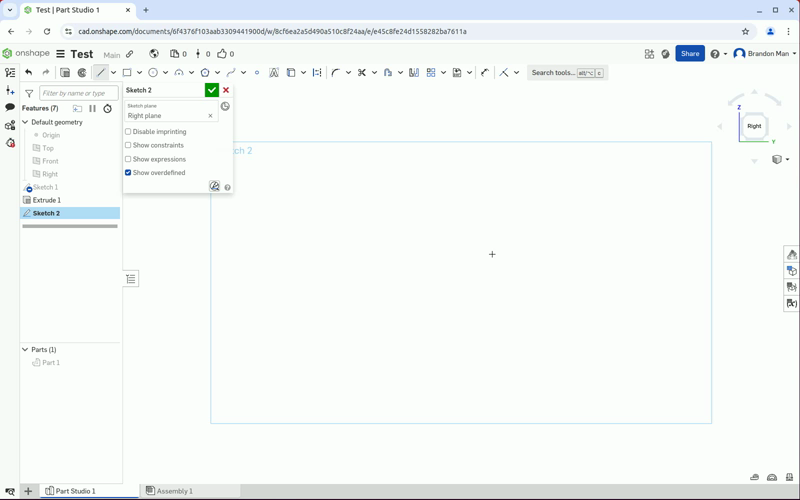
click(492, 253)
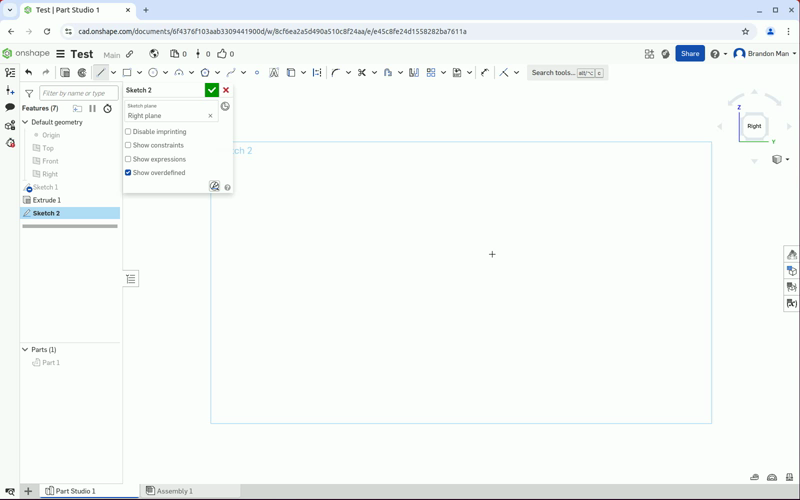
key_up(shift)
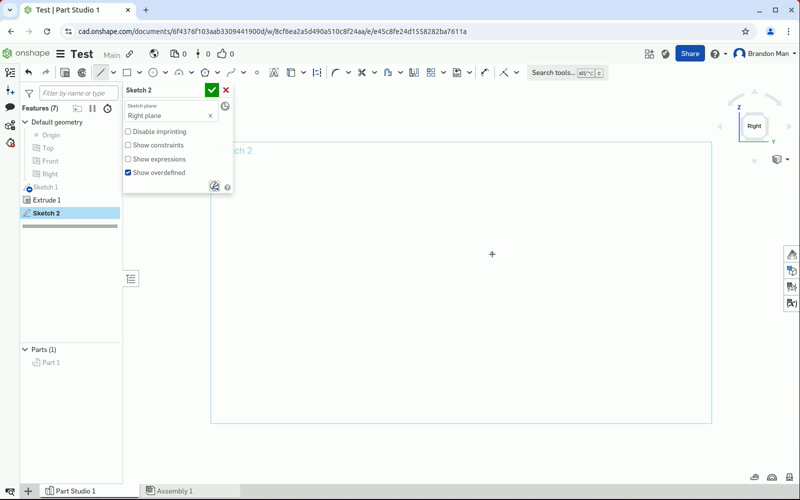
key_down(shift)
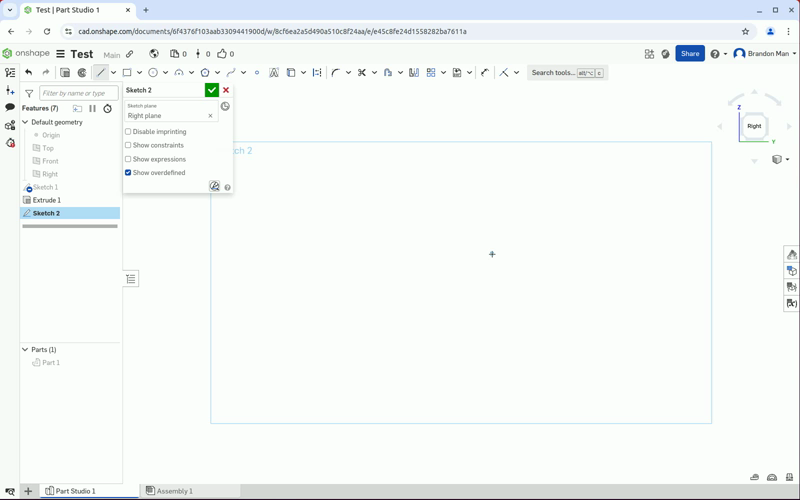
mouse_move(522, 253)
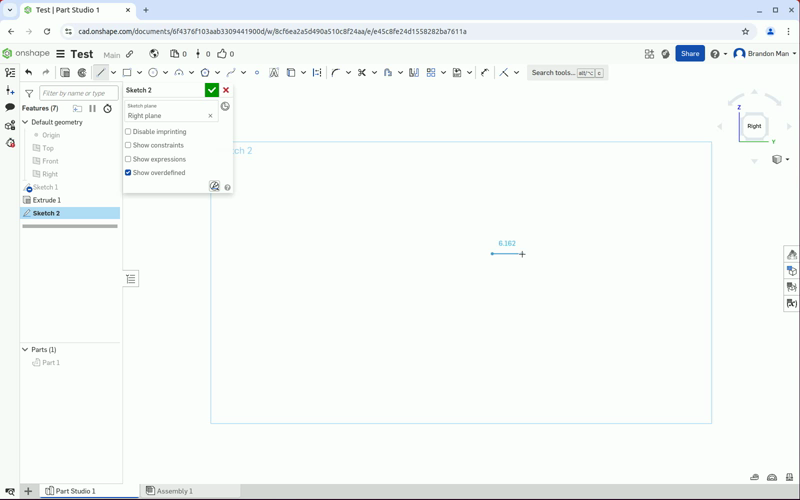
mouse_move(504, 253)
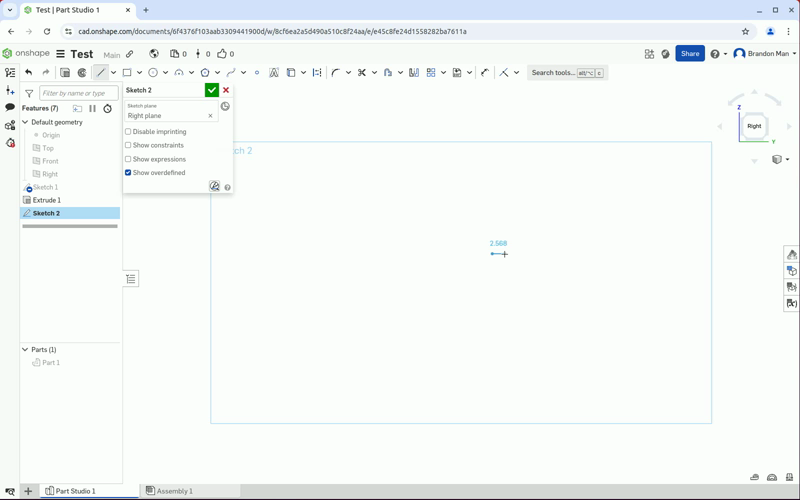
click(504, 253)
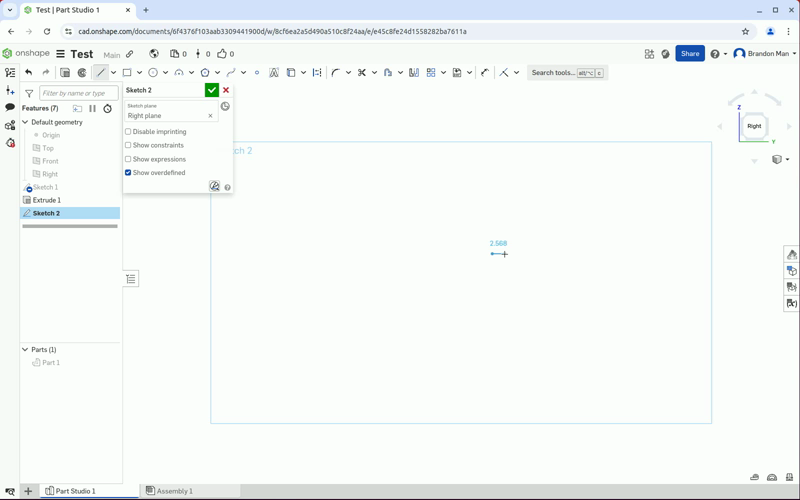
key_up(shift)
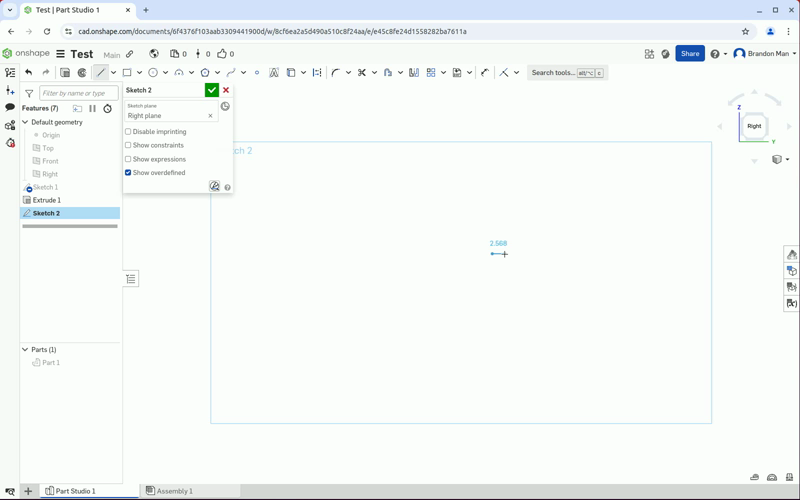
key_down(shift)
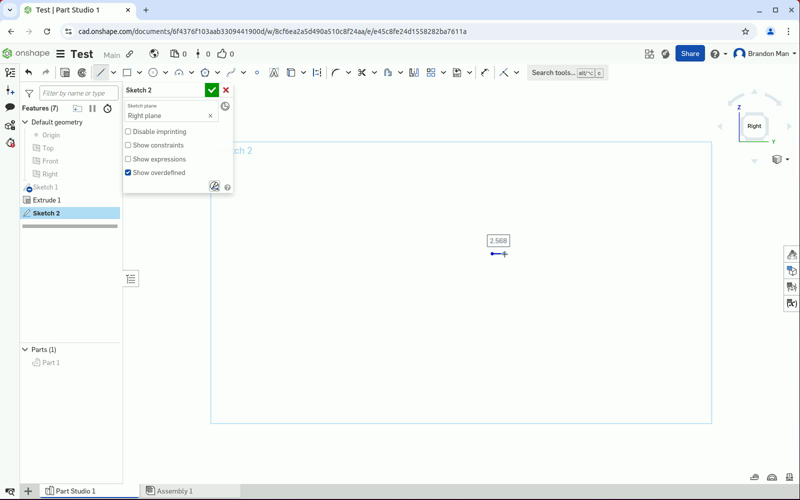
mouse_move(504, 170)
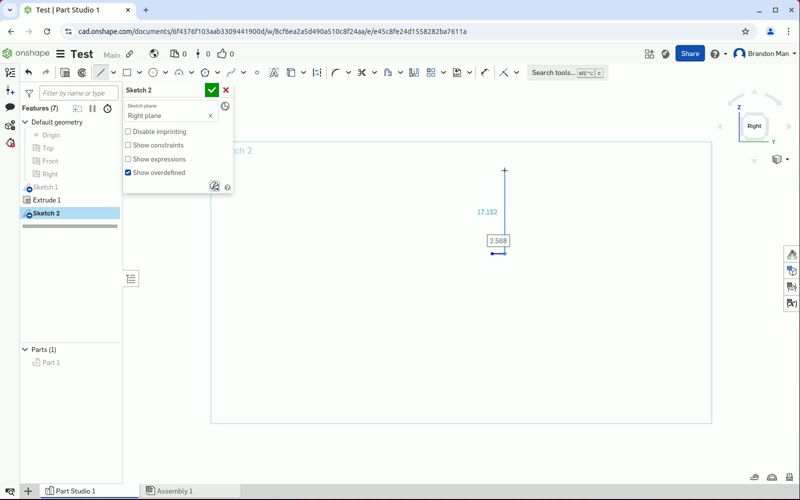
click(504, 170)
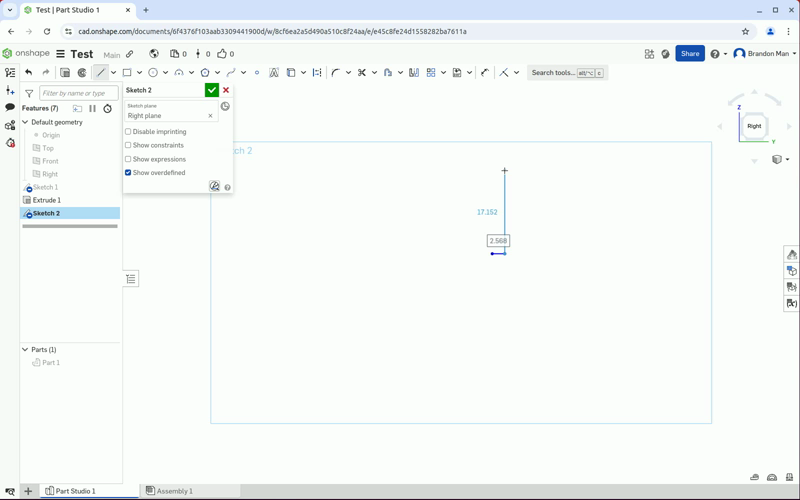
key_up(shift)
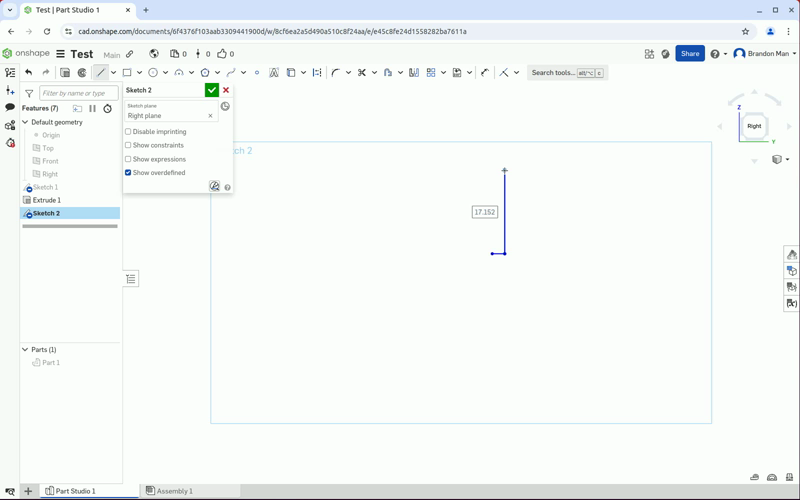
key_down(shift)
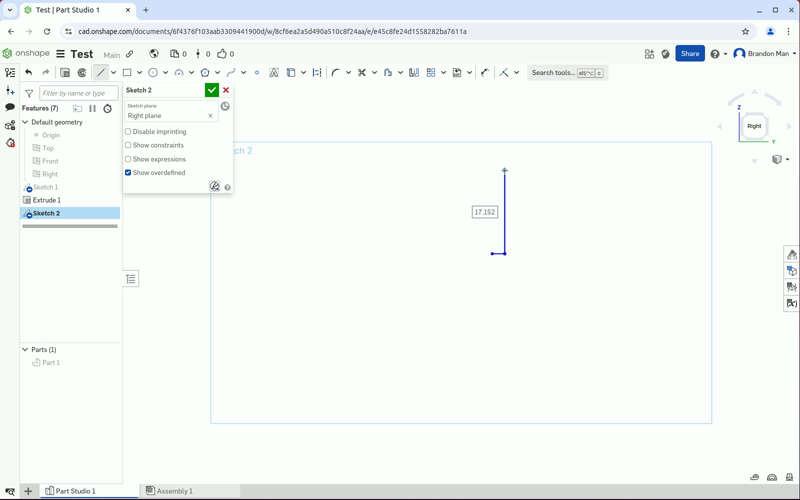
mouse_move(534, 170)
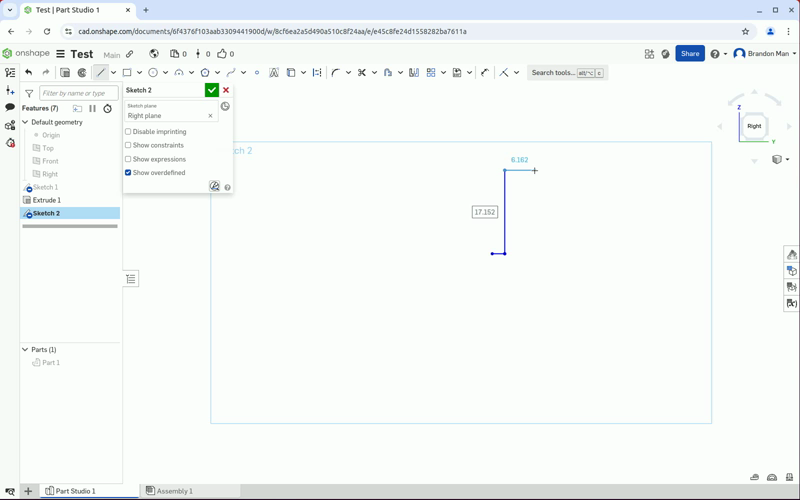
mouse_move(492, 170)
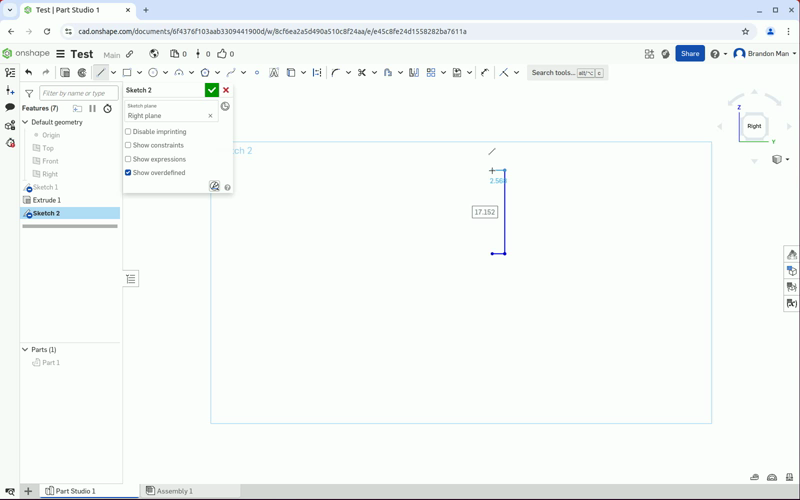
click(492, 170)
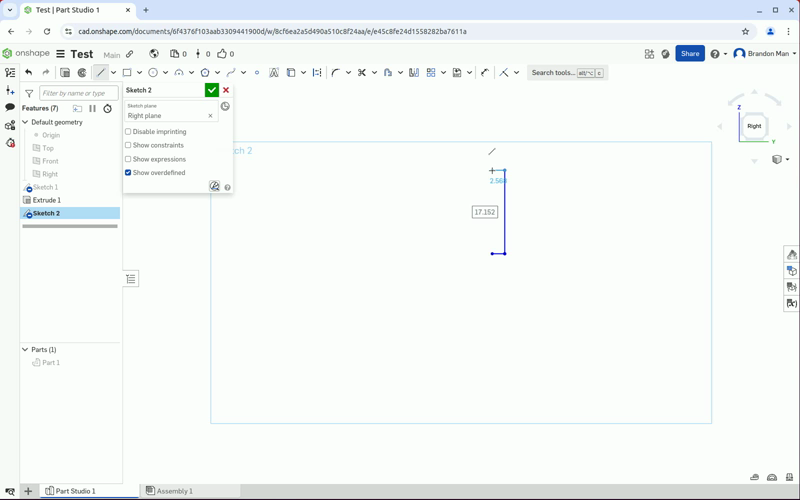
key_up(shift)
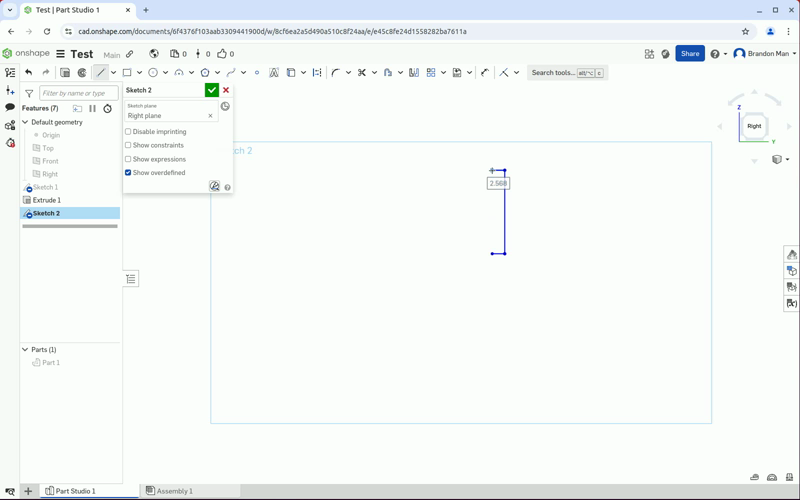
key_down(shift)
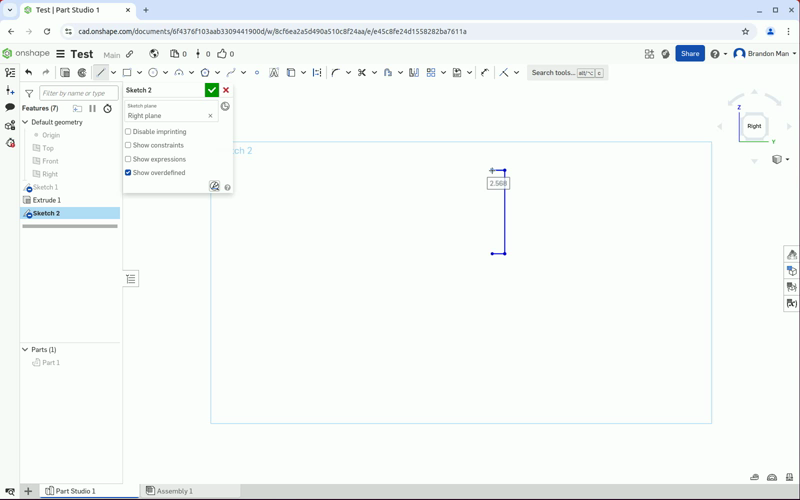
mouse_move(492, 253)
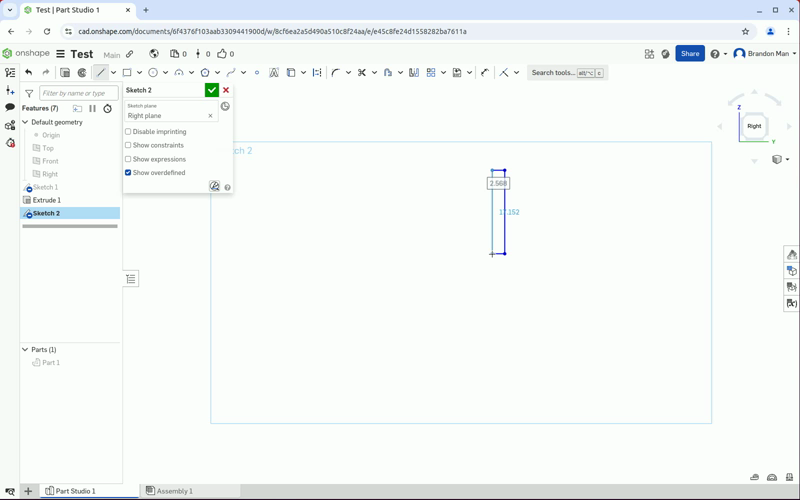
key_up(shift)
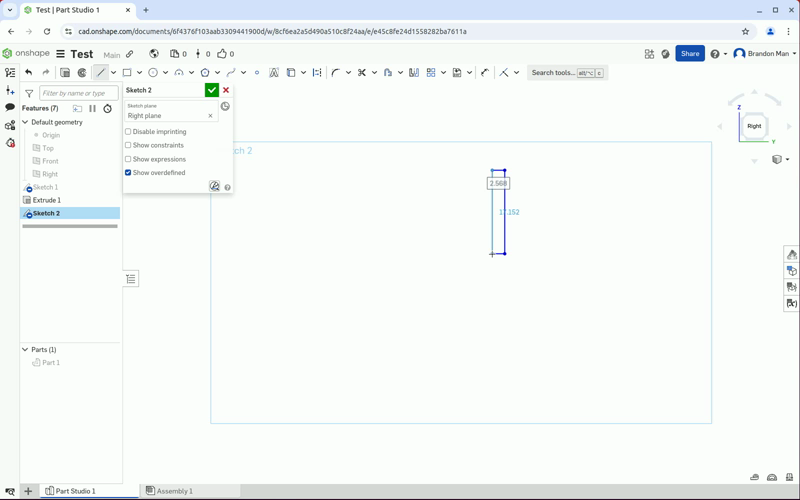
click(492, 253)
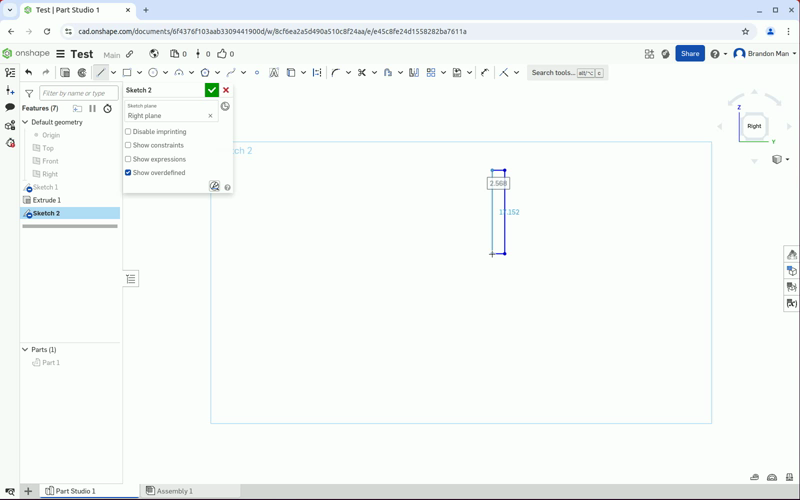
key(esc)
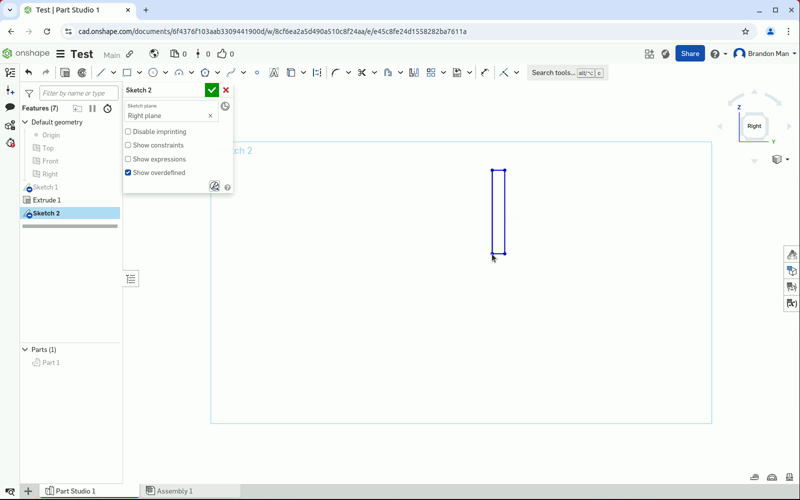
mouse_move(499, 252)
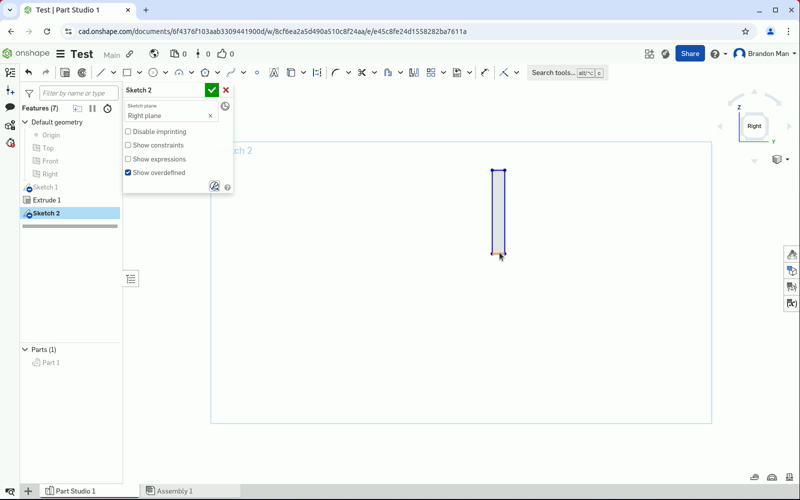
scroll(6)
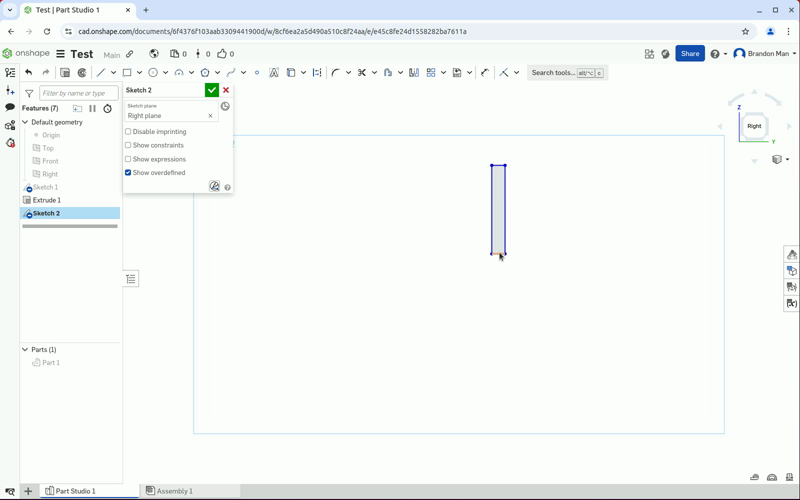
scroll(6)
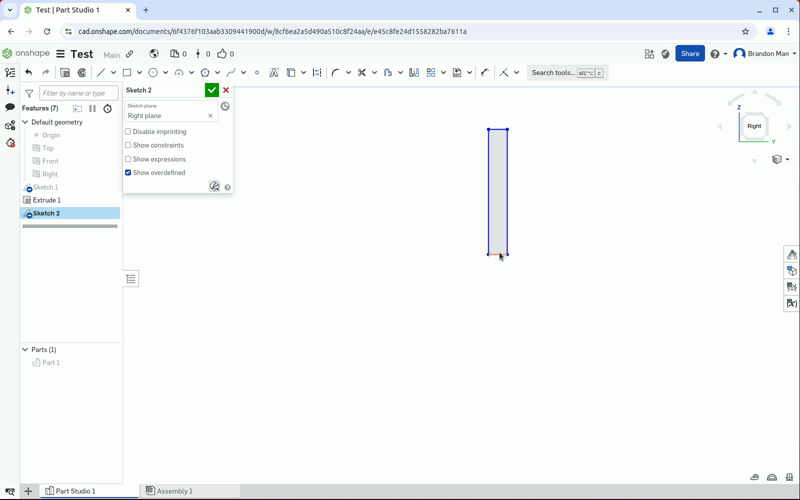
scroll(6)
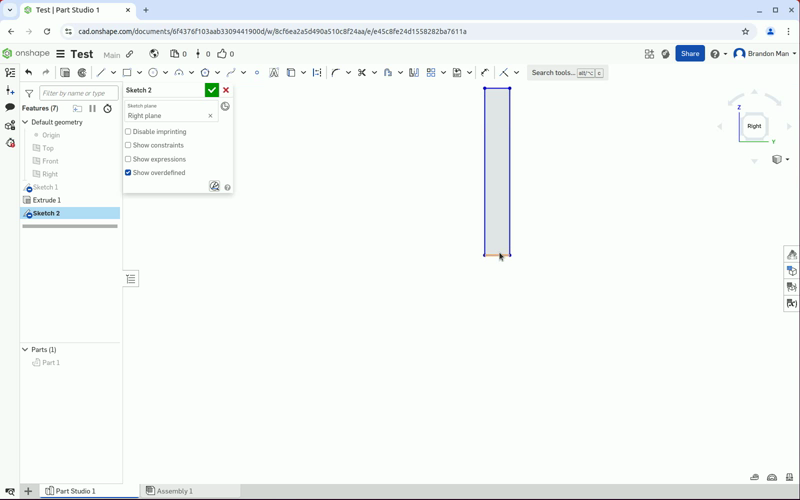
scroll(6)
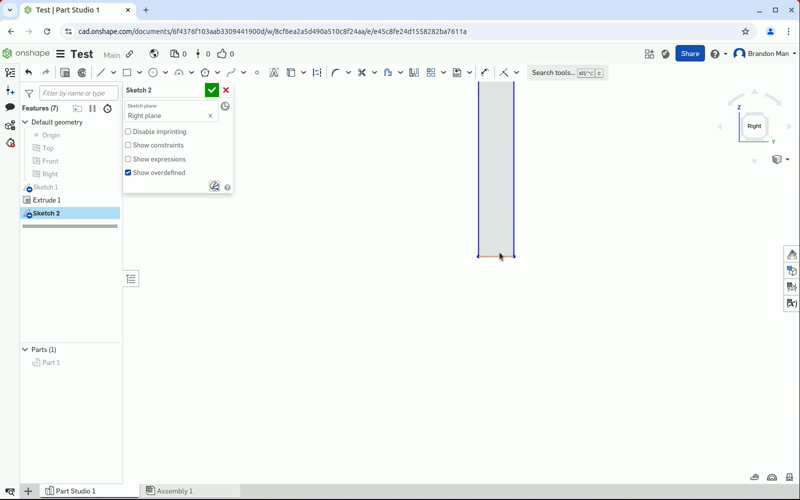
scroll(6)
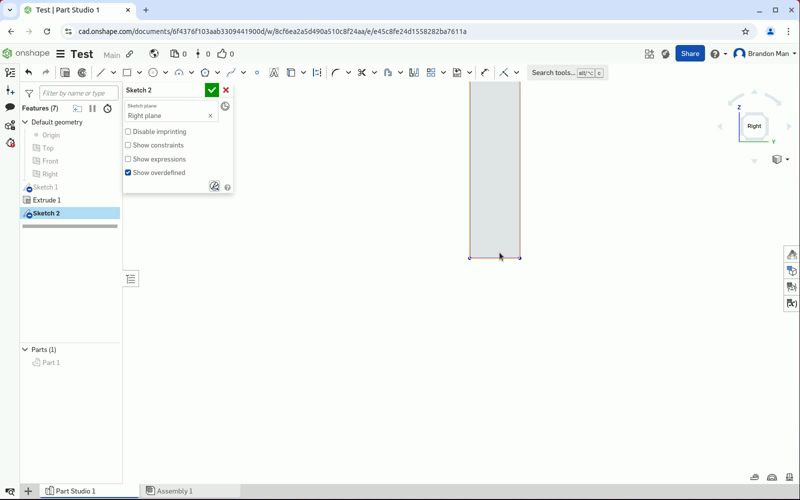
scroll(6)
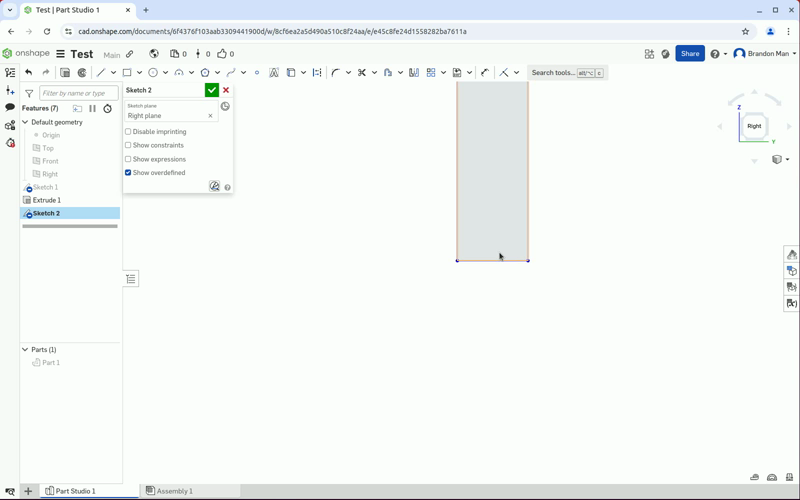
scroll(6)
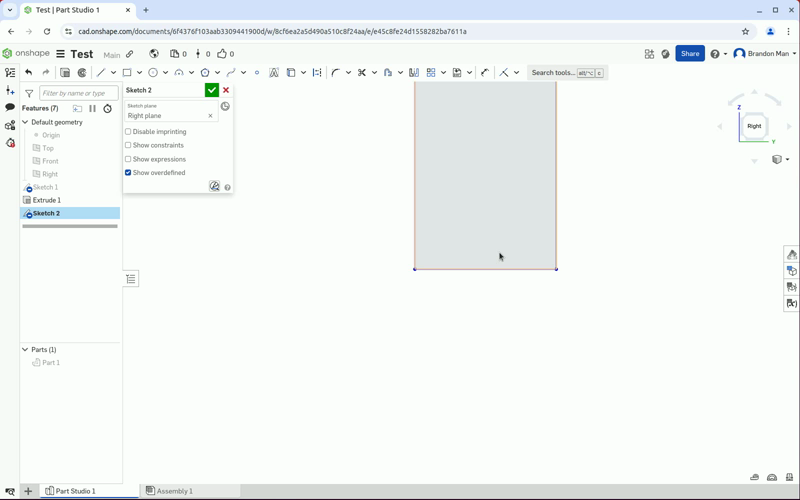
click(499, 252)
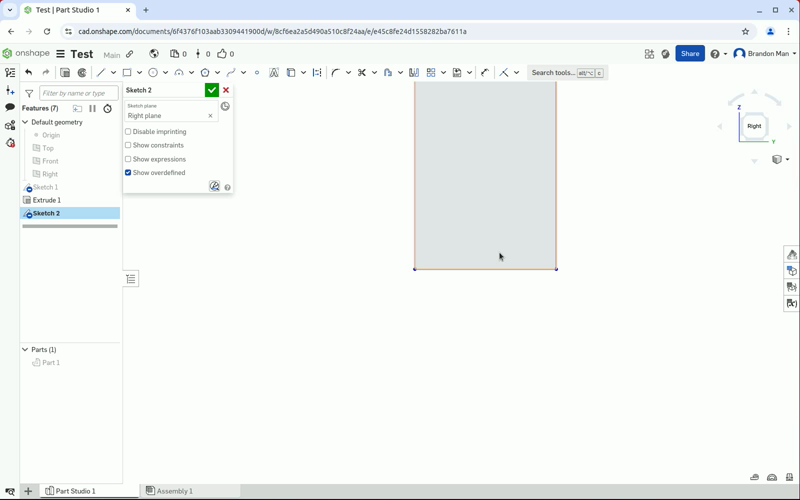
scroll(-6)
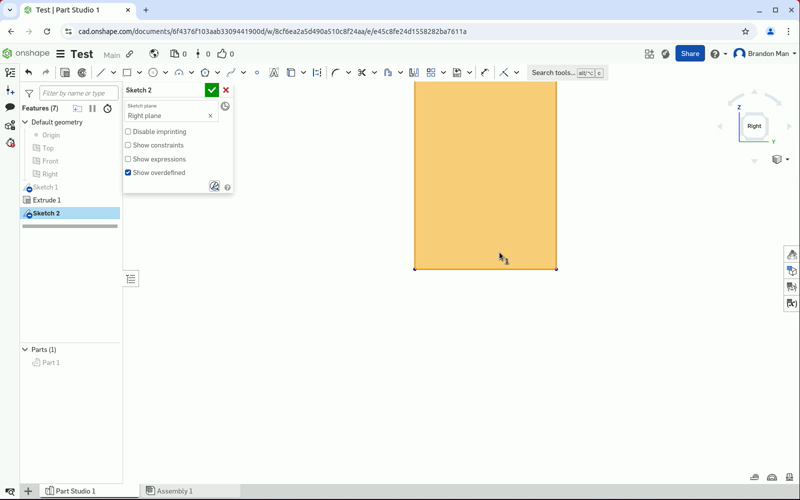
scroll(-6)
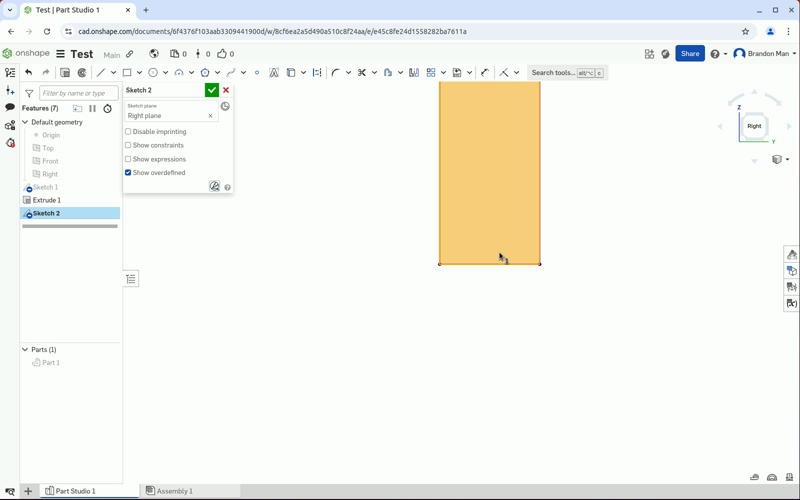
scroll(-6)
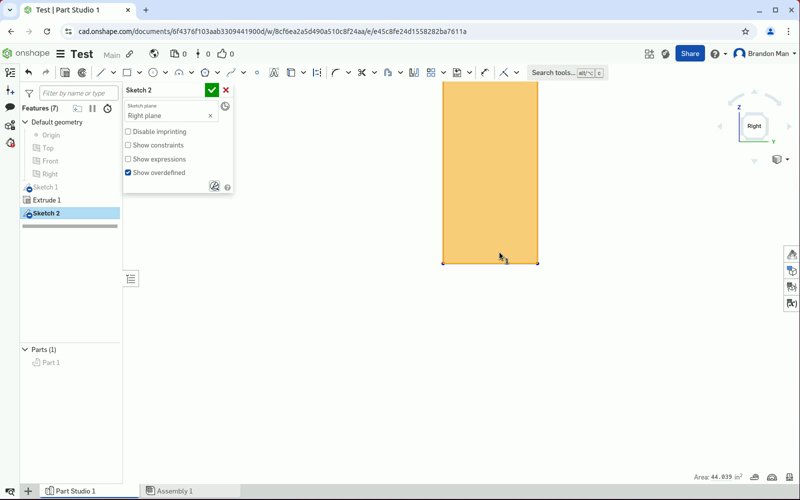
scroll(-6)
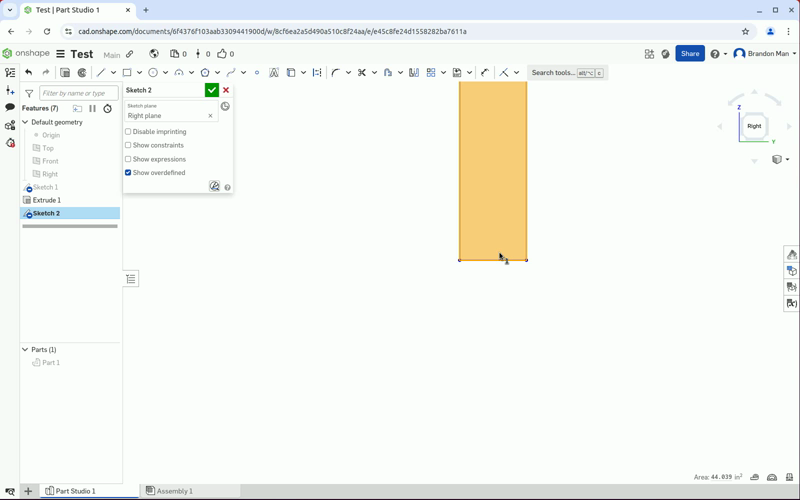
scroll(-6)
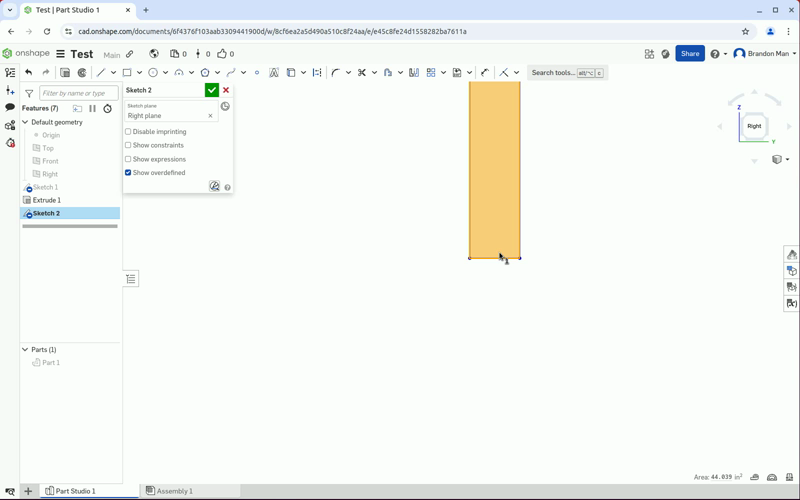
scroll(-6)
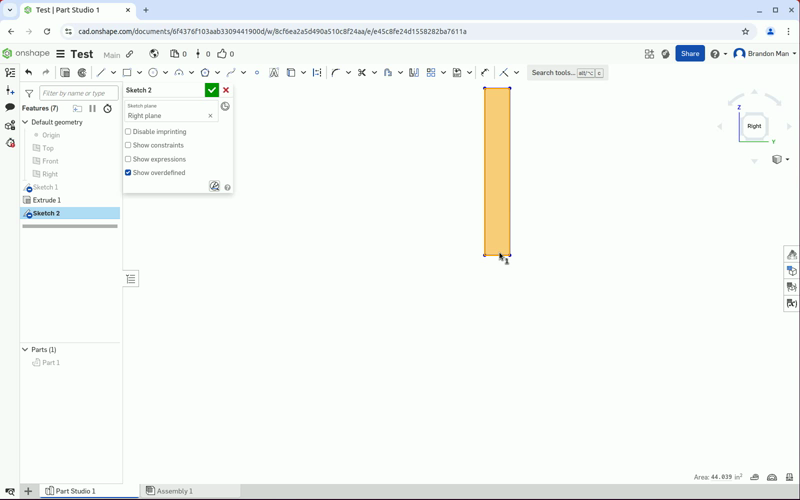
scroll(-6)
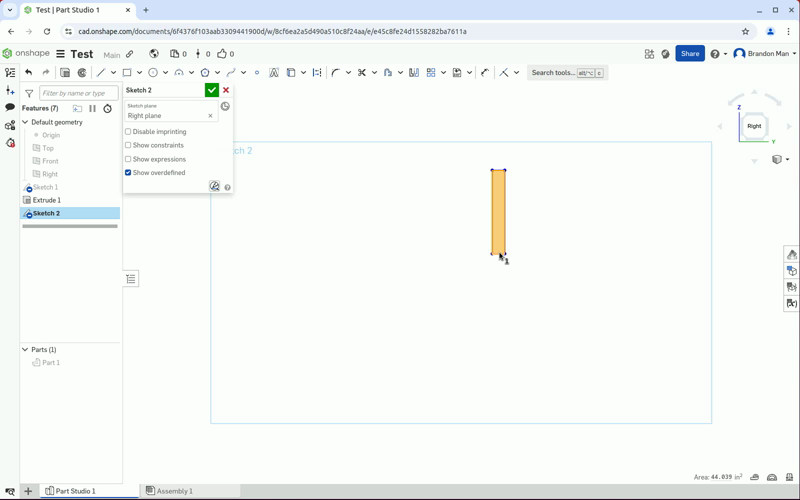
mouse_move(73, 352)
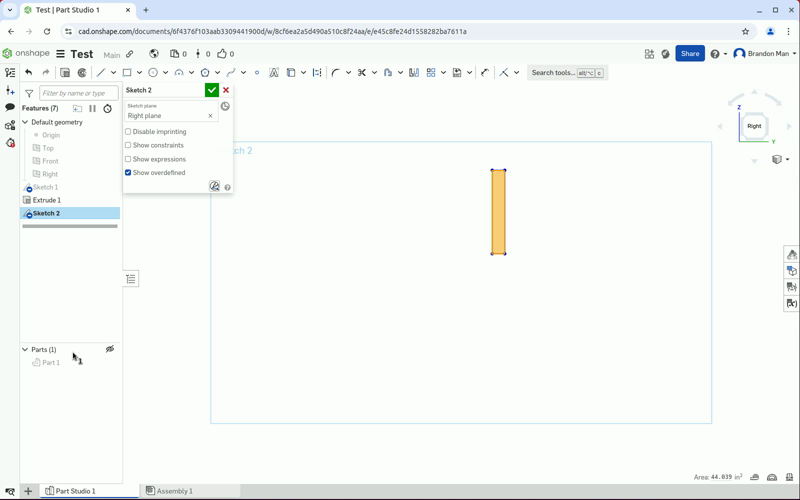
key(shift+y)
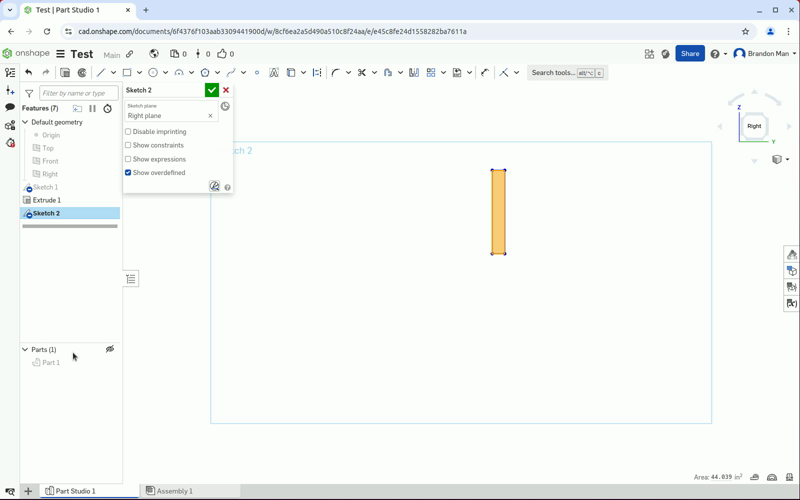
key(shift+e)
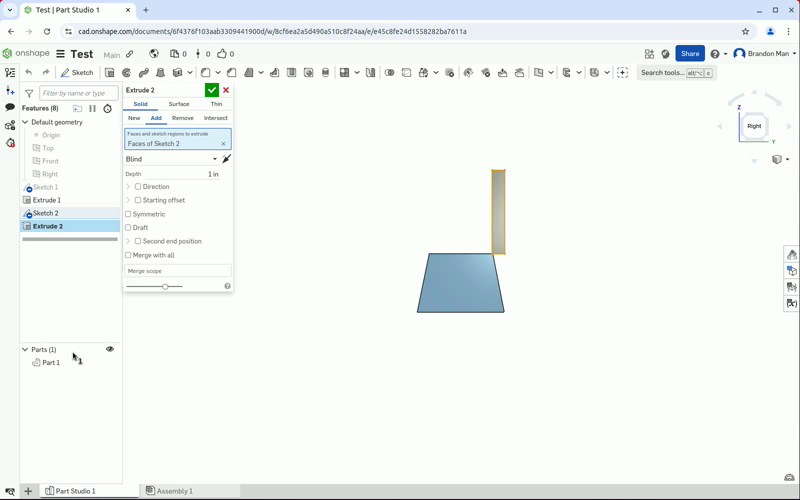
mouse_move(143, 106)
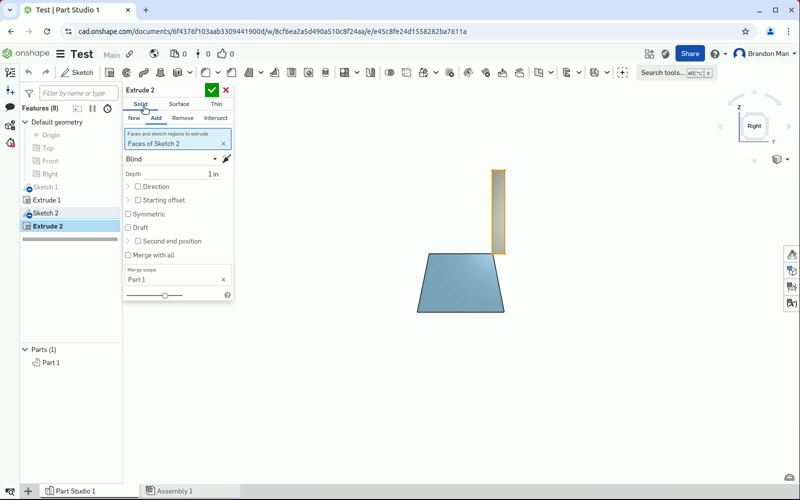
click(143, 106)
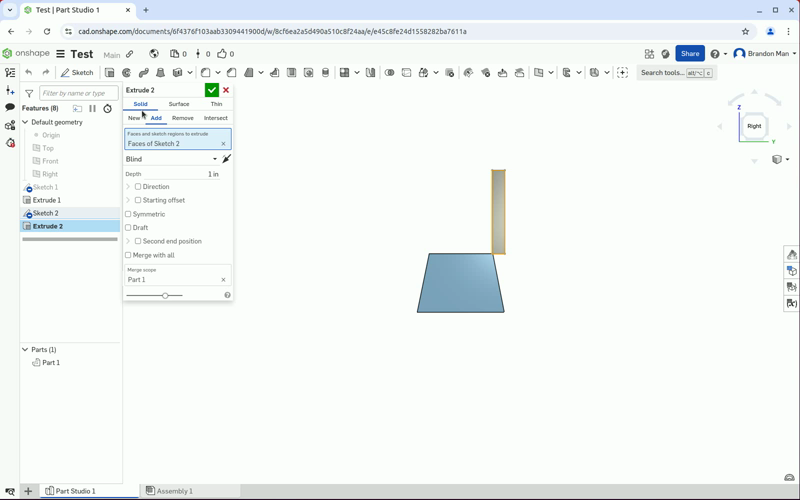
mouse_move(137, 120)
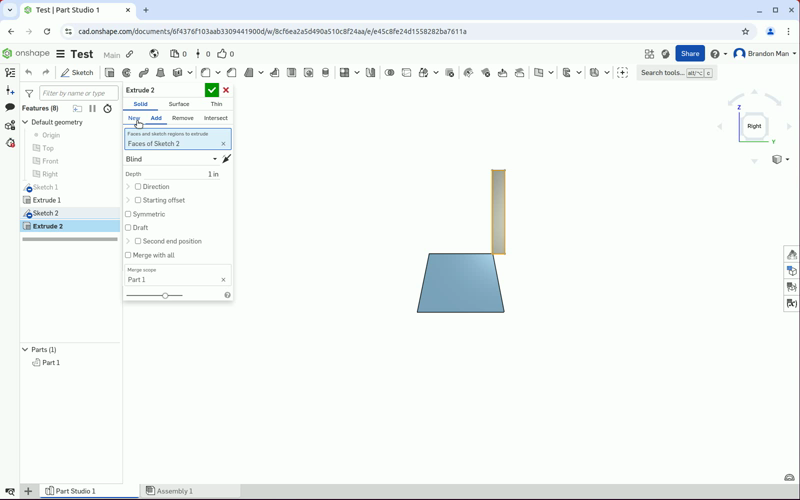
click(137, 120)
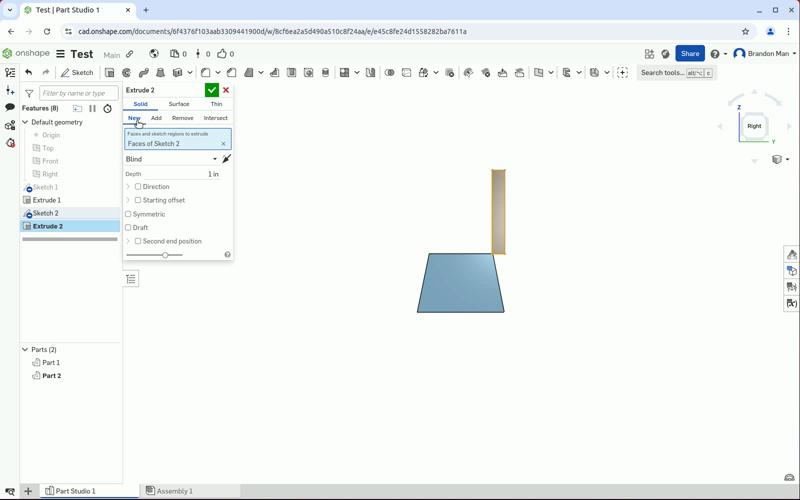
key(tab, 4)
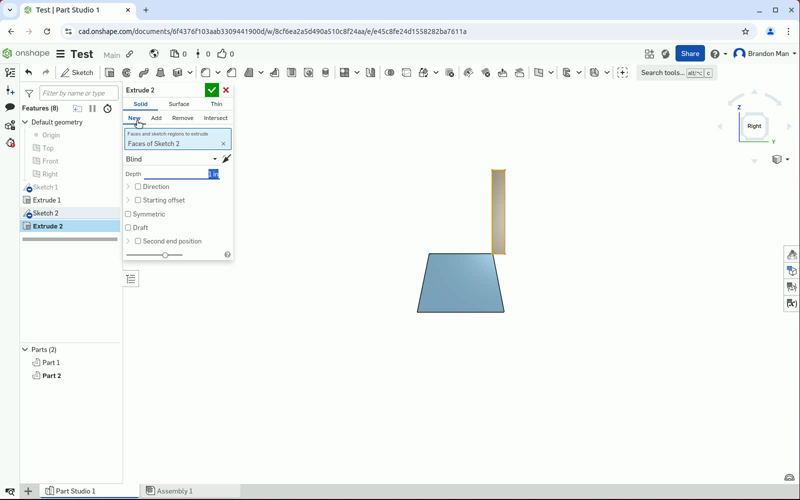
text(0.722)
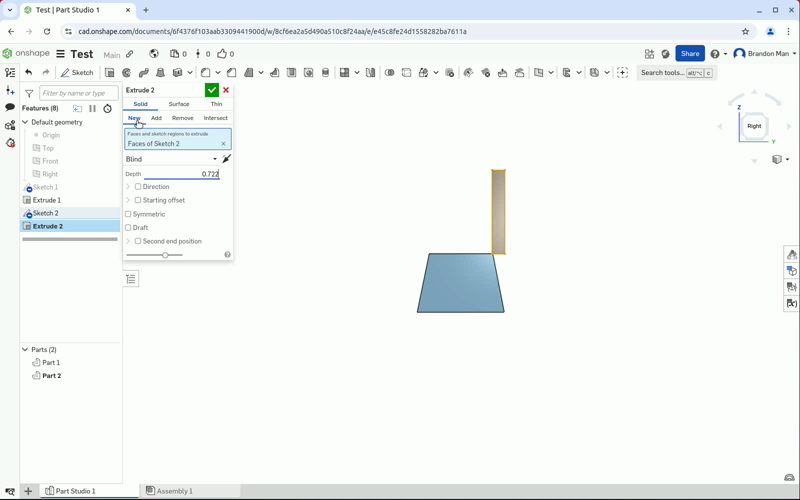
key(enter)
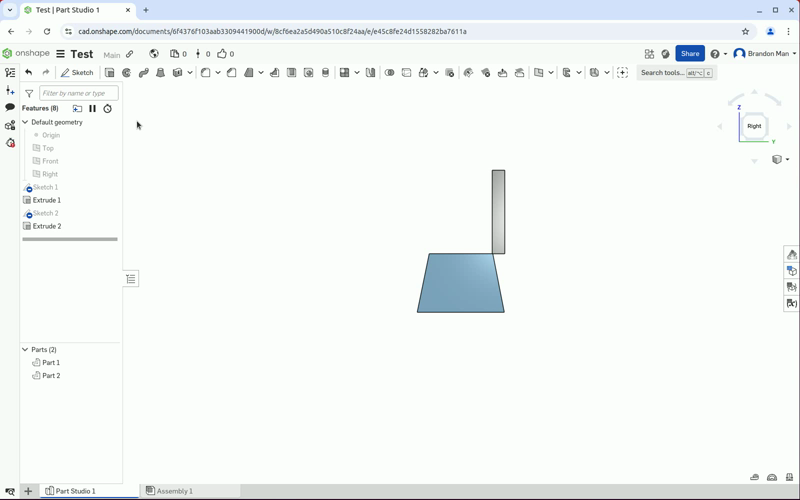
key(shift+h)
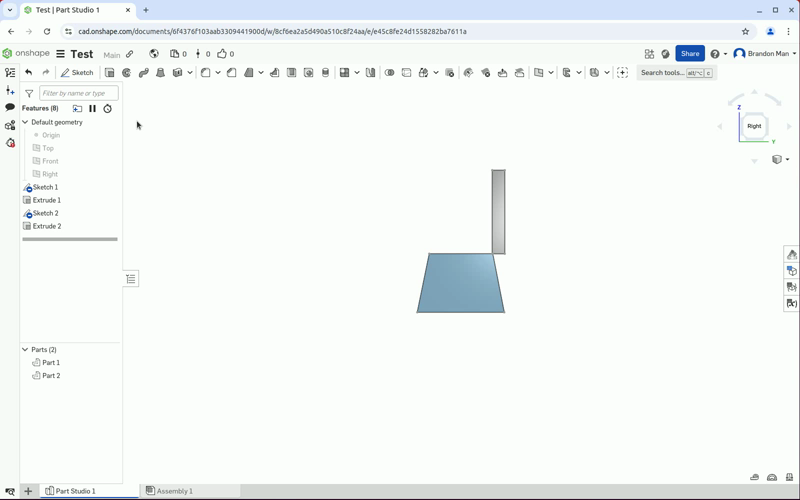
key(shift+h)
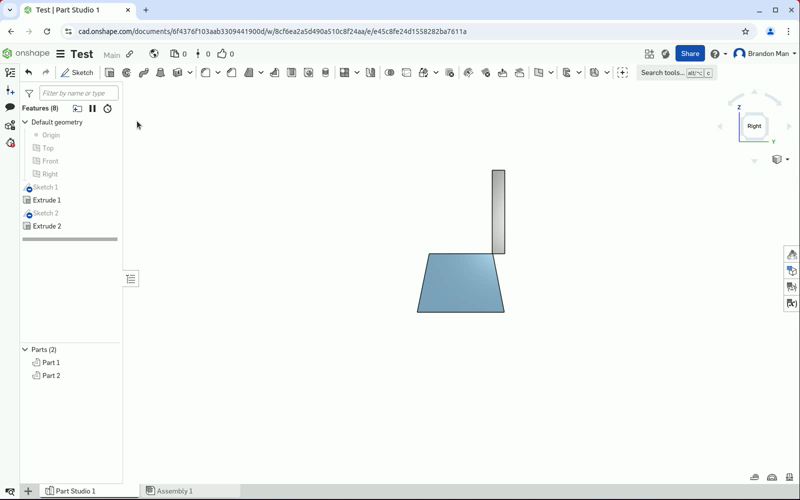
mouse_move(73, 189)
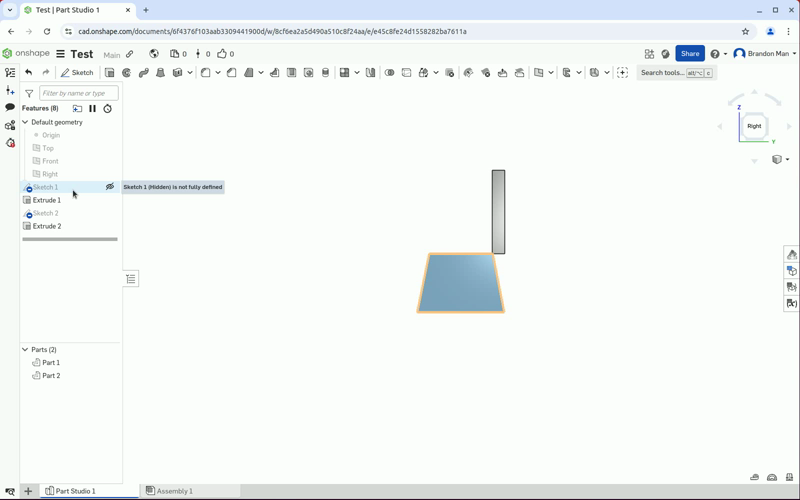
click(73, 189)
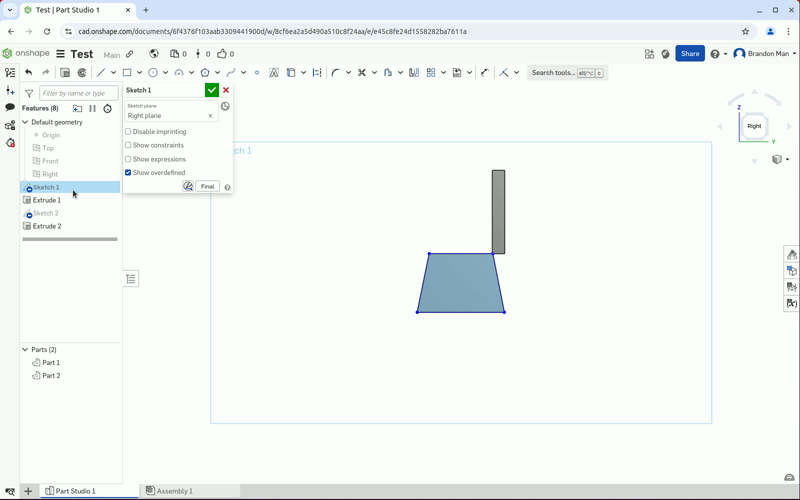
mouse_move(229, 92)
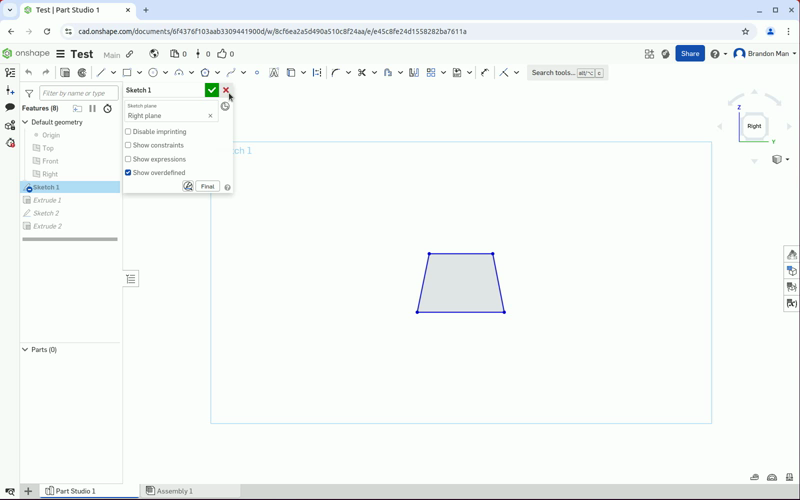
click(229, 92)
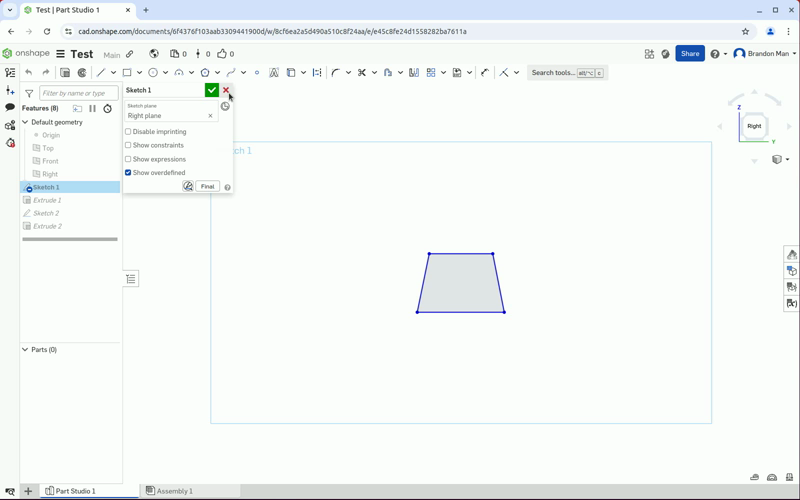
key(shift+s)
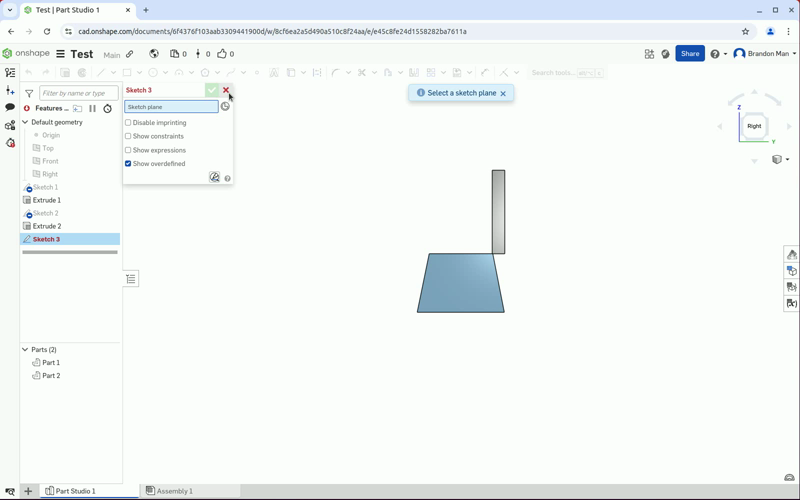
mouse_move(73, 176)
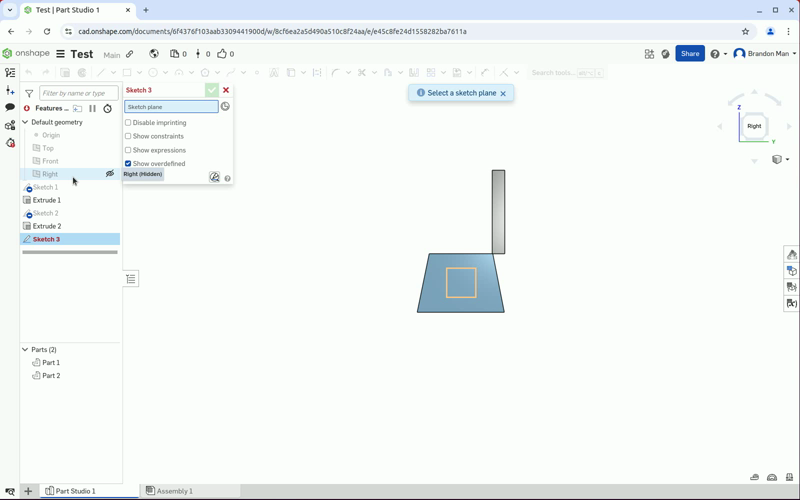
click(73, 176)
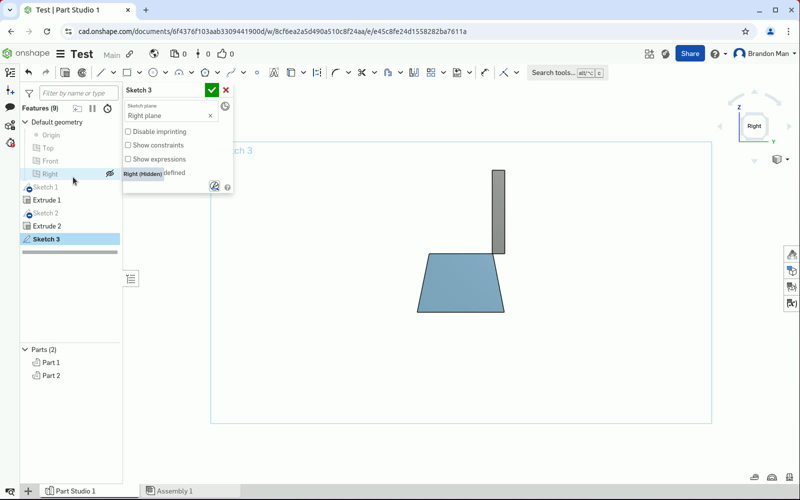
mouse_move(73, 352)
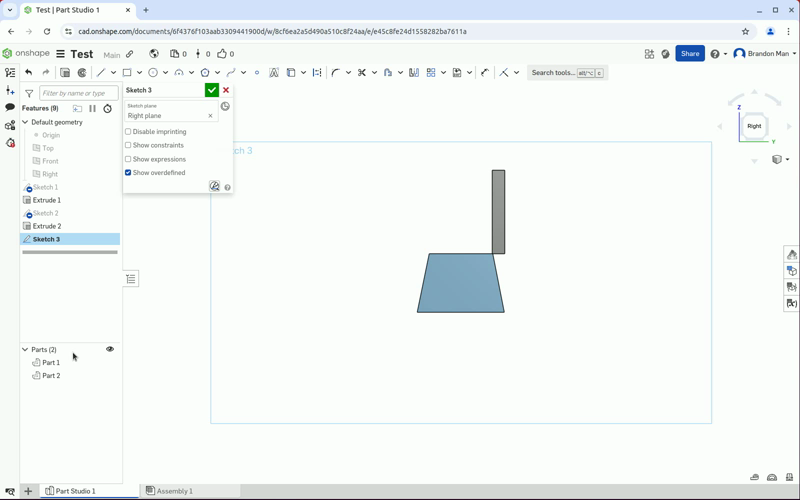
key(y)
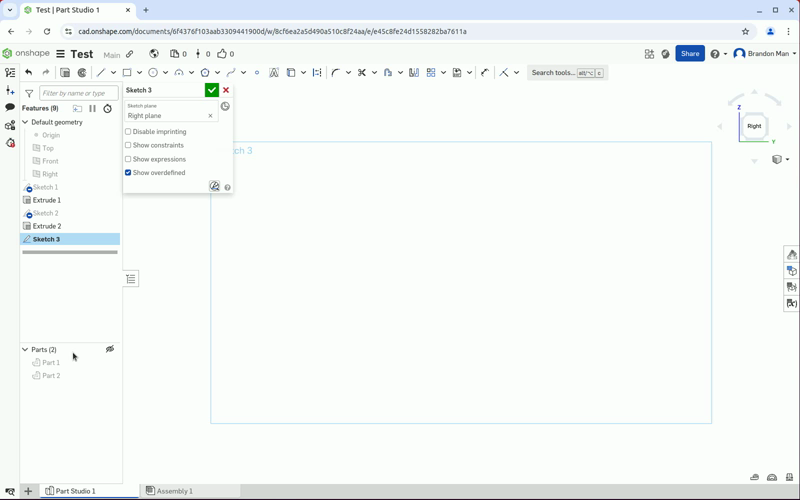
key(l)
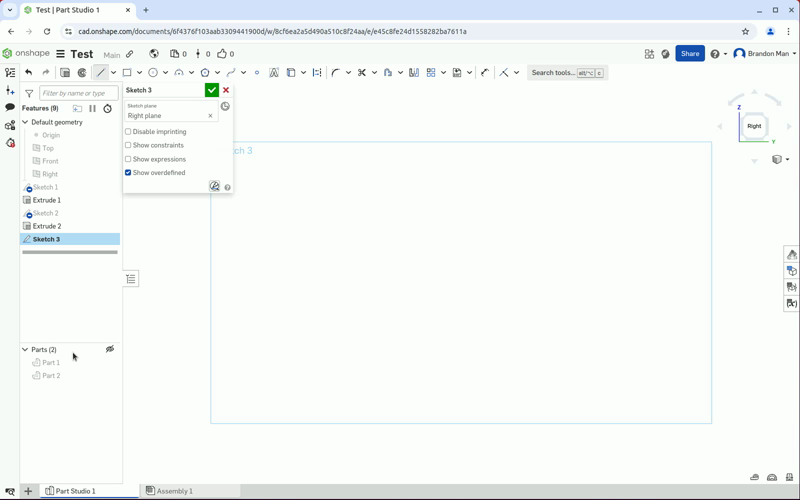
key_down(shift)
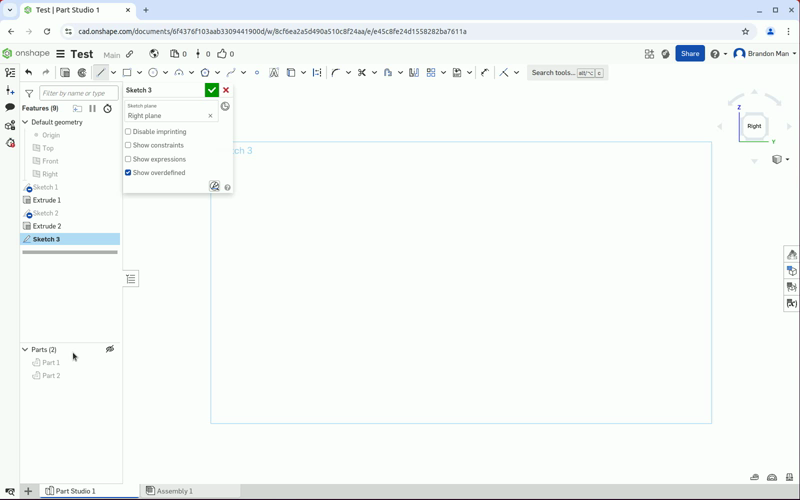
mouse_move(417, 253)
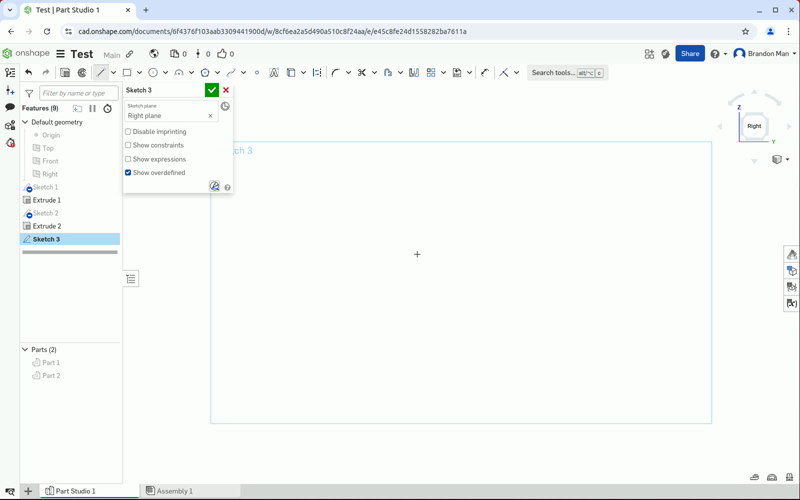
click(417, 253)
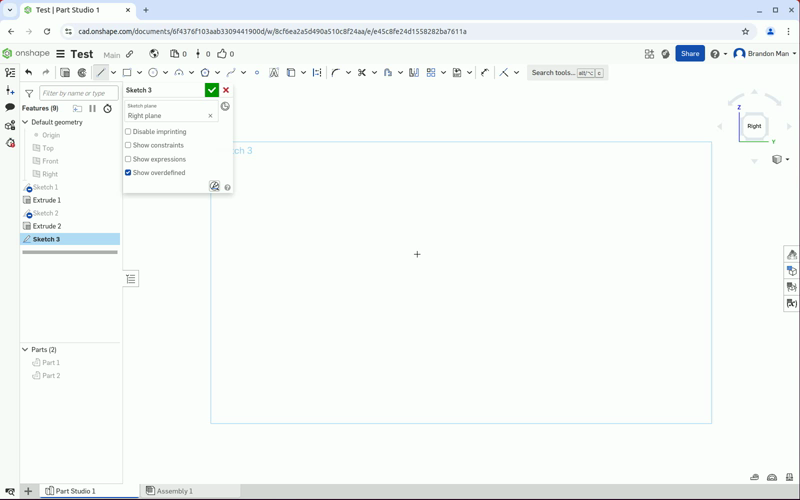
key_up(shift)
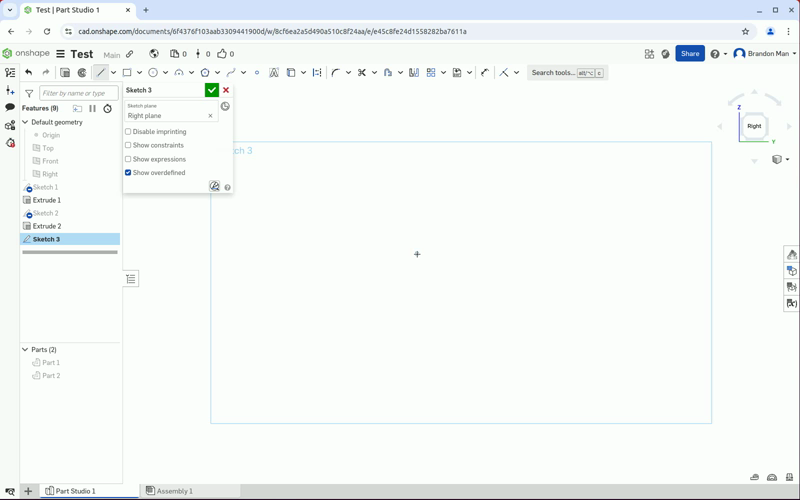
key_down(shift)
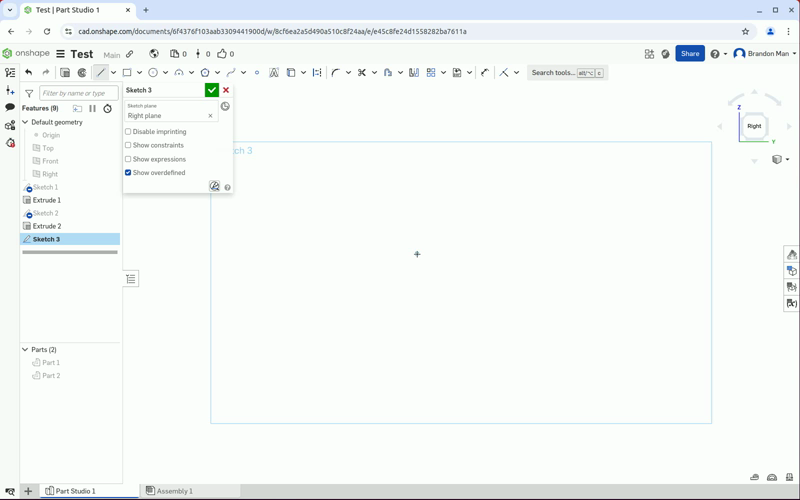
mouse_move(447, 253)
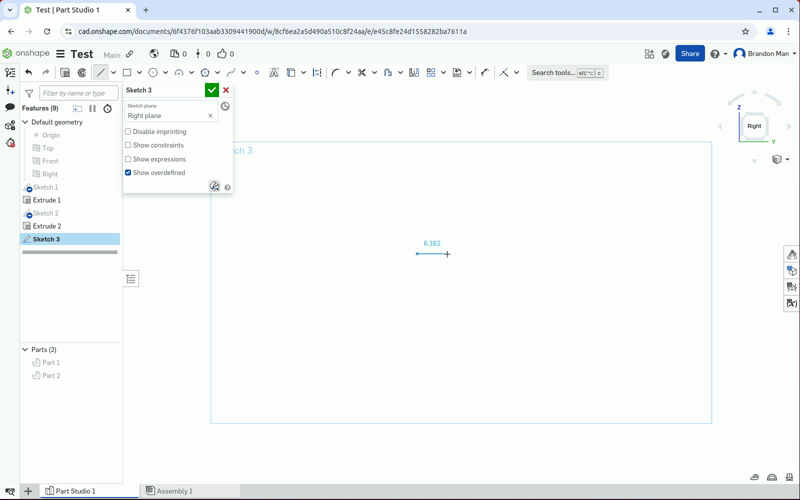
mouse_move(429, 253)
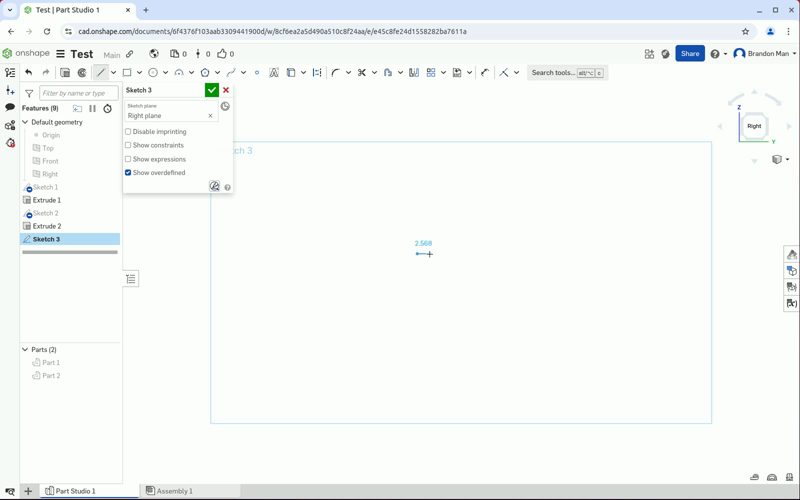
click(429, 253)
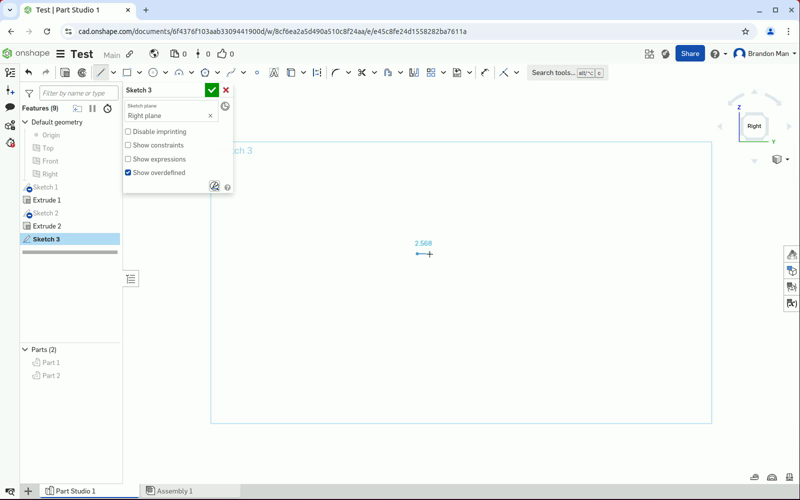
key_up(shift)
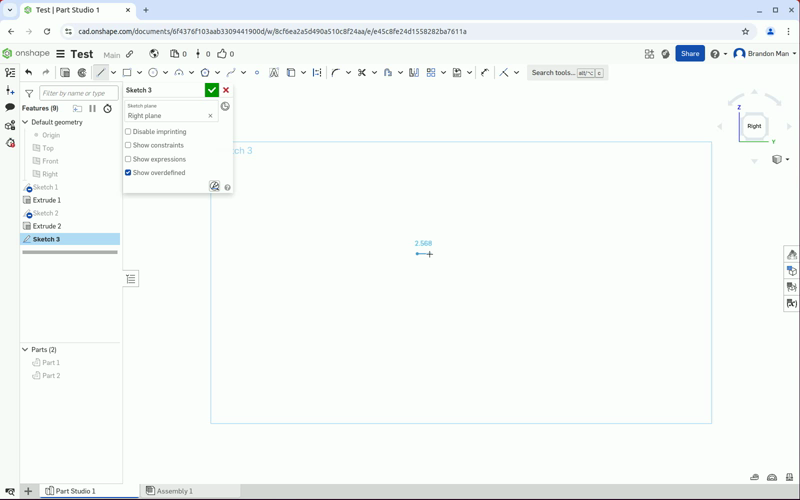
key_down(shift)
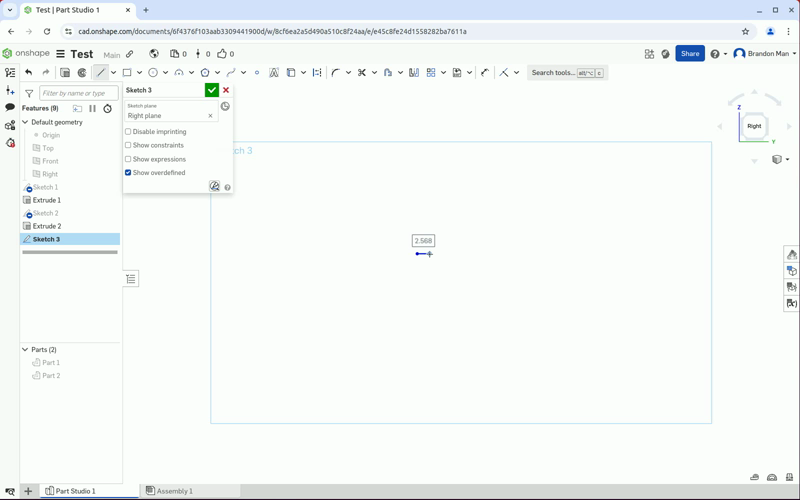
mouse_move(429, 170)
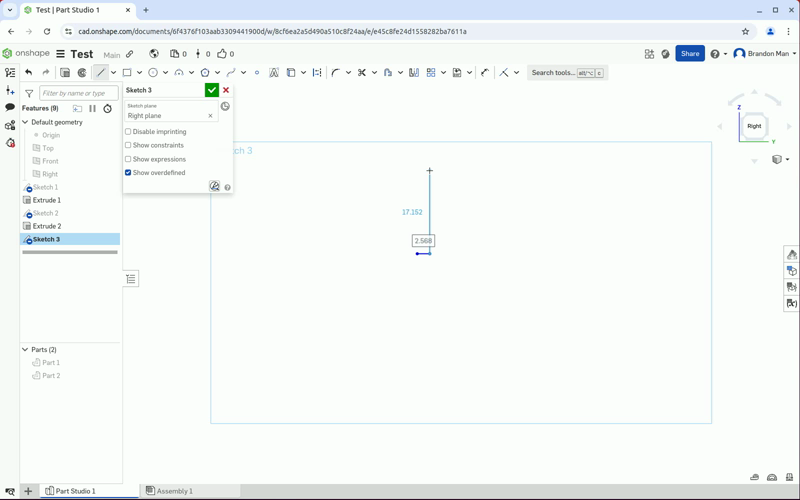
click(429, 170)
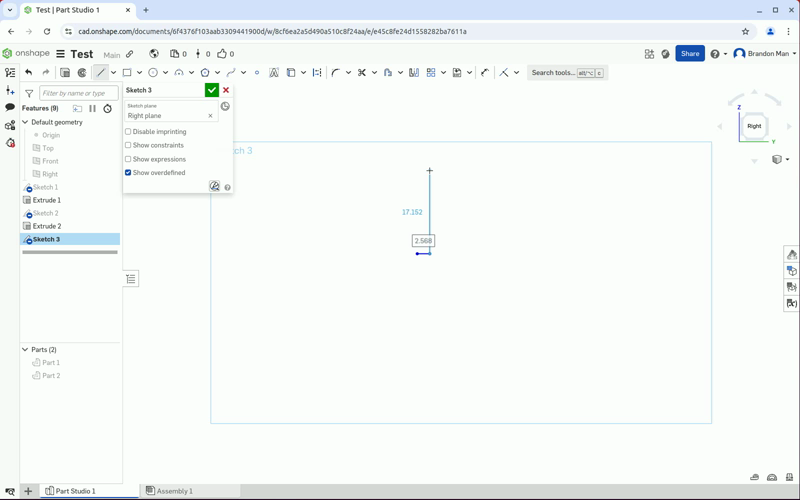
key_up(shift)
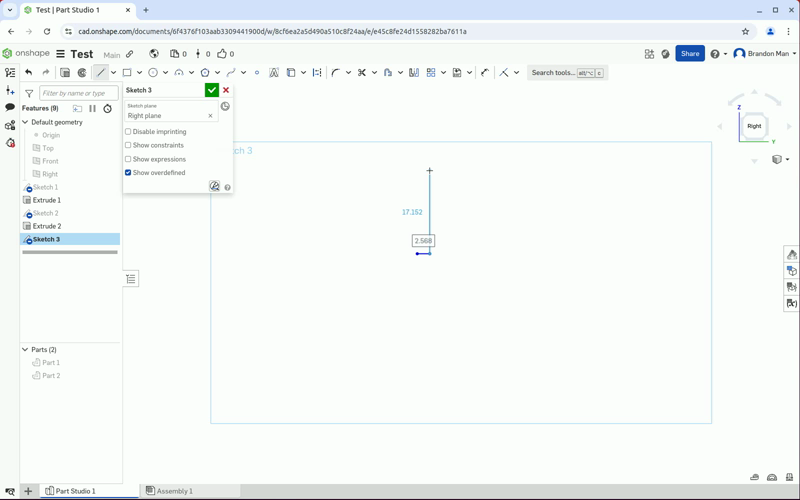
key_down(shift)
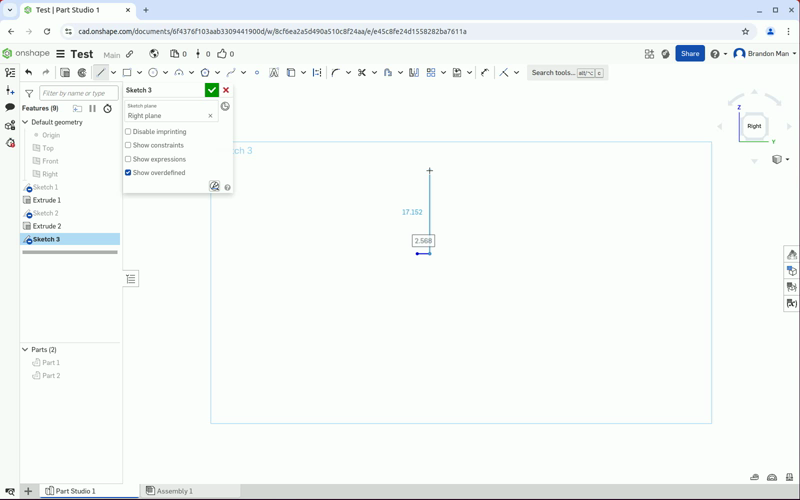
mouse_move(459, 170)
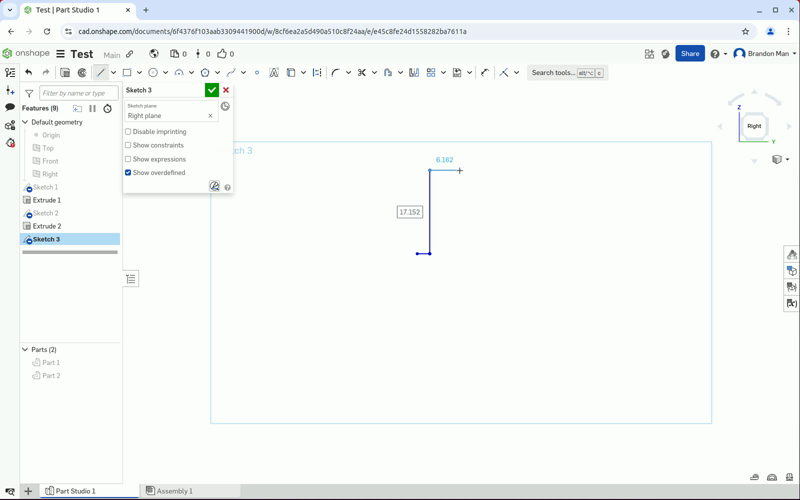
mouse_move(417, 170)
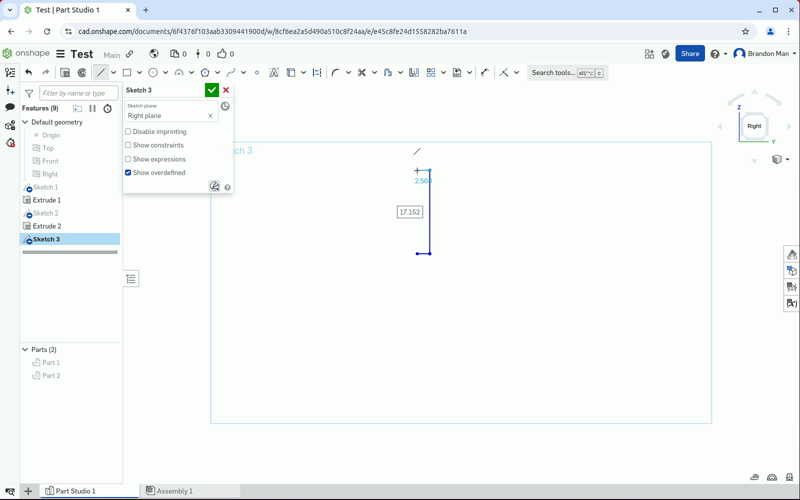
click(417, 170)
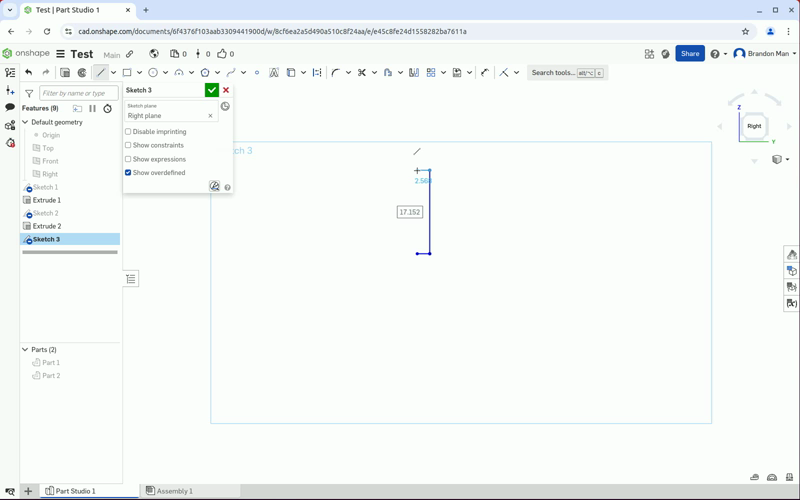
key_up(shift)
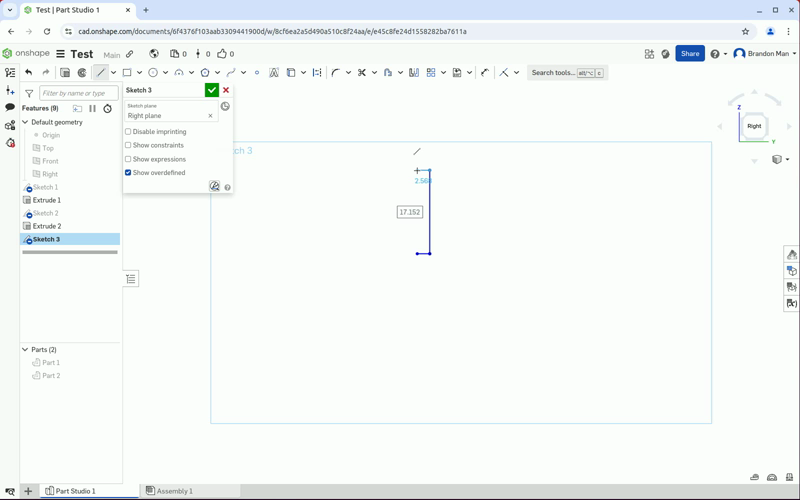
key_down(shift)
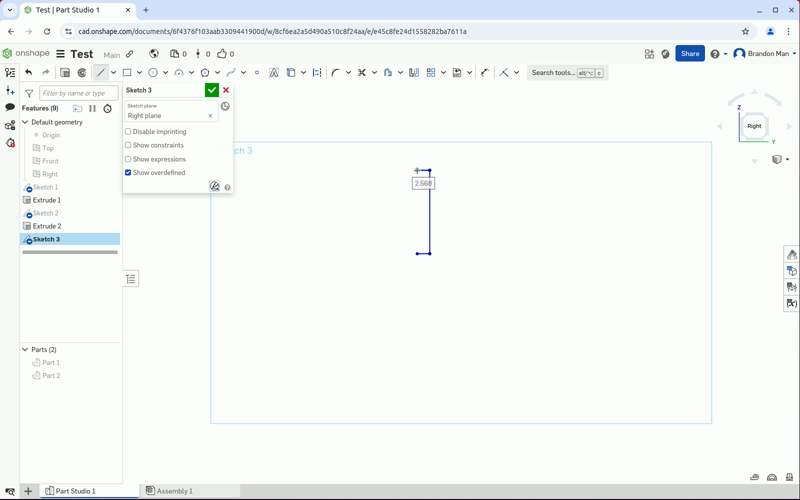
mouse_move(417, 253)
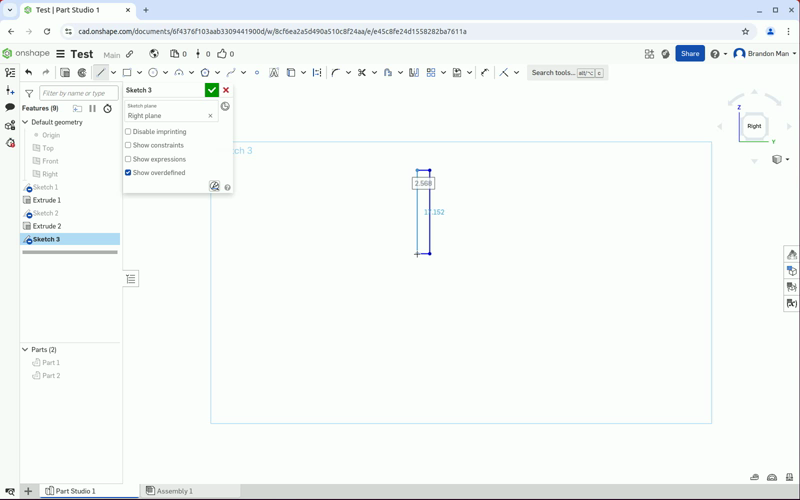
key_up(shift)
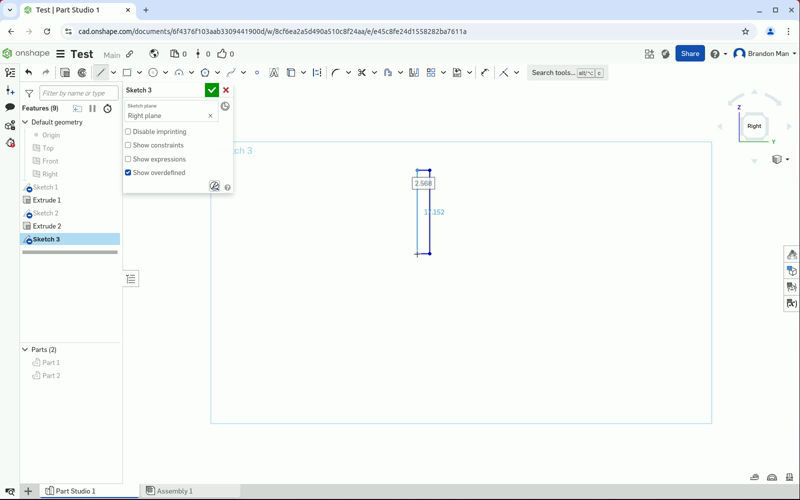
click(417, 253)
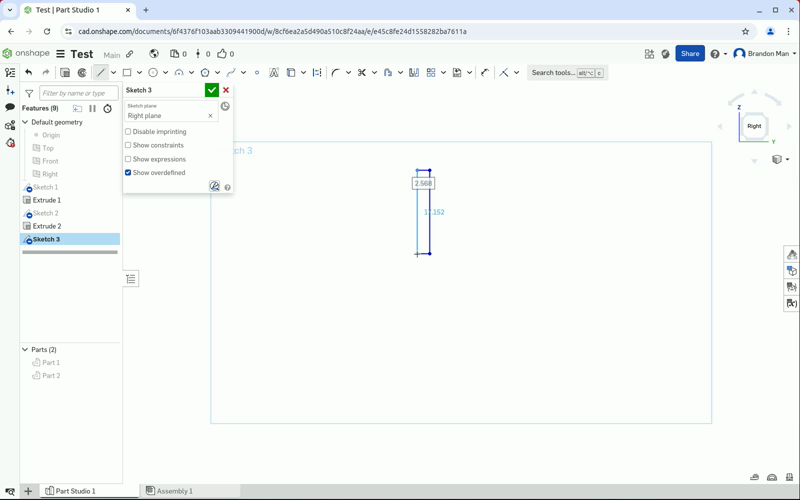
key(esc)
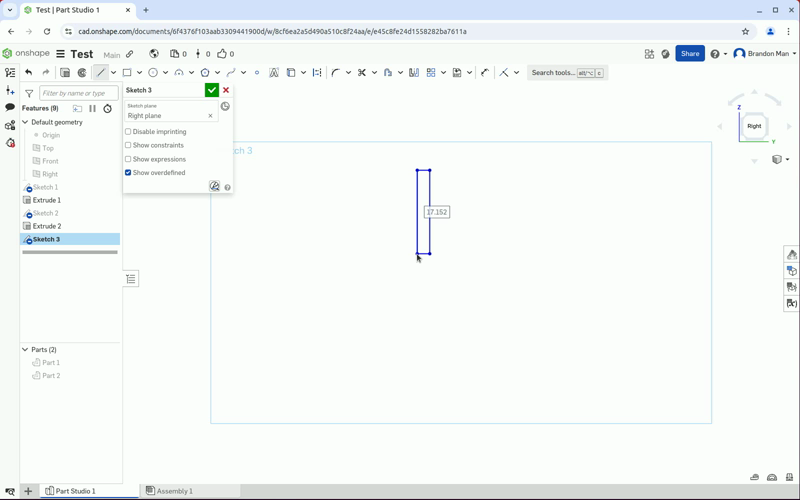
mouse_move(419, 244)
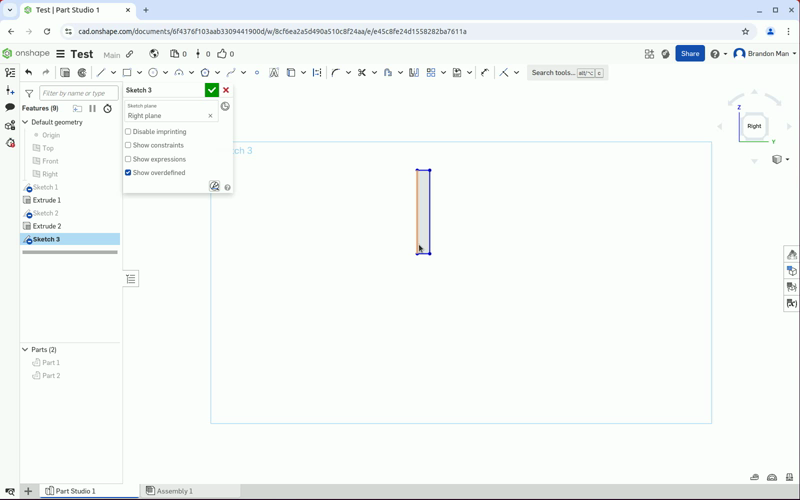
scroll(6)
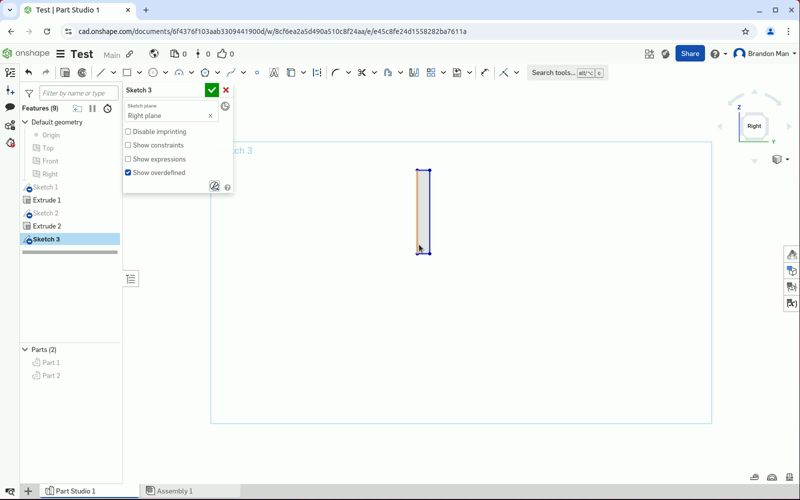
scroll(6)
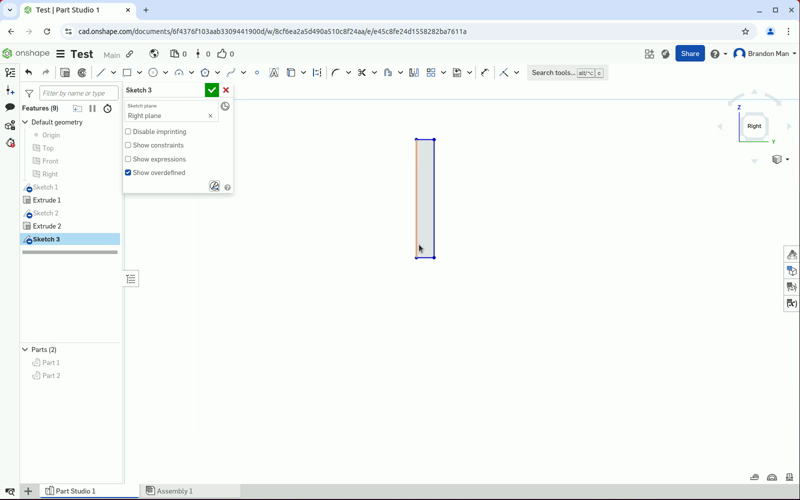
scroll(6)
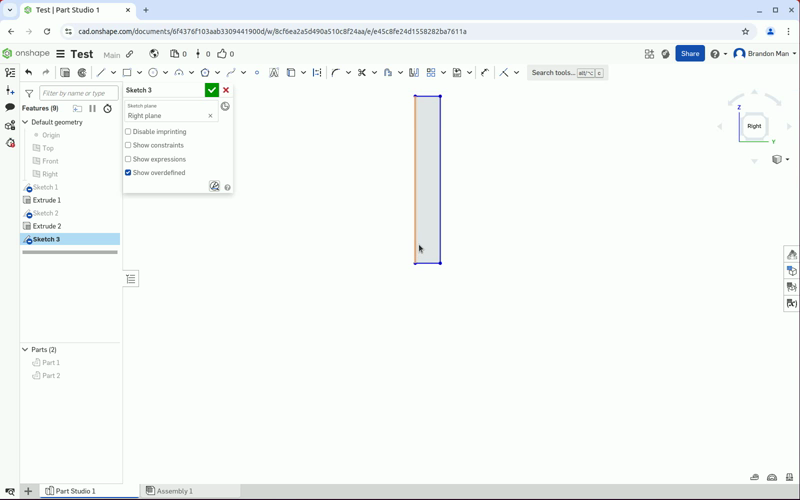
scroll(6)
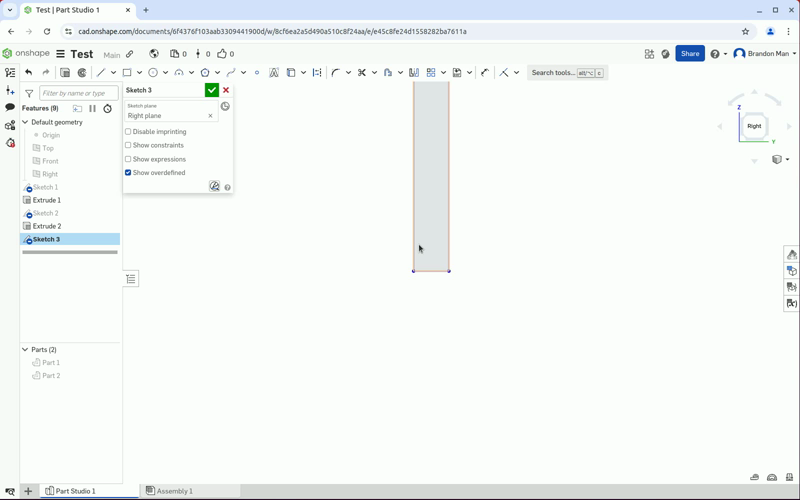
scroll(6)
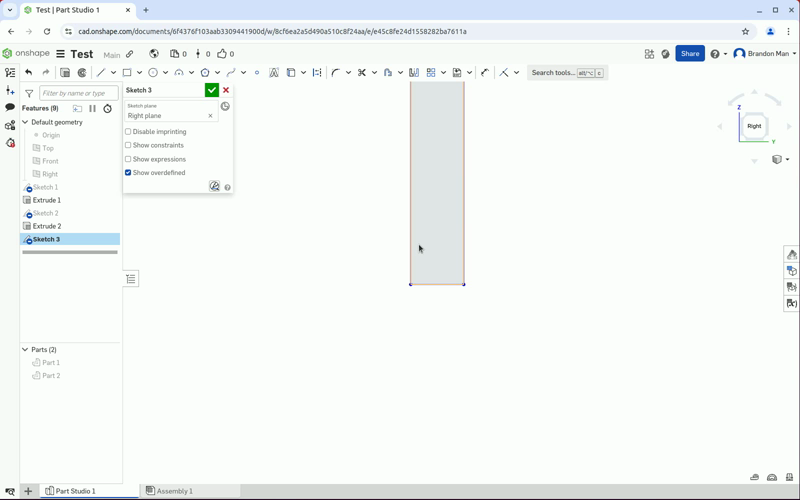
scroll(6)
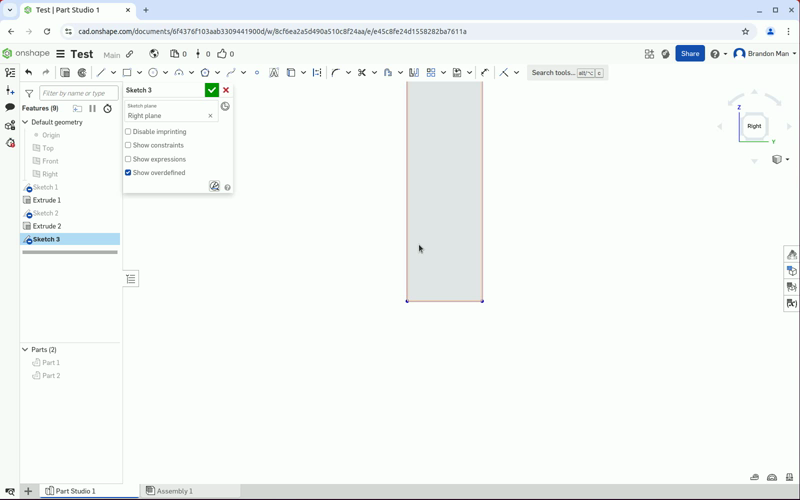
scroll(6)
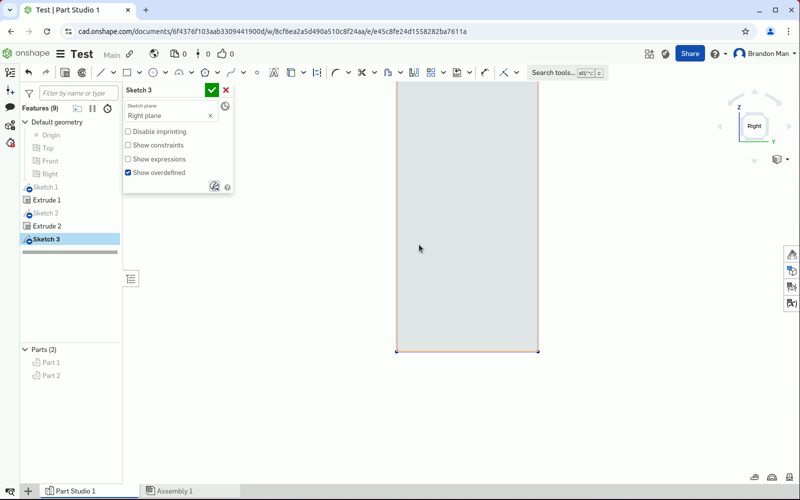
click(419, 244)
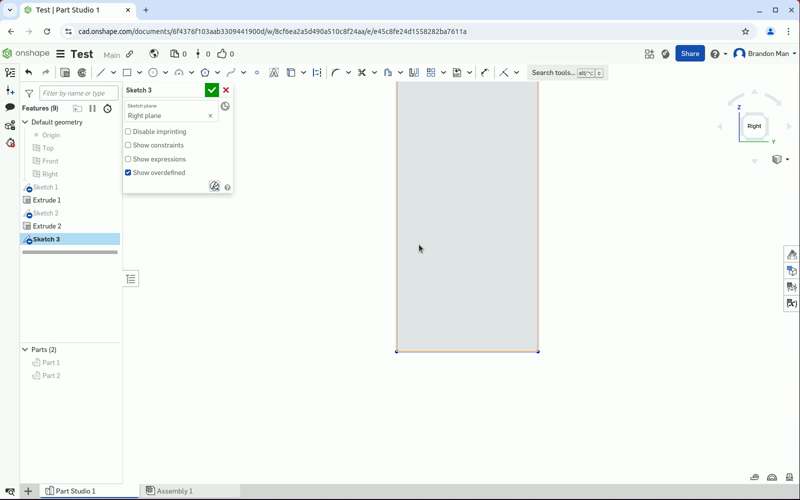
scroll(-6)
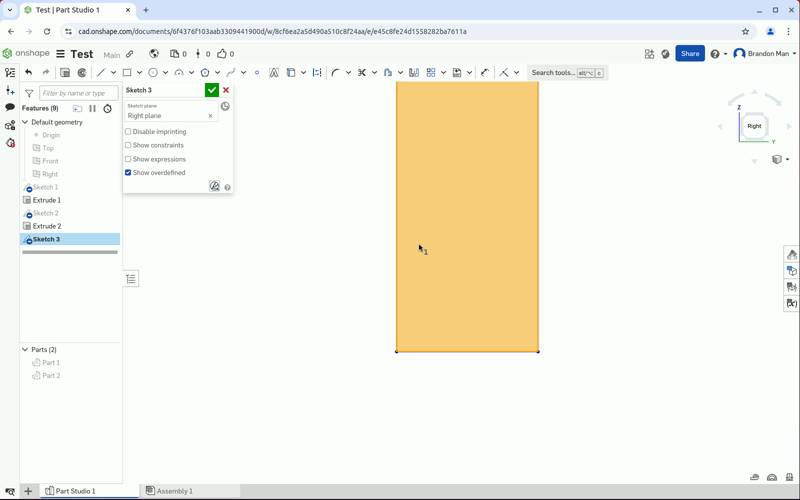
scroll(-6)
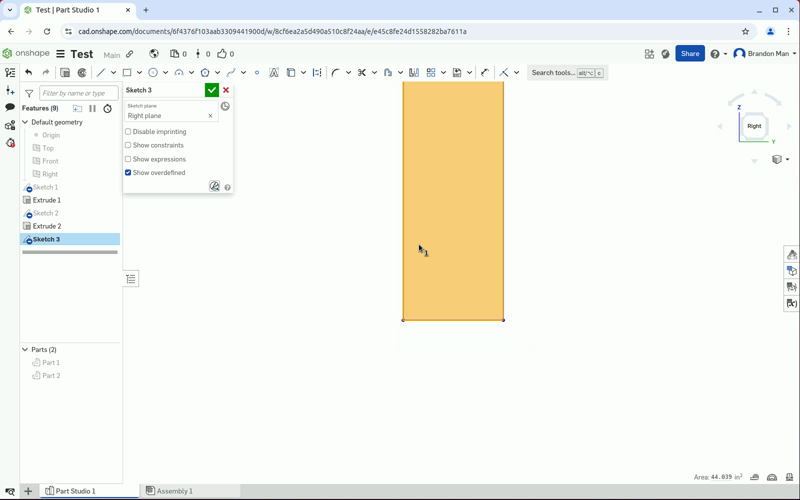
scroll(-6)
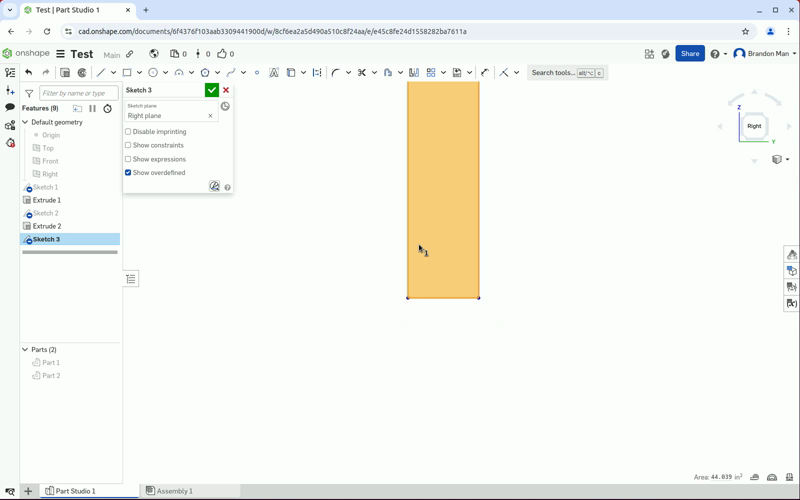
scroll(-6)
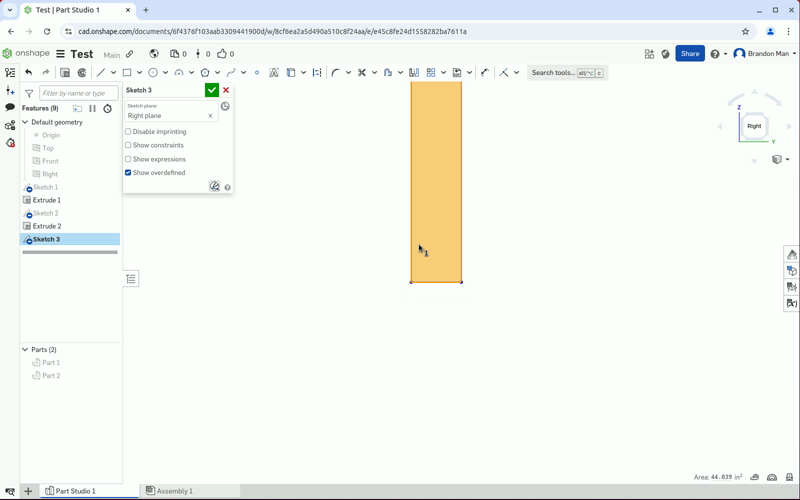
scroll(-6)
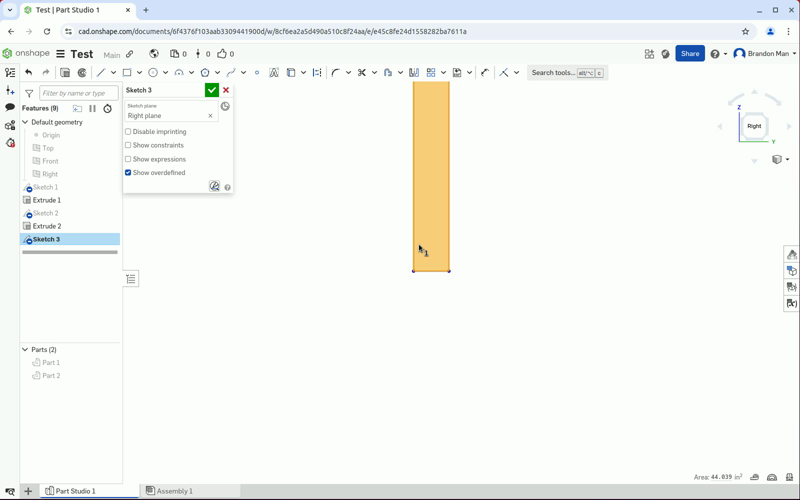
scroll(-6)
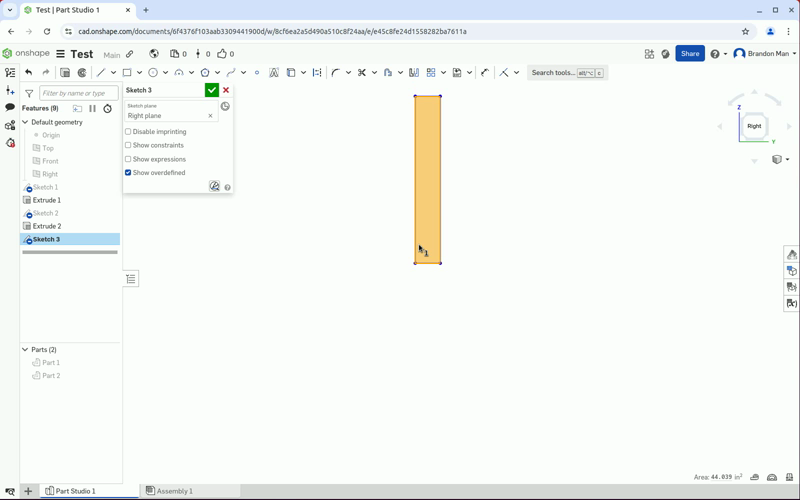
scroll(-6)
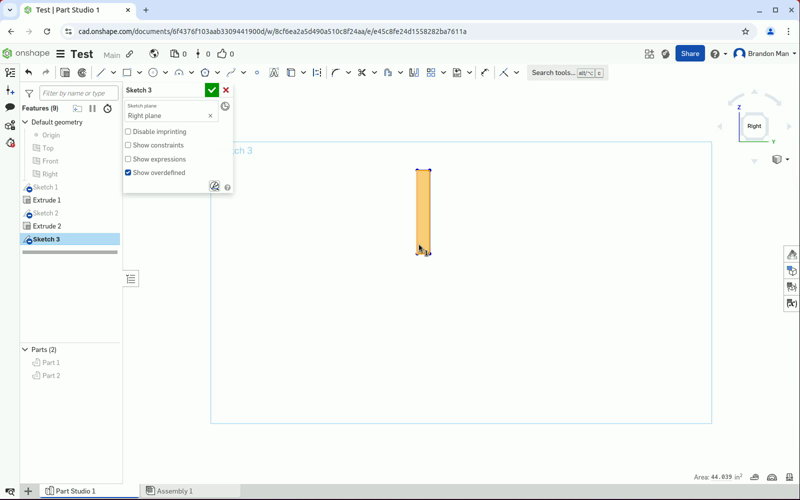
mouse_move(73, 352)
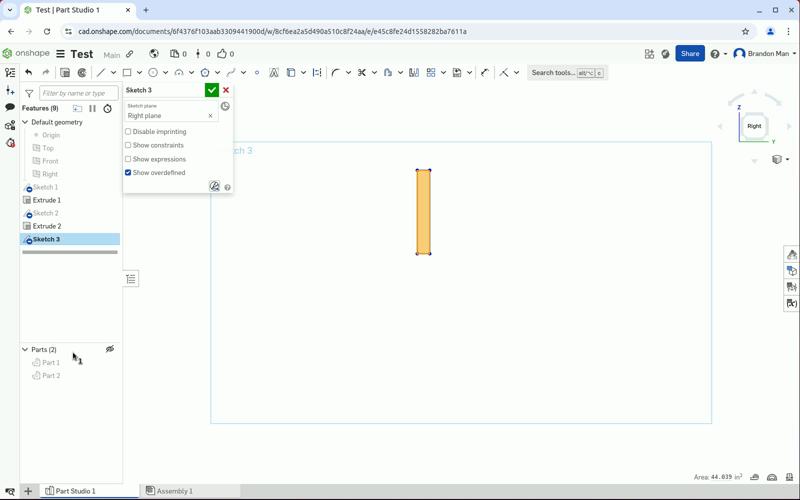
key(shift+y)
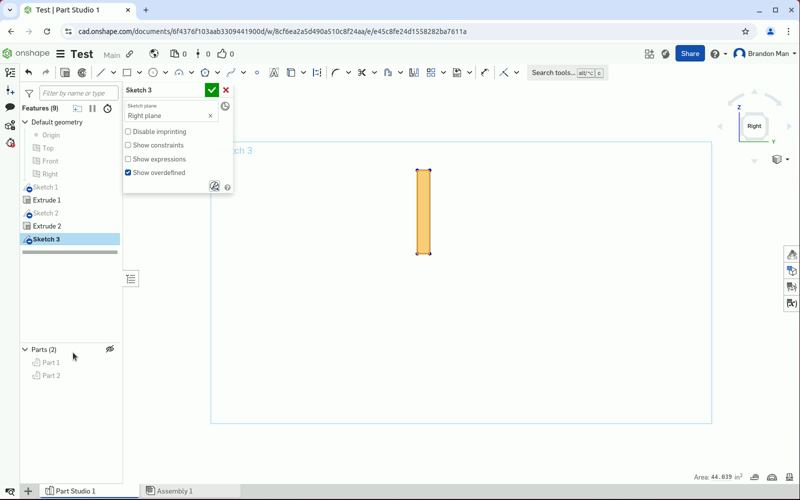
key(shift+e)
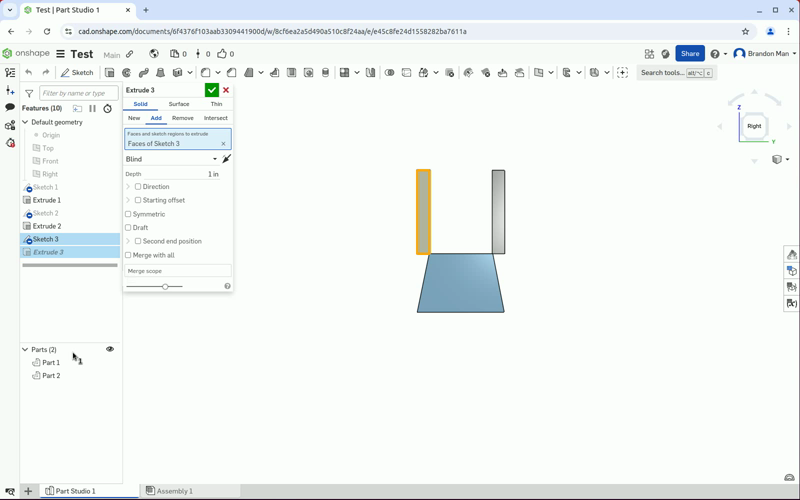
mouse_move(143, 106)
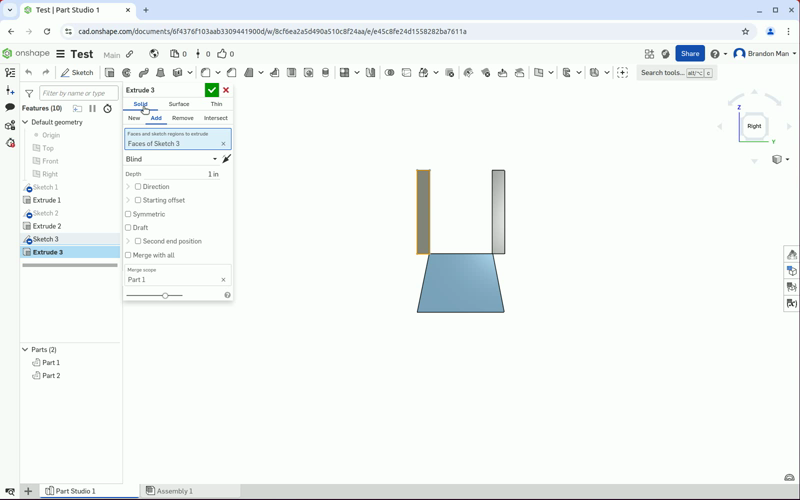
click(143, 106)
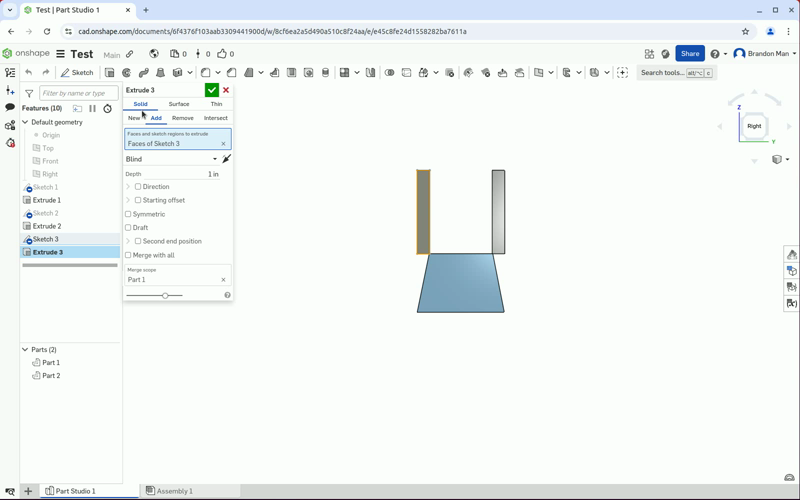
mouse_move(137, 120)
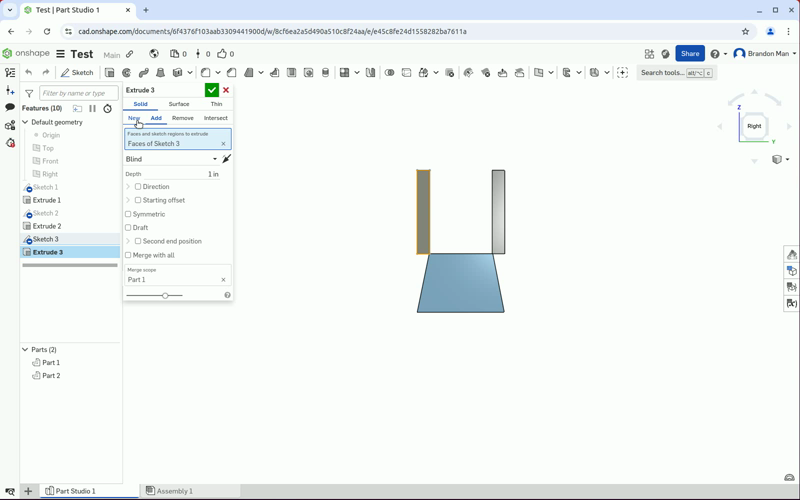
click(137, 120)
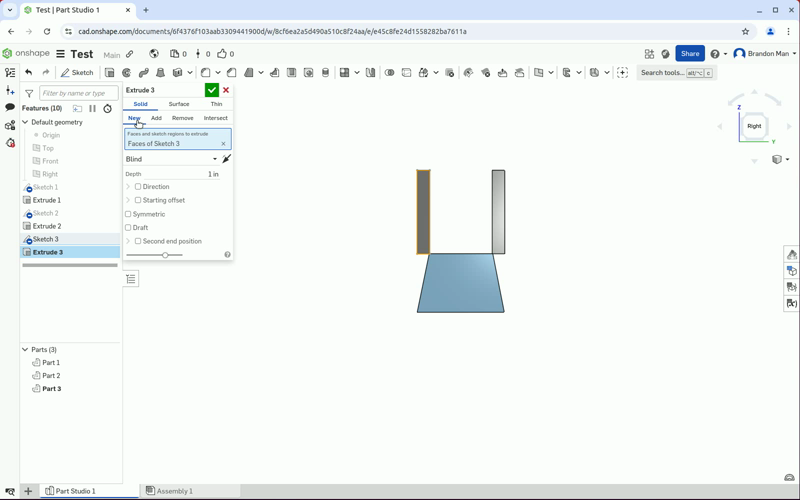
key(tab, 4)
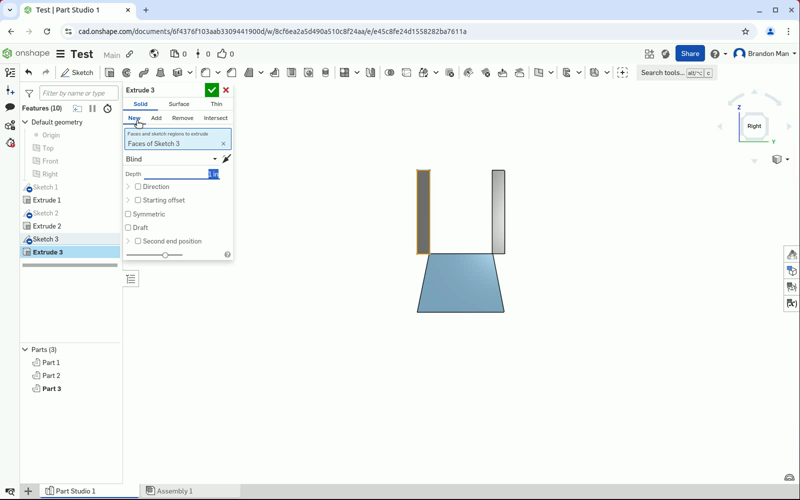
text(0.722)
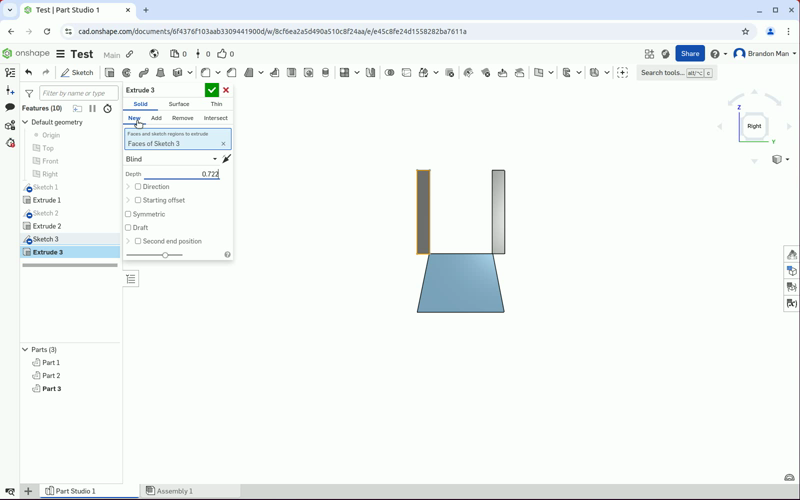
key(enter)
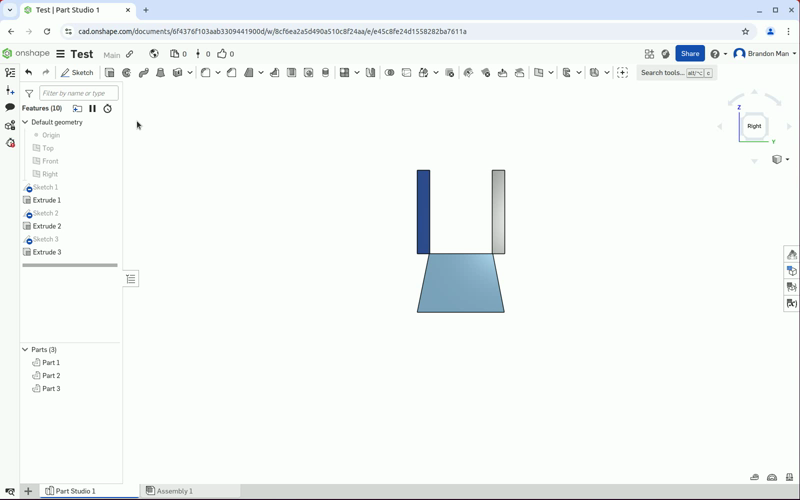
key(shift+h)
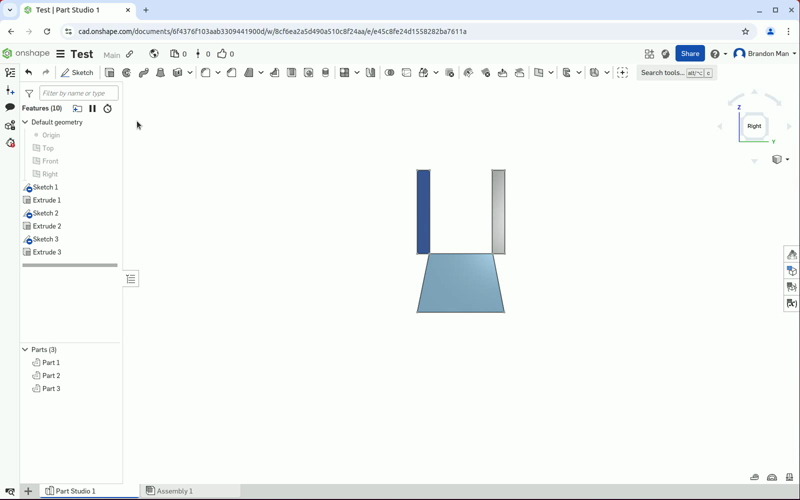
key(shift+h)
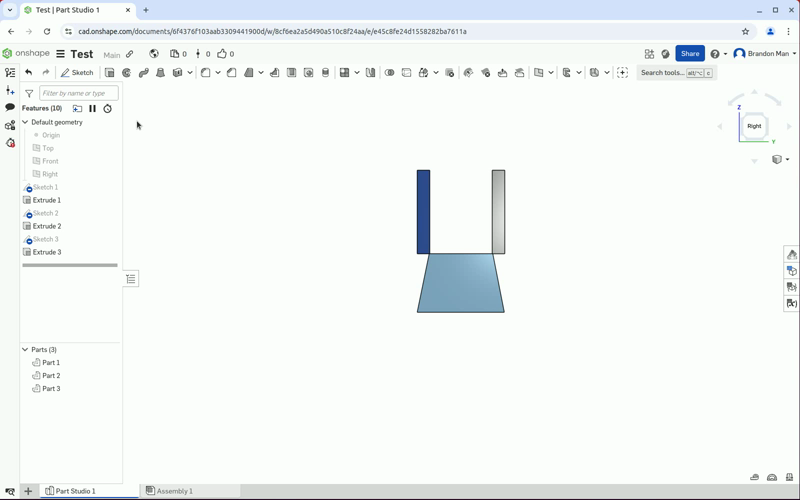
mouse_move(73, 189)
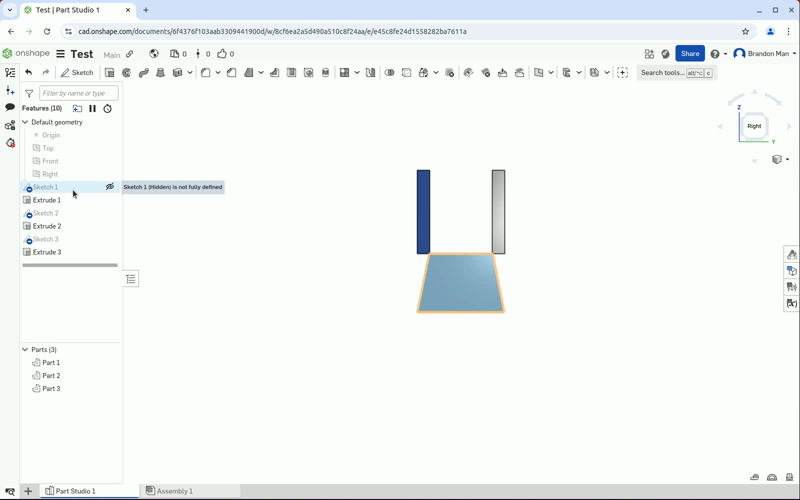
click(73, 189)
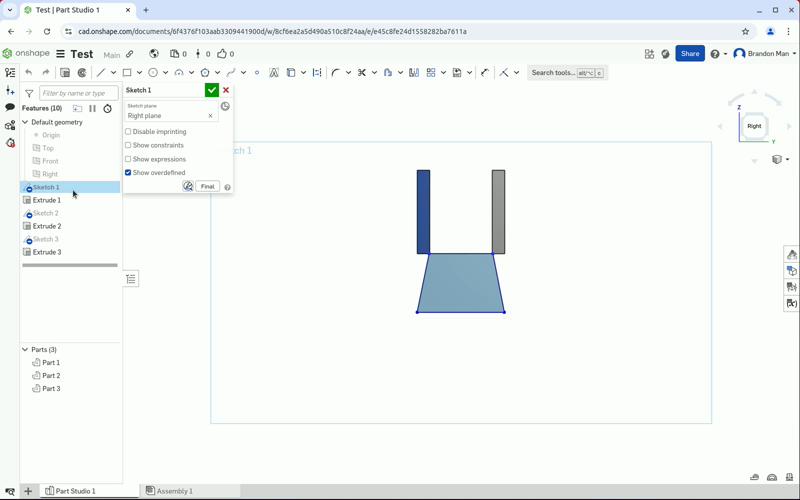
mouse_move(229, 92)
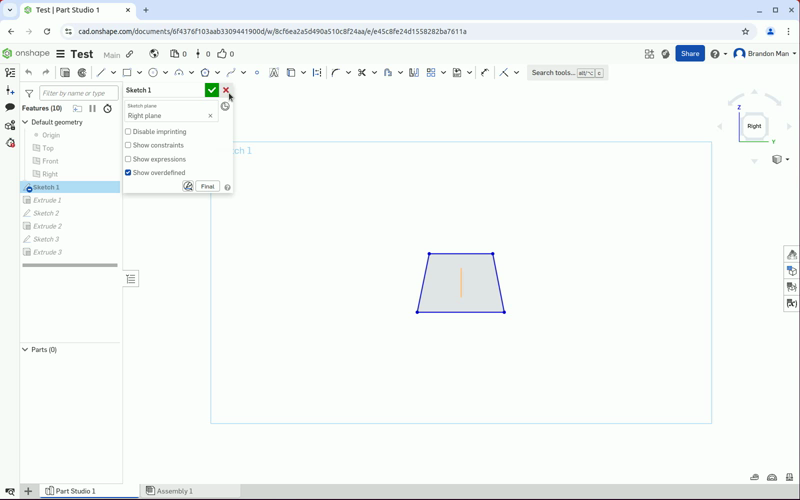
click(229, 92)
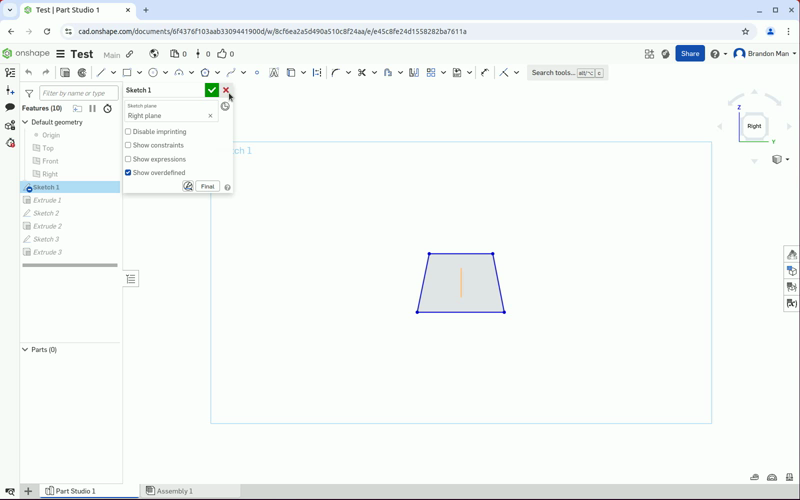
key(shift+s)
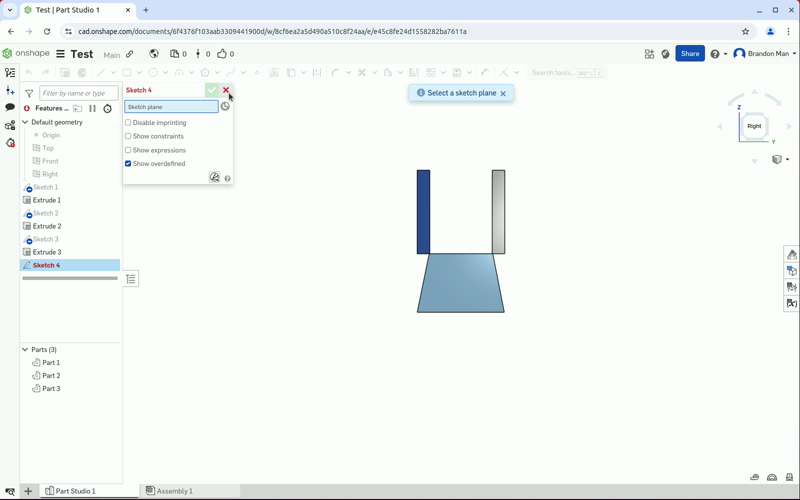
mouse_move(73, 176)
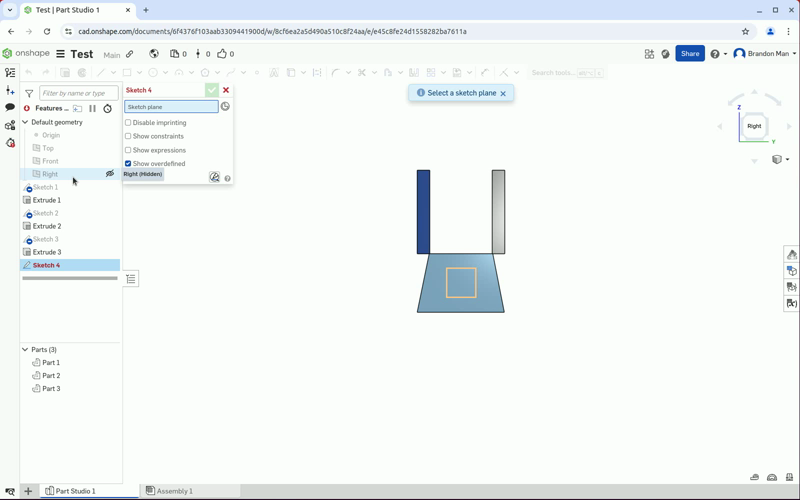
click(73, 176)
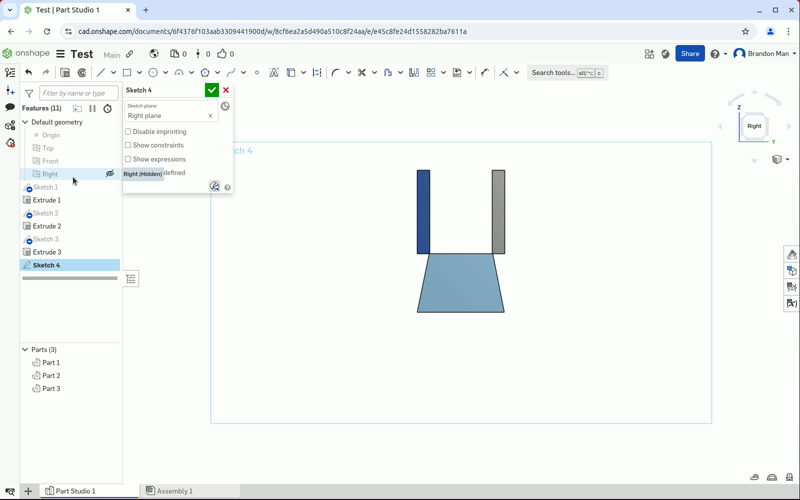
mouse_move(73, 352)
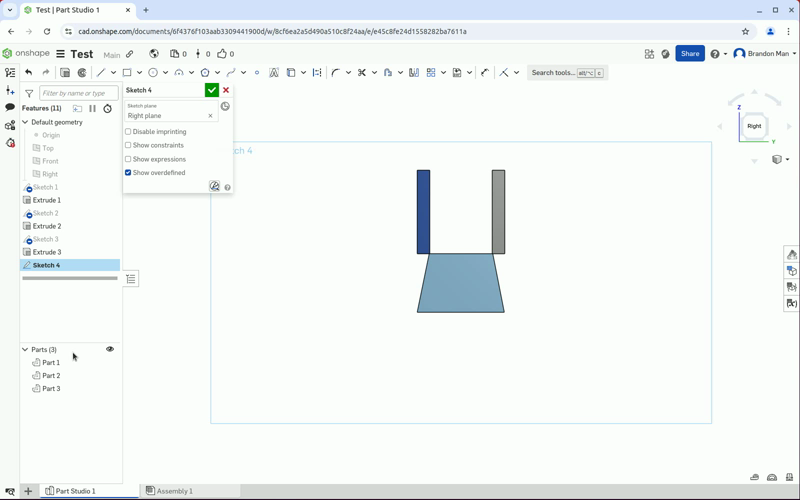
key(y)
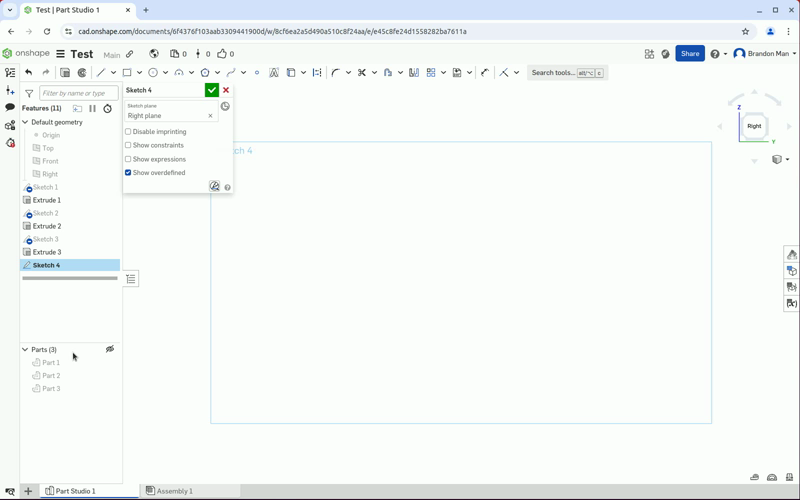
key(l)
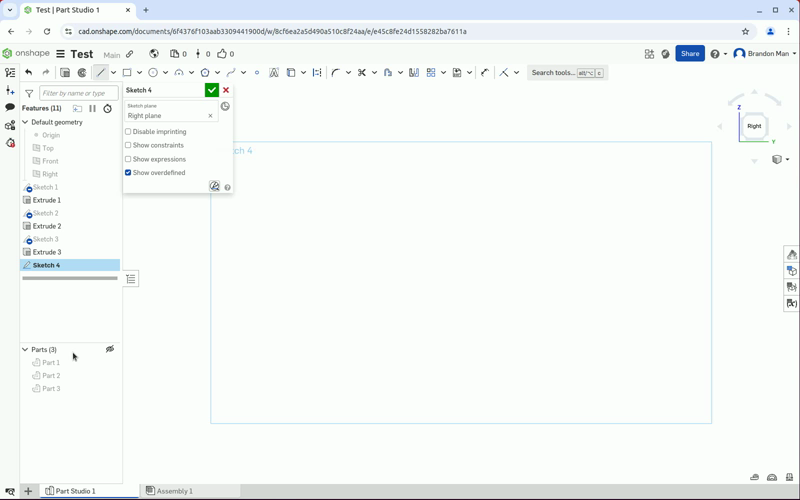
key_down(shift)
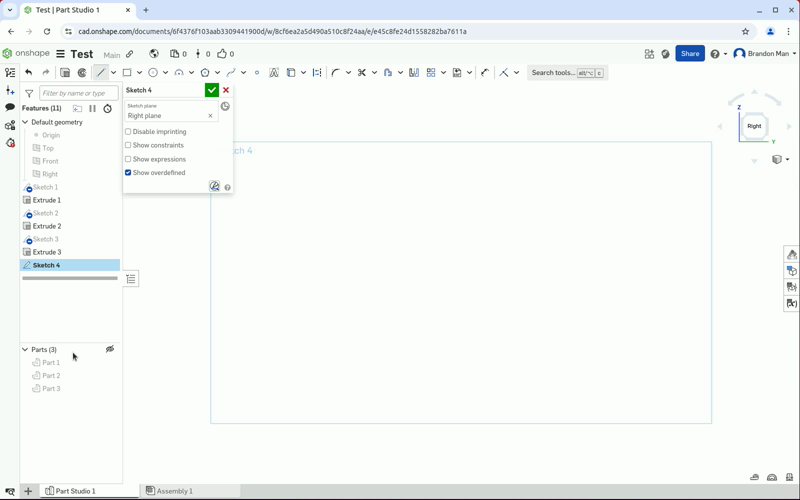
mouse_move(492, 253)
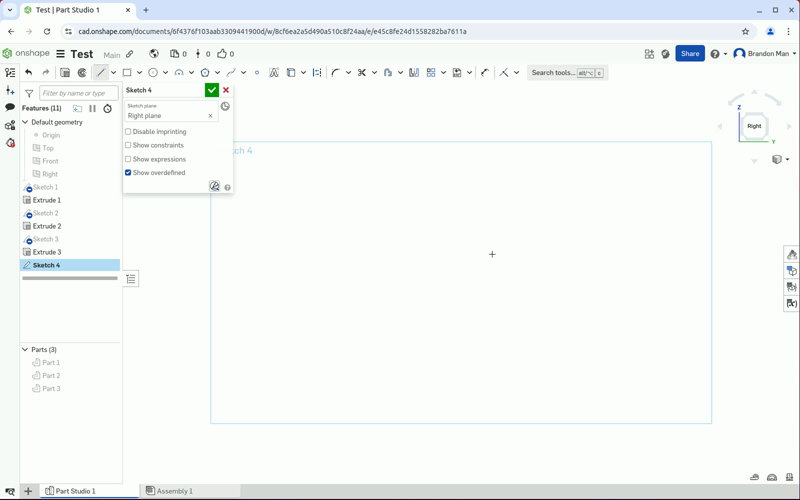
click(492, 253)
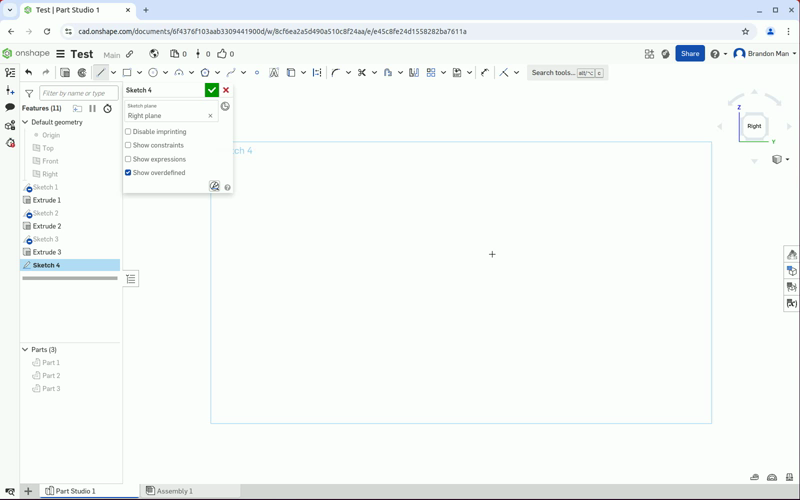
key_up(shift)
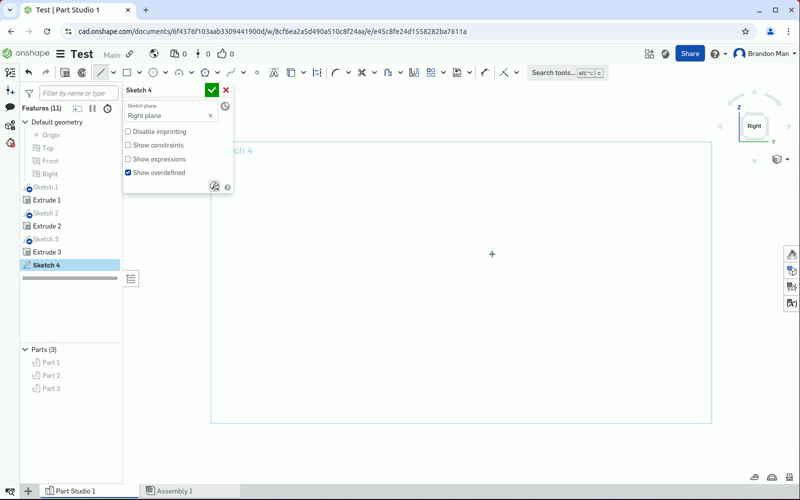
key_down(shift)
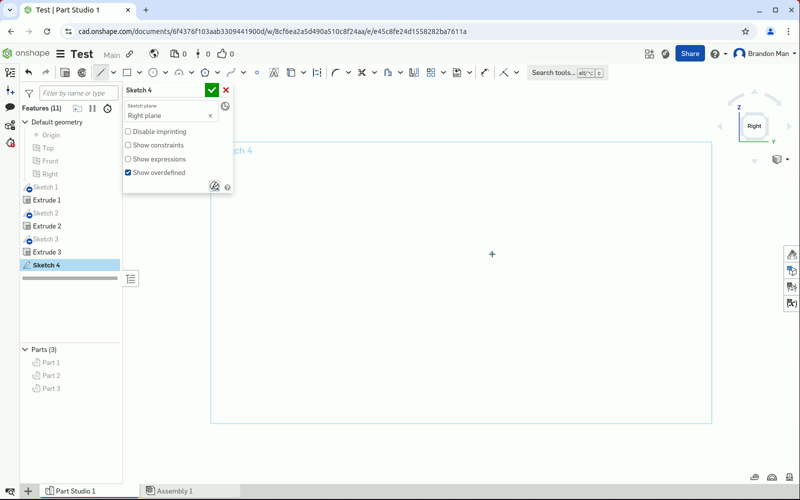
mouse_move(504, 314)
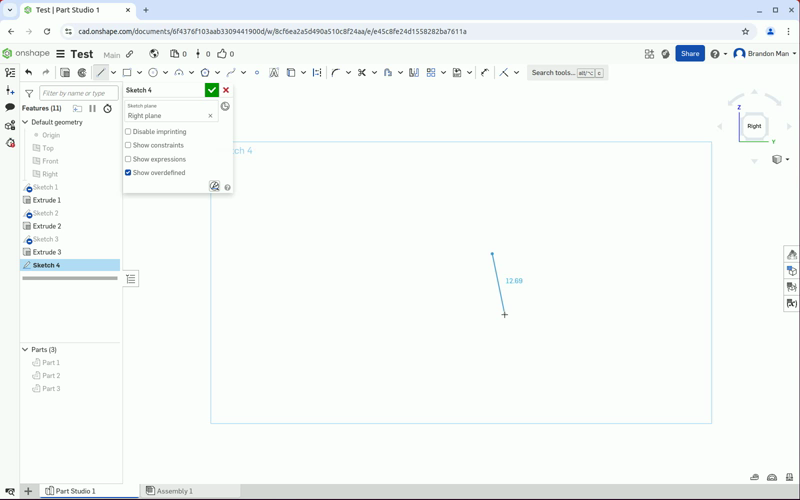
click(504, 314)
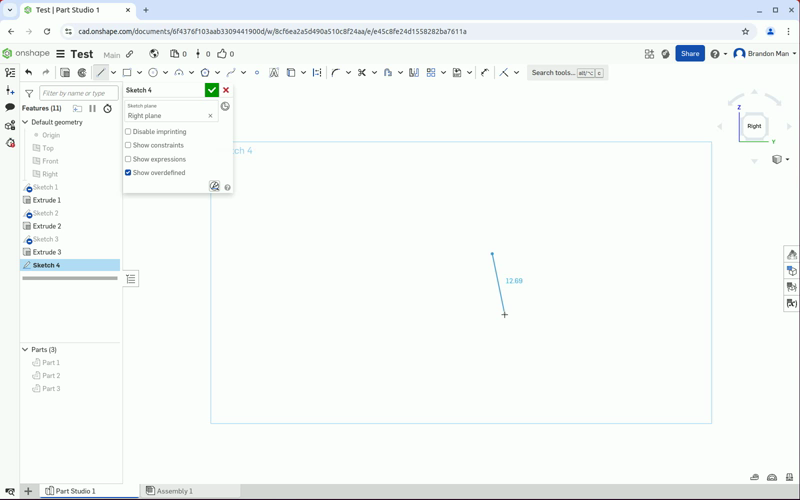
key_up(shift)
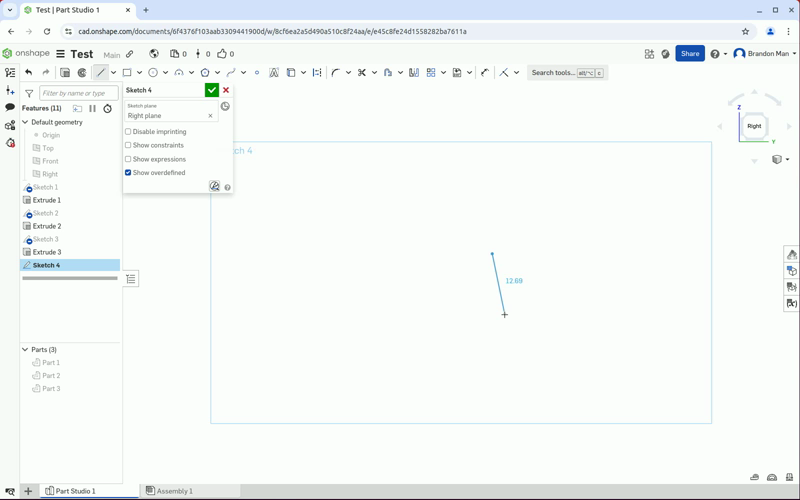
key_down(shift)
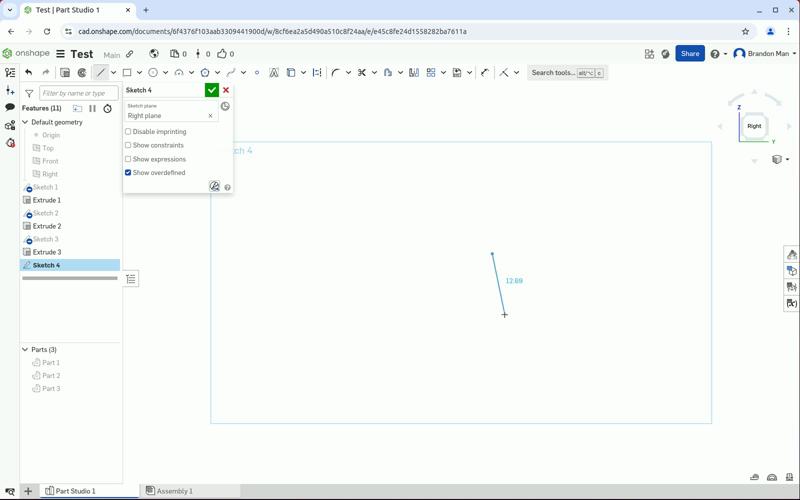
mouse_move(504, 253)
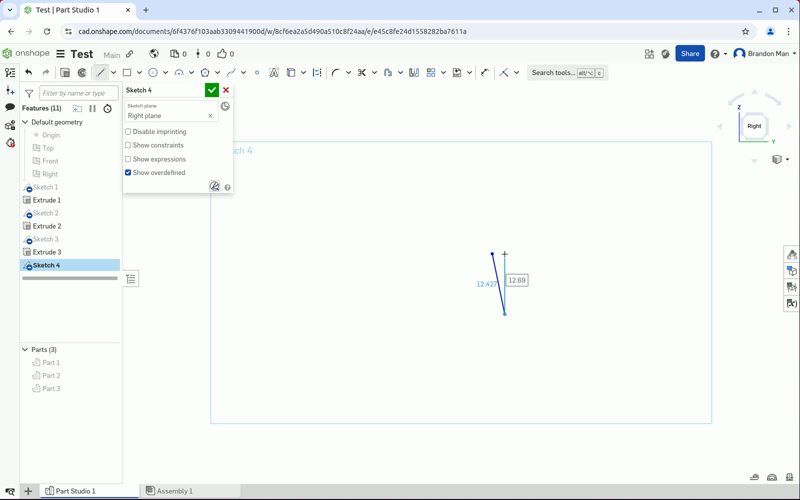
click(504, 253)
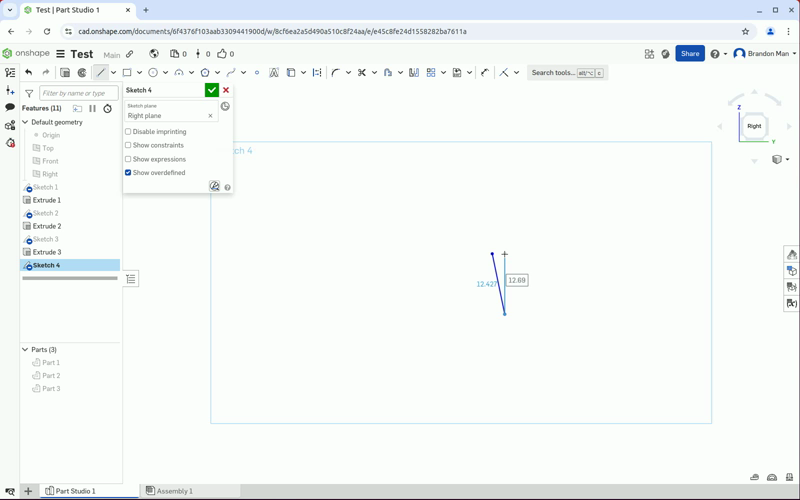
key_up(shift)
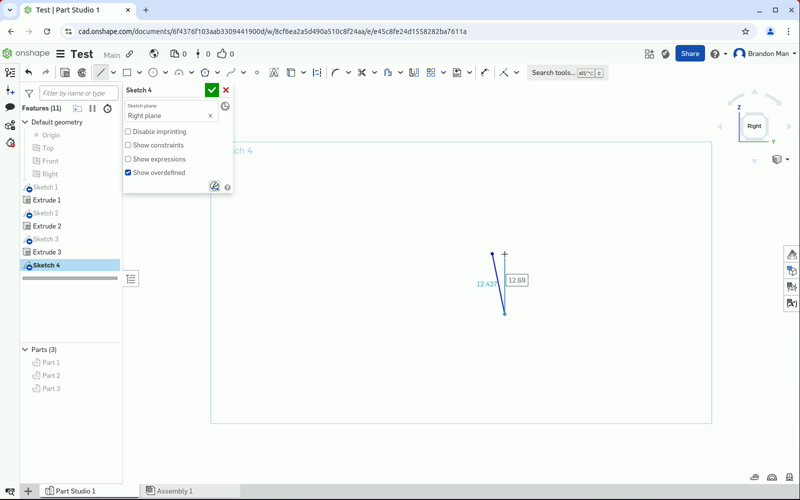
mouse_move(534, 253)
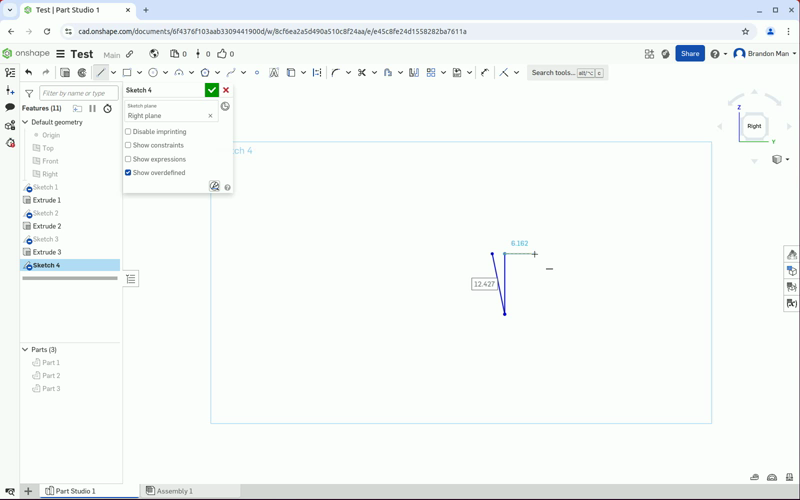
key_down(shift)
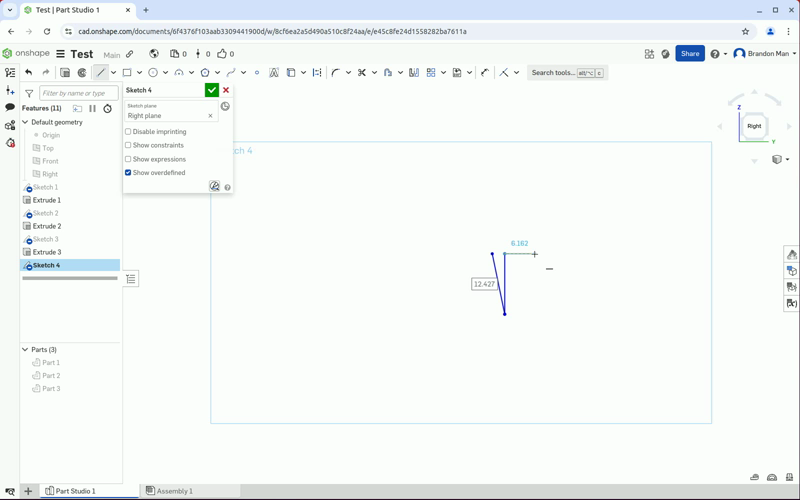
mouse_move(492, 253)
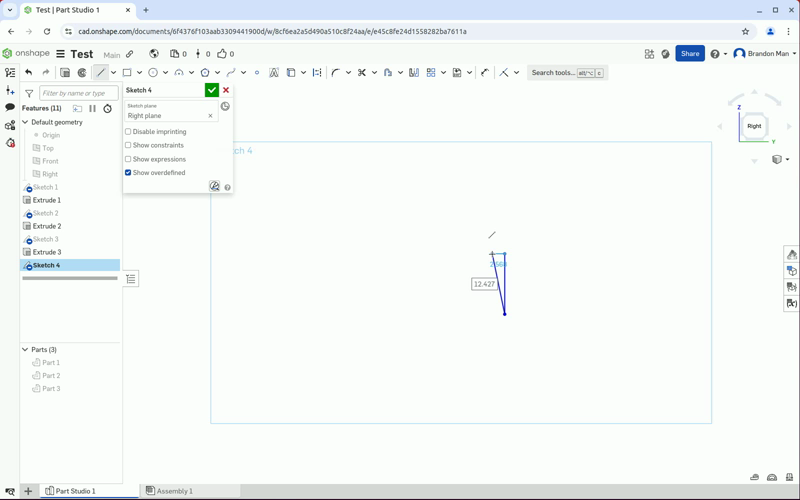
key_up(shift)
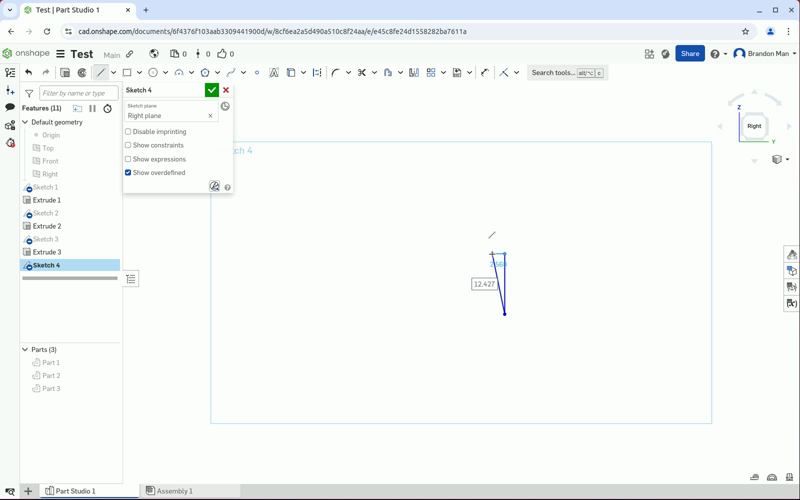
click(492, 253)
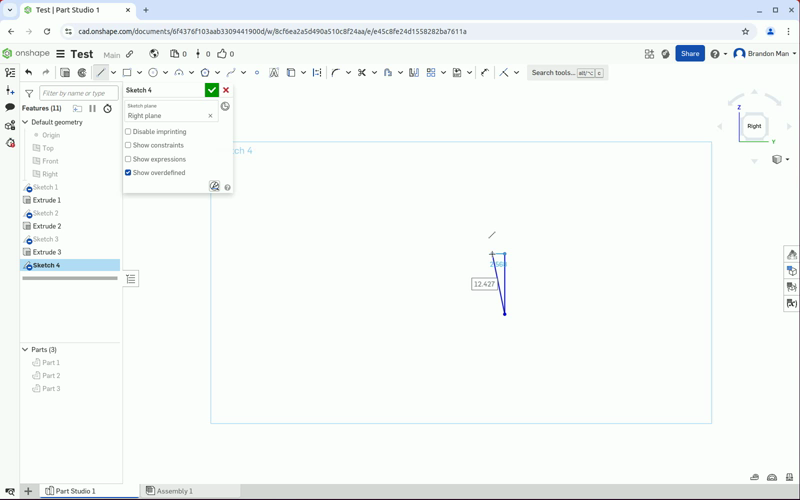
key(esc)
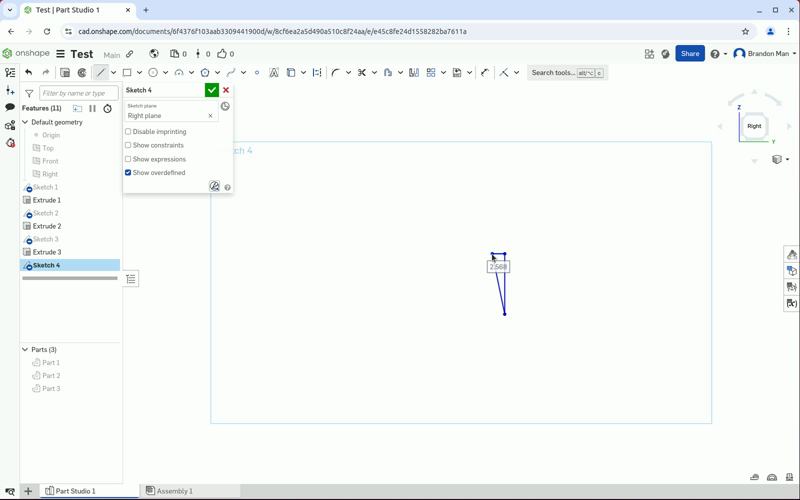
mouse_move(500, 278)
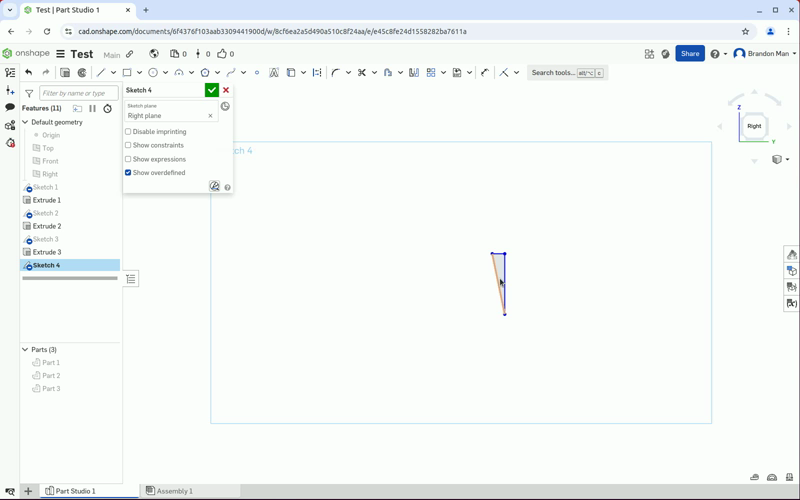
scroll(6)
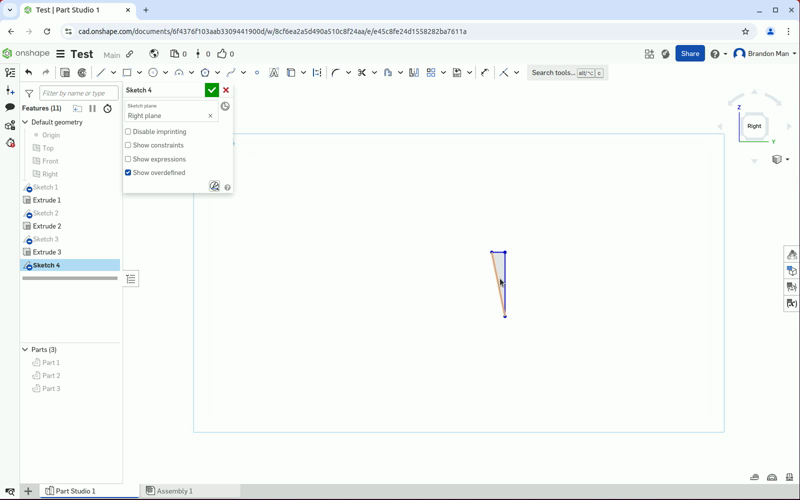
scroll(6)
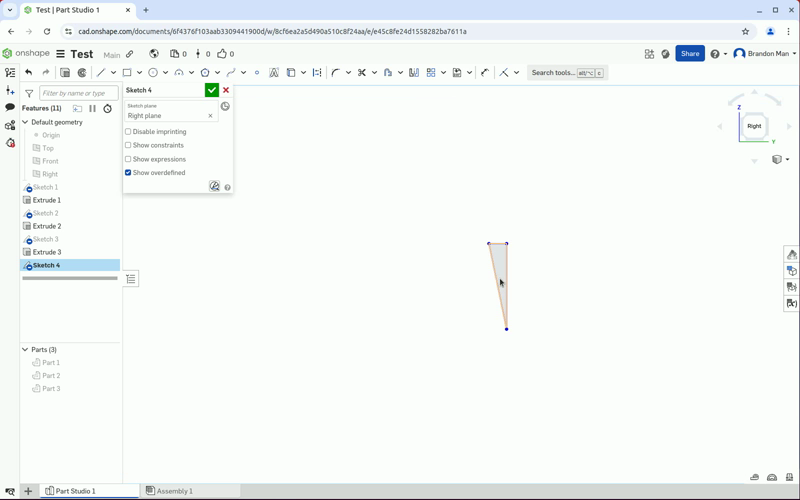
scroll(6)
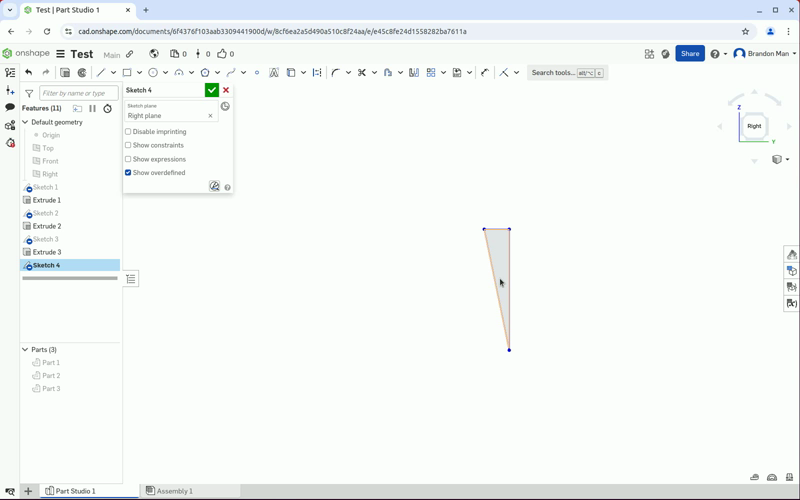
scroll(6)
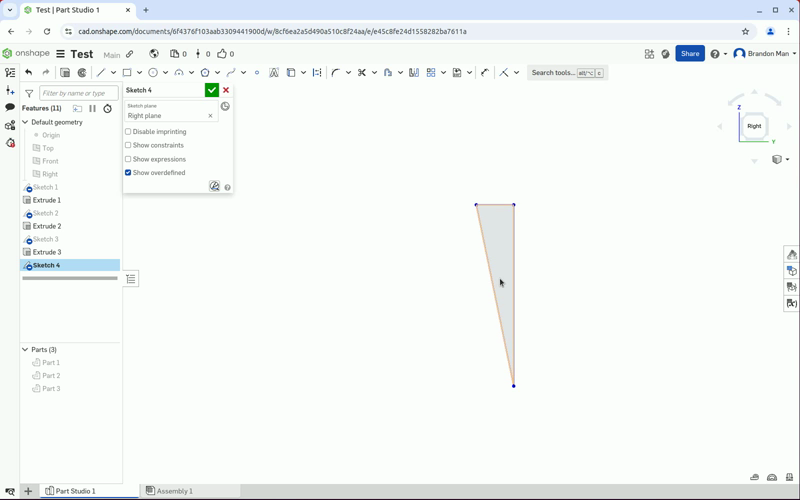
scroll(6)
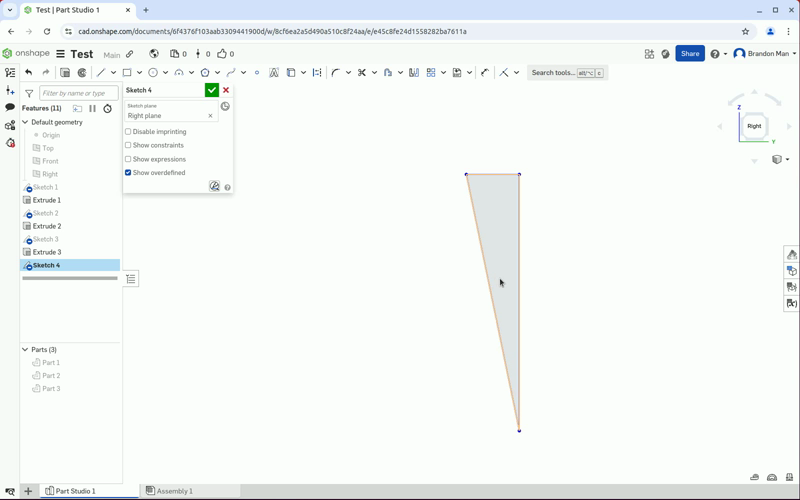
scroll(6)
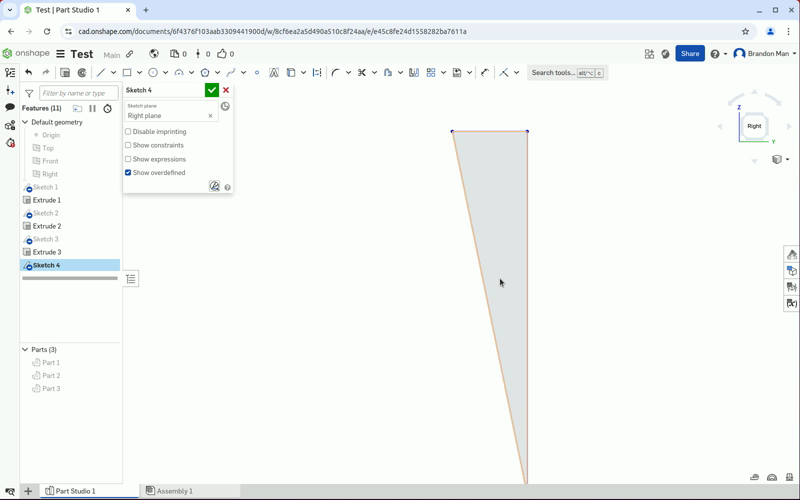
scroll(6)
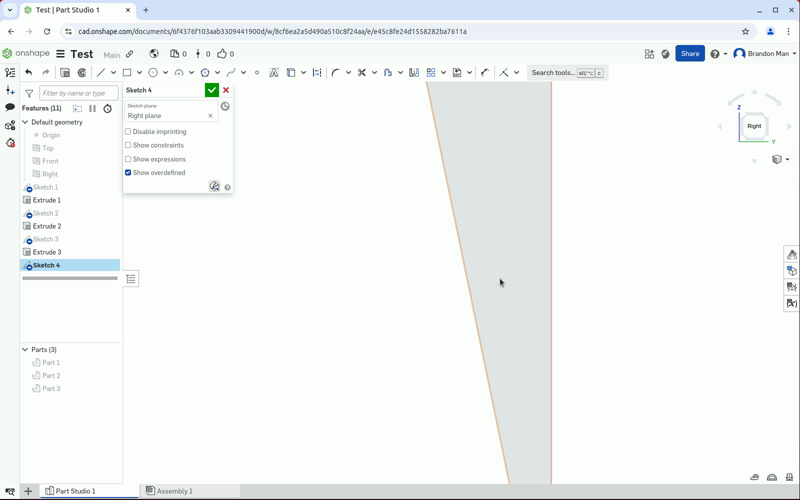
click(500, 278)
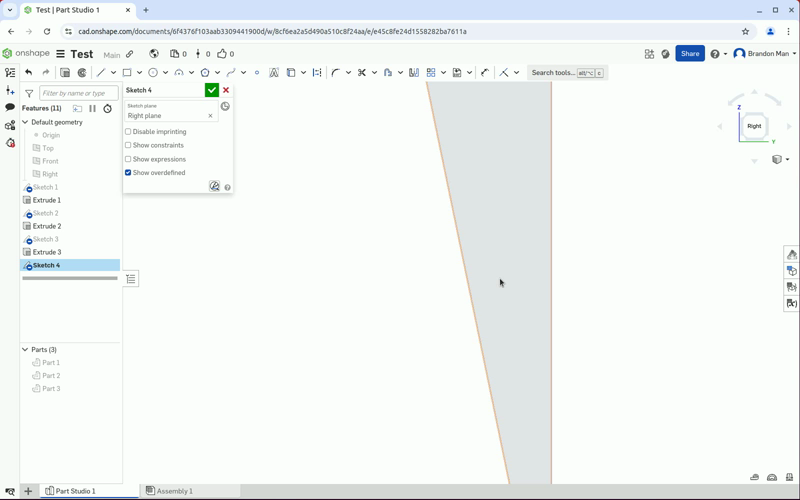
scroll(-6)
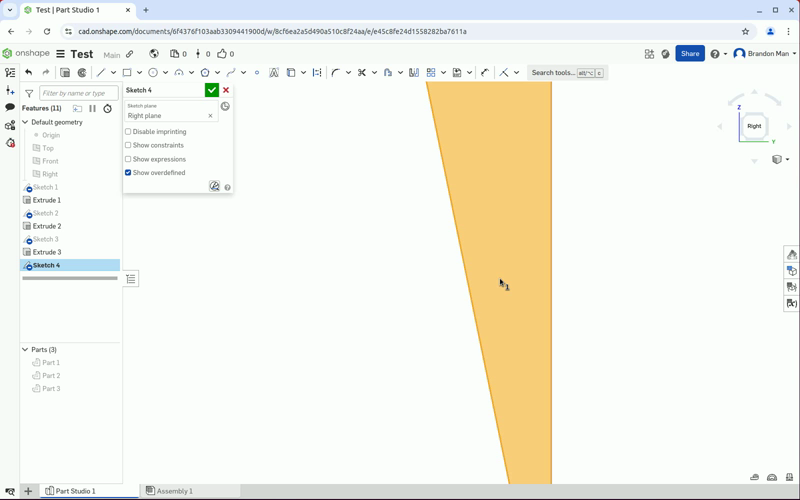
scroll(-6)
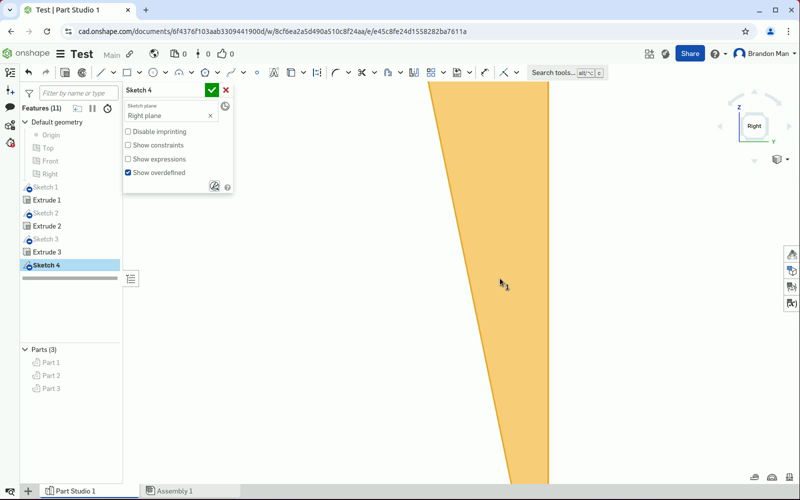
scroll(-6)
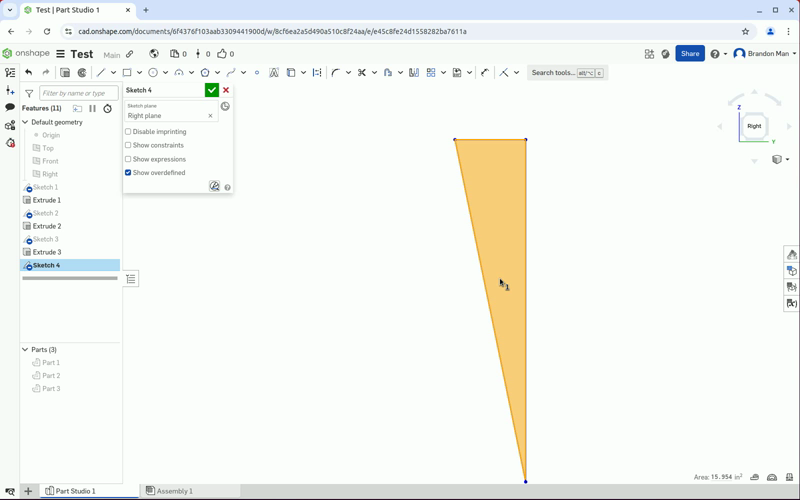
scroll(-6)
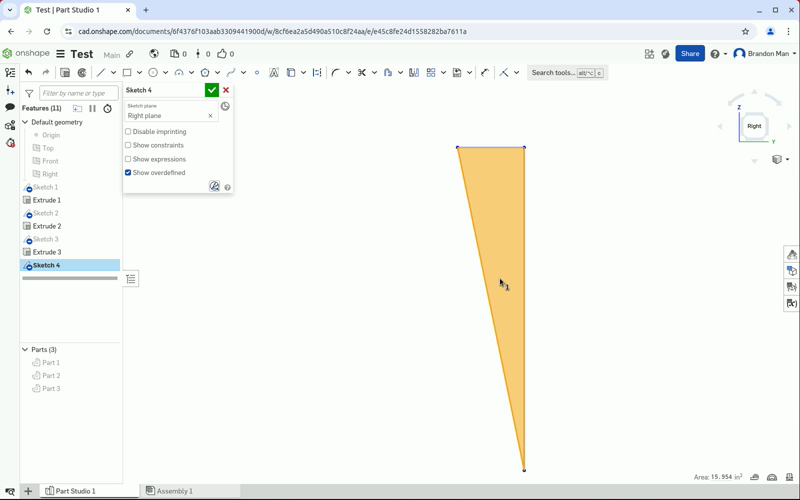
scroll(-6)
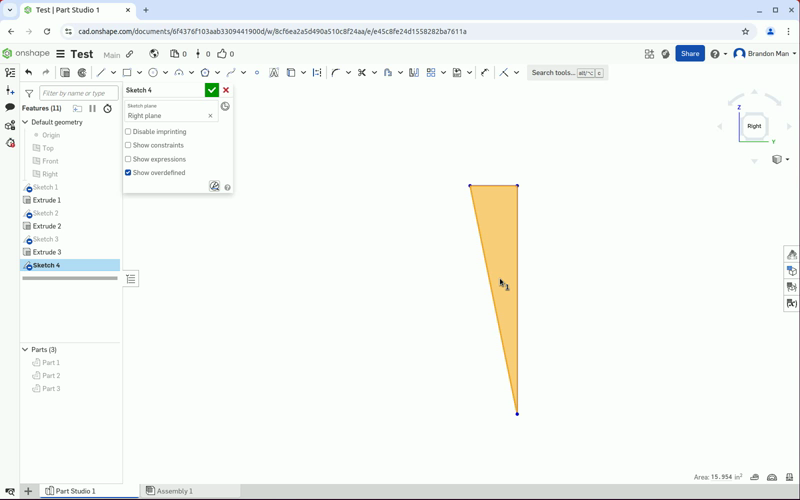
scroll(-6)
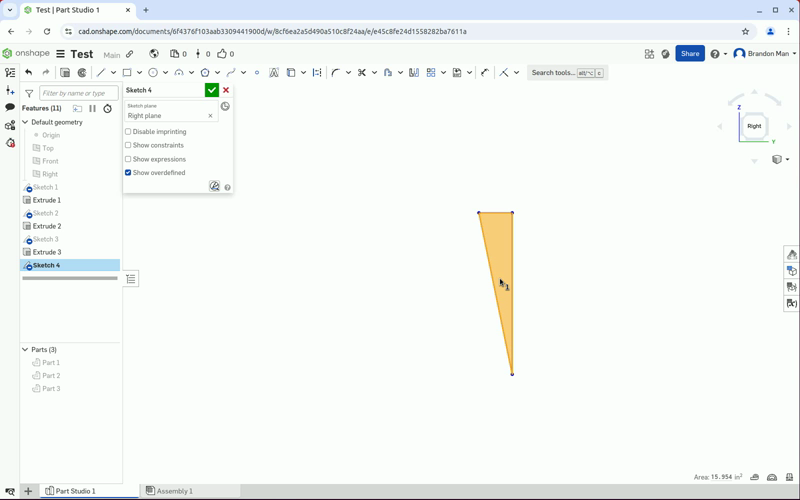
scroll(-6)
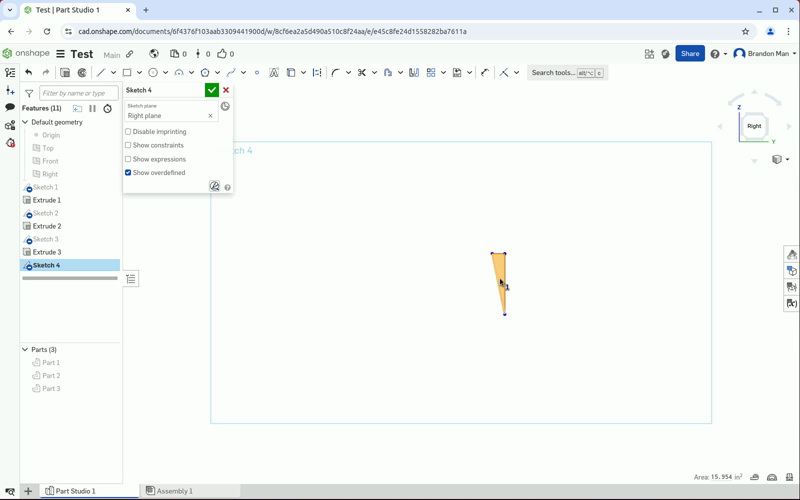
mouse_move(73, 352)
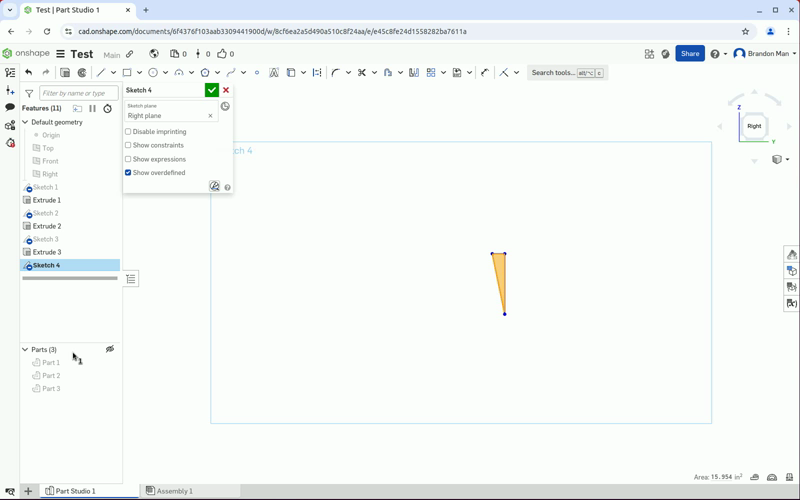
key(shift+y)
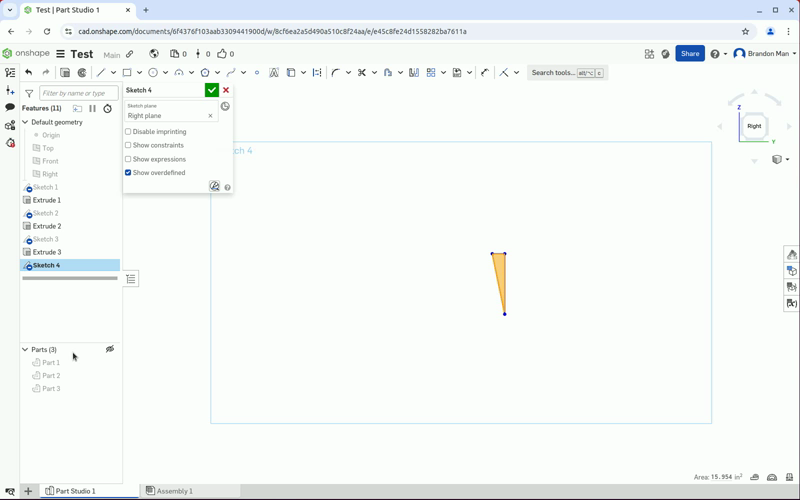
key(shift+e)
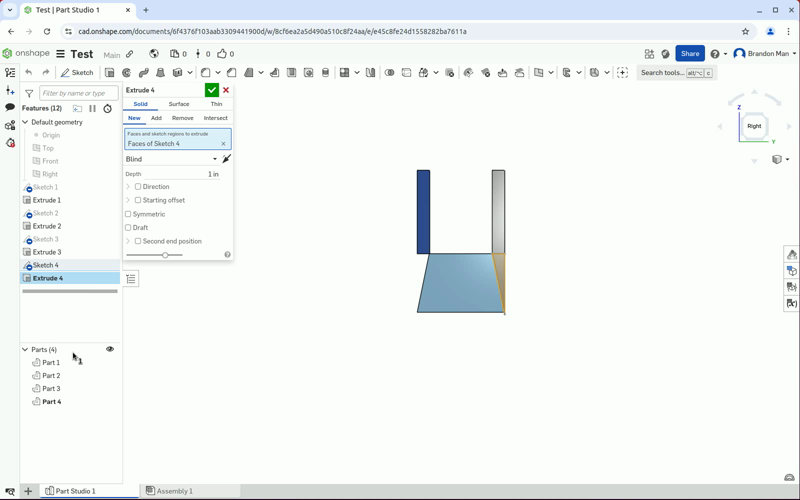
mouse_move(143, 106)
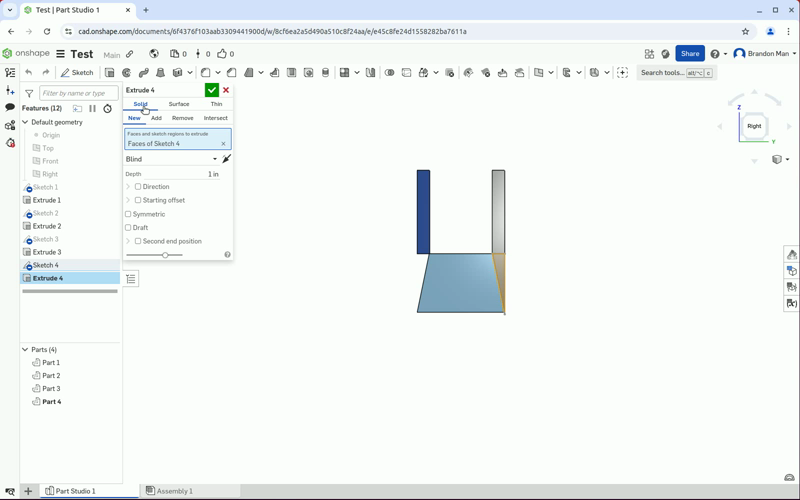
click(143, 106)
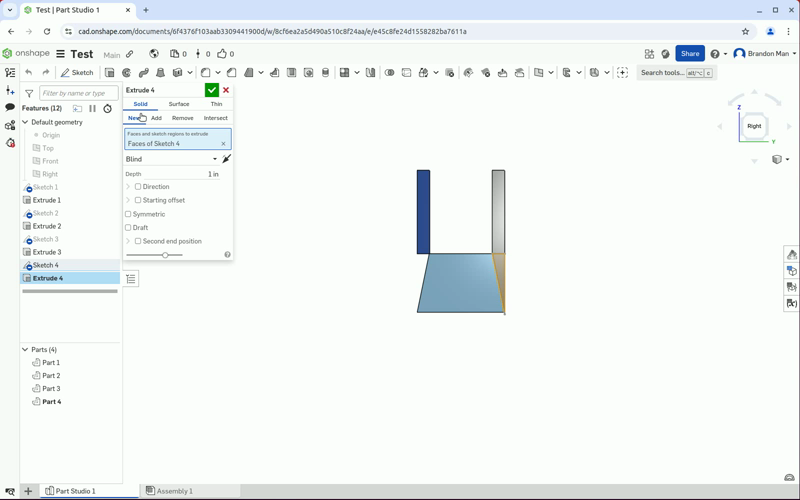
mouse_move(137, 120)
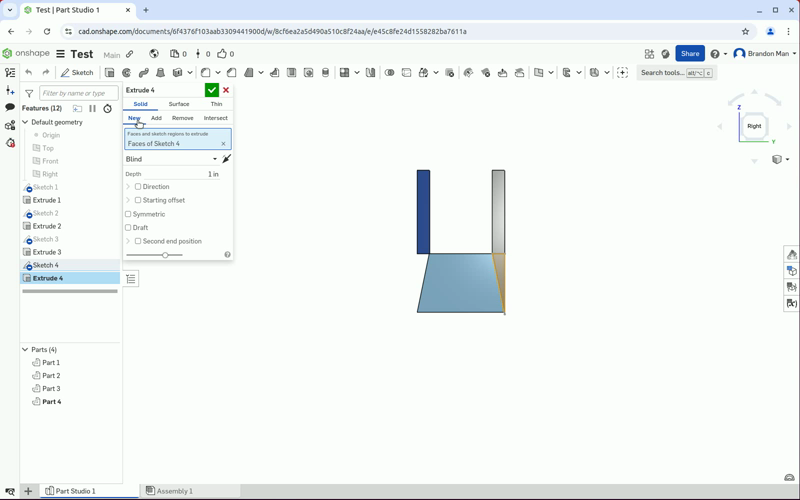
click(137, 120)
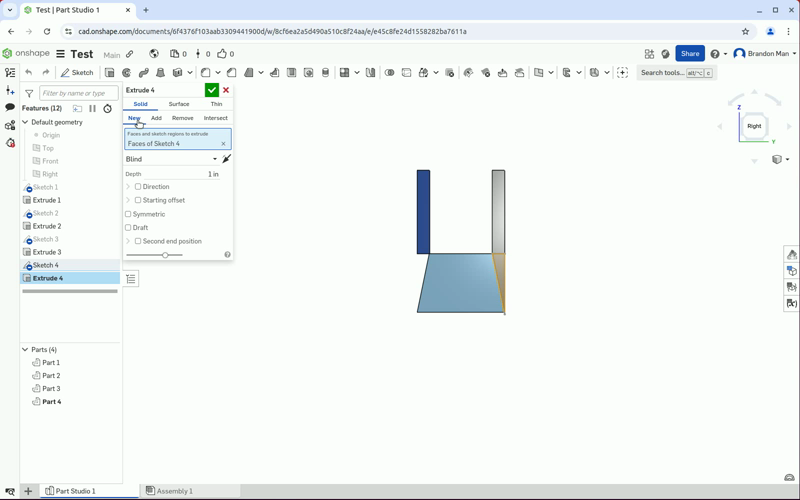
key(tab, 4)
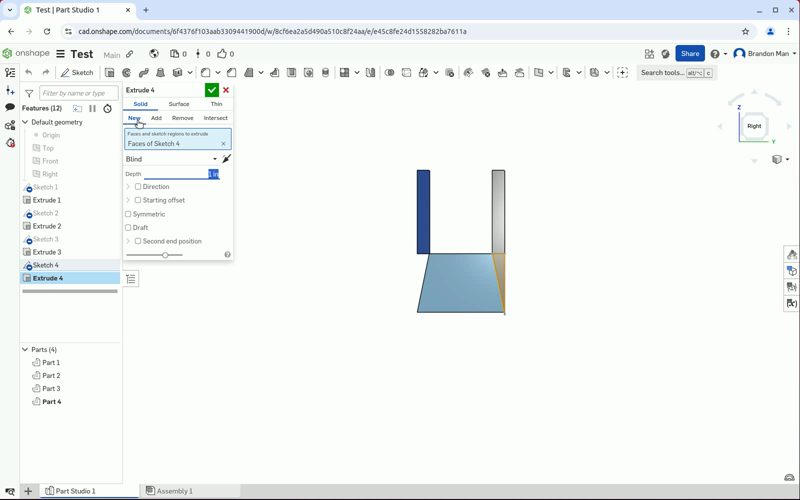
text(0.722)
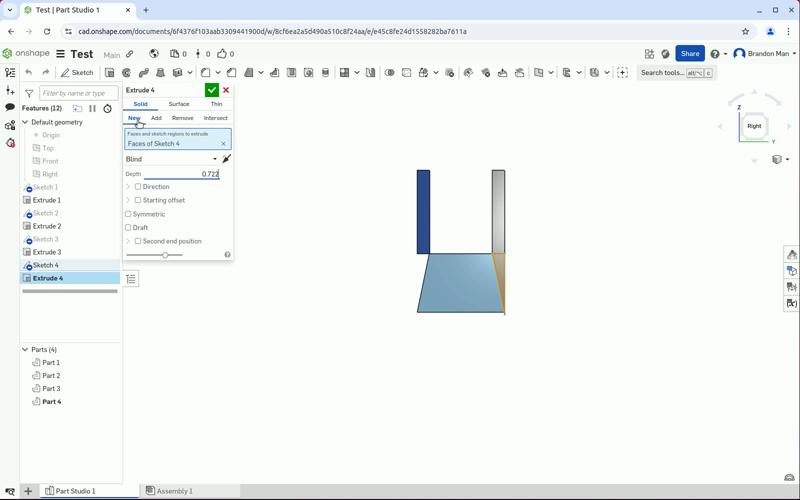
key(enter)
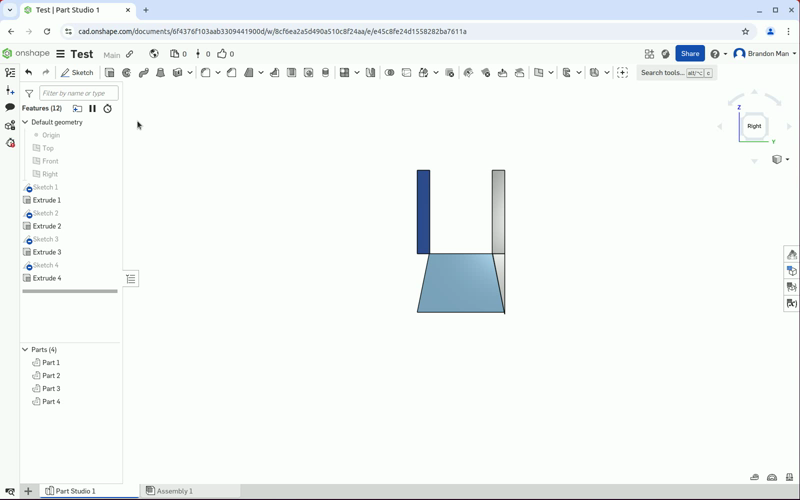
key(shift+h)
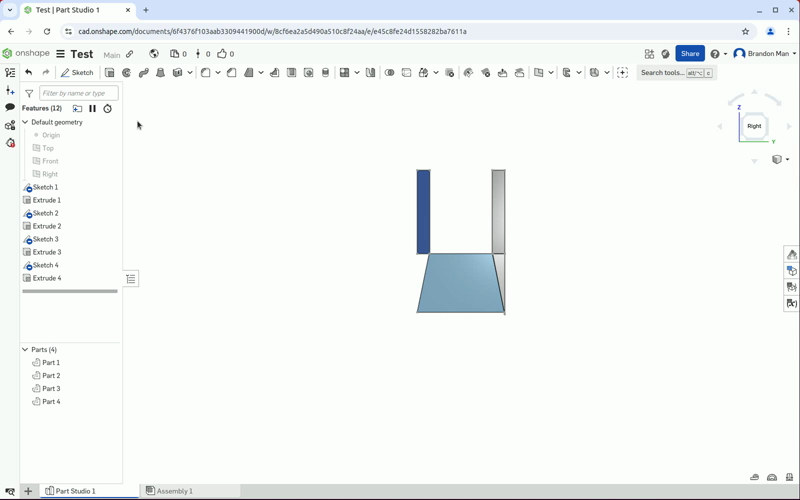
key(shift+h)
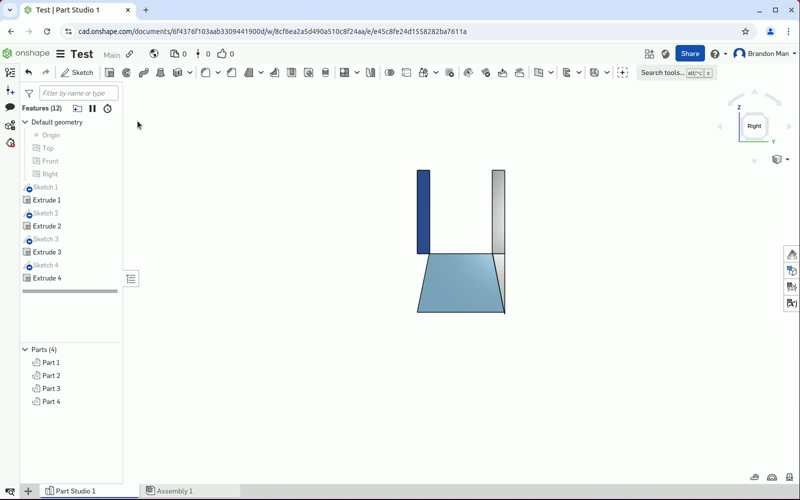
mouse_move(73, 189)
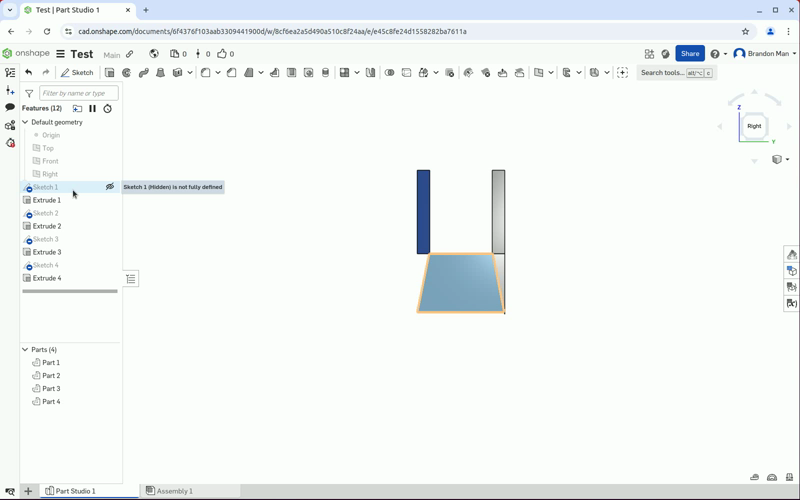
click(73, 189)
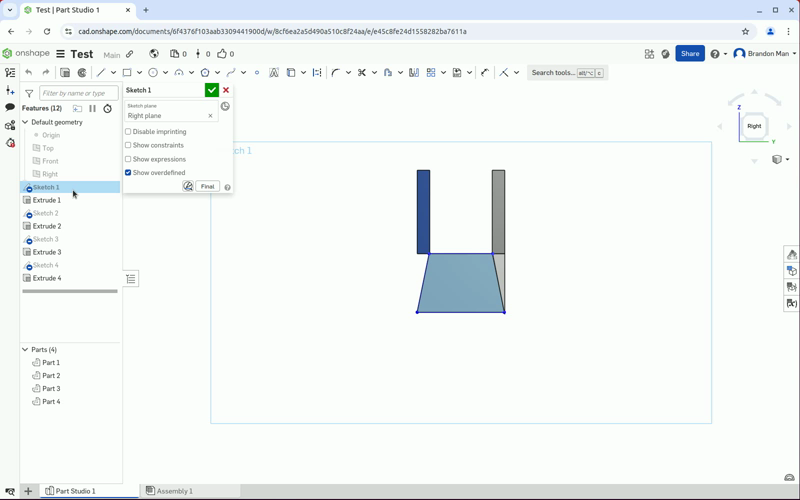
mouse_move(229, 92)
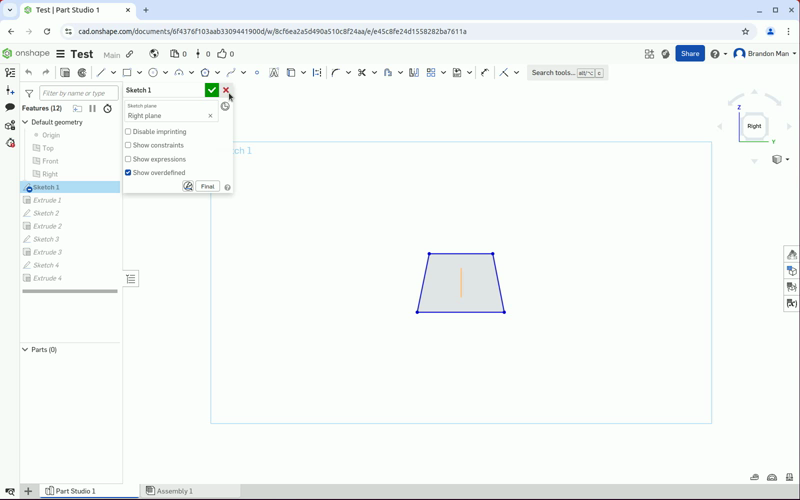
click(229, 92)
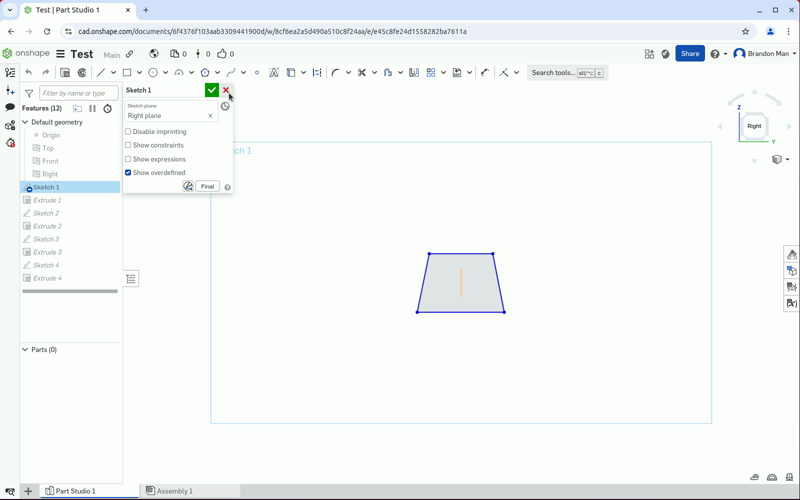
key(shift+s)
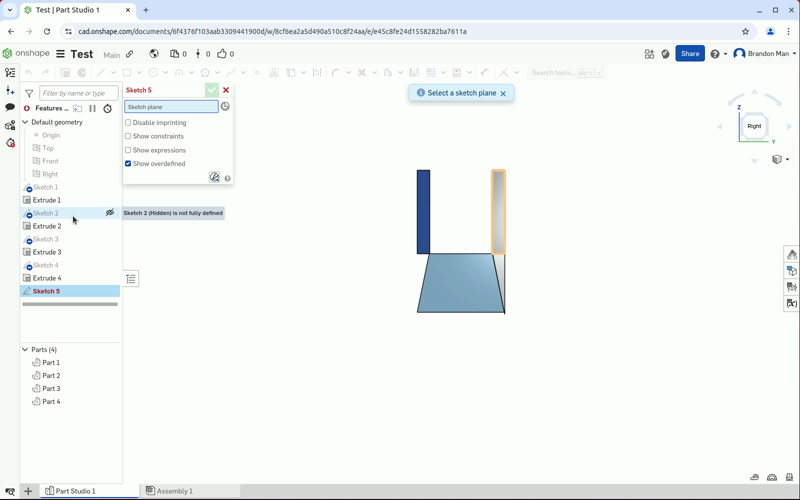
scroll(3)
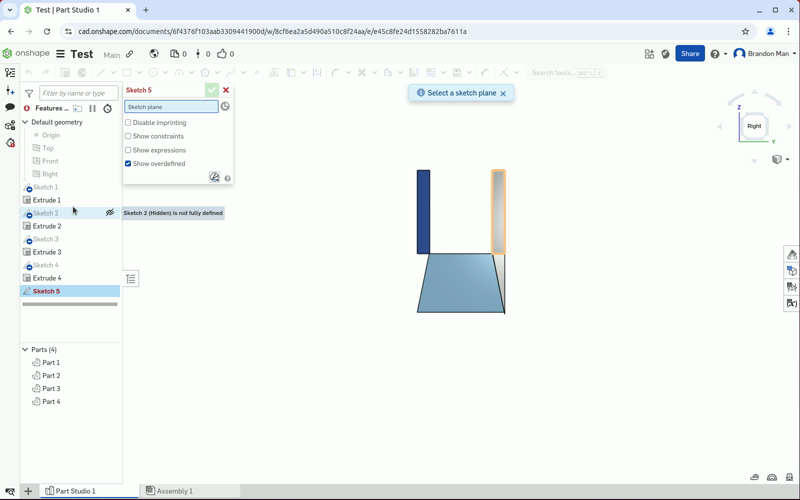
mouse_move(73, 176)
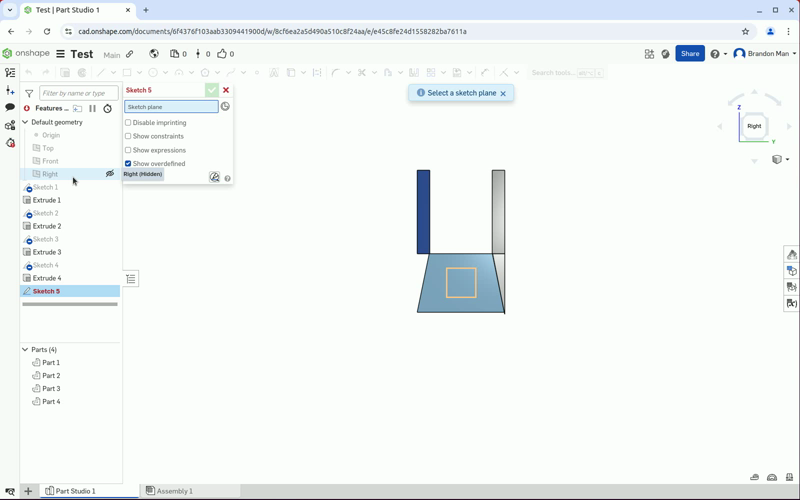
click(73, 176)
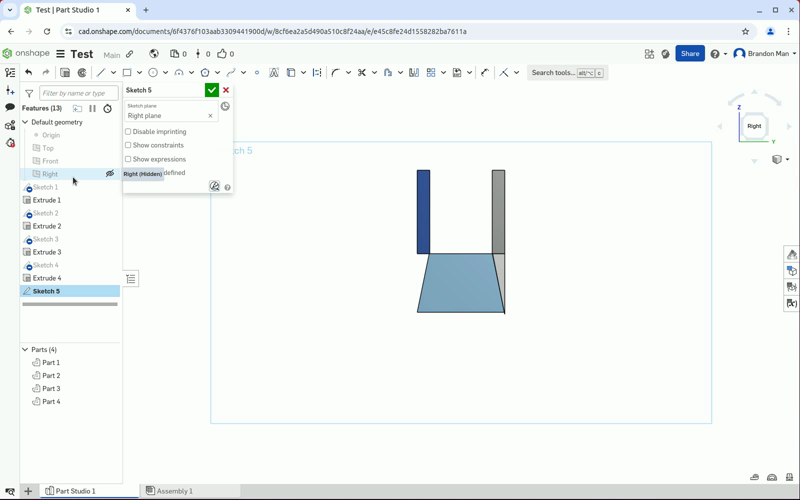
mouse_move(73, 352)
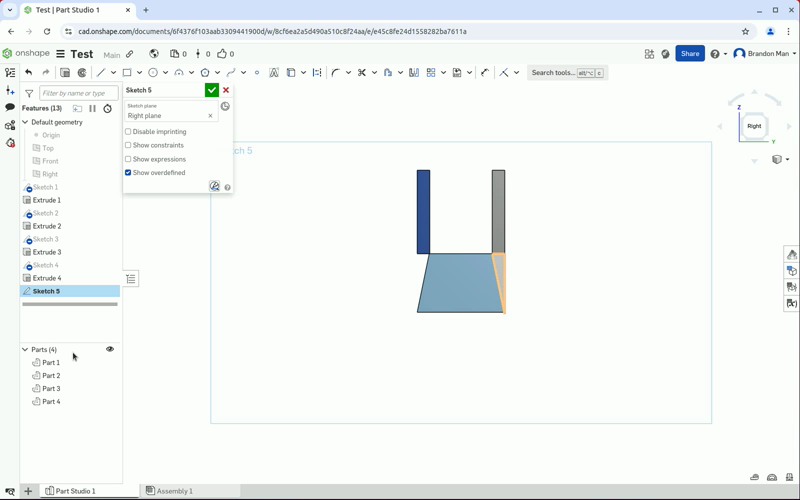
key(y)
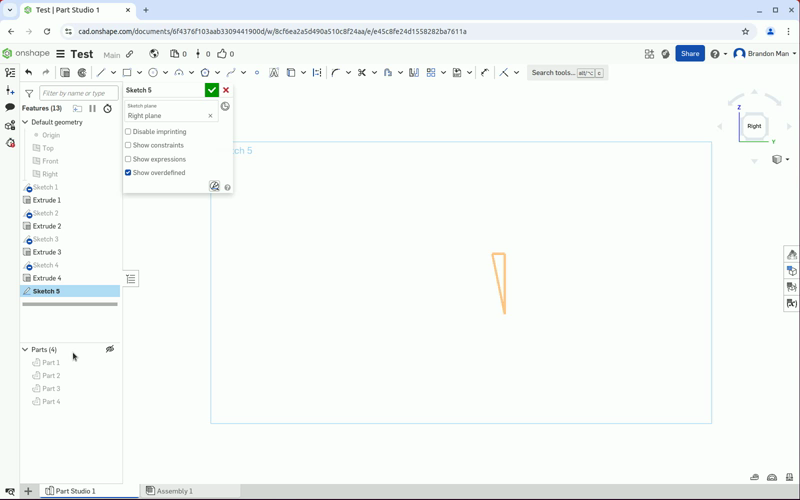
key(l)
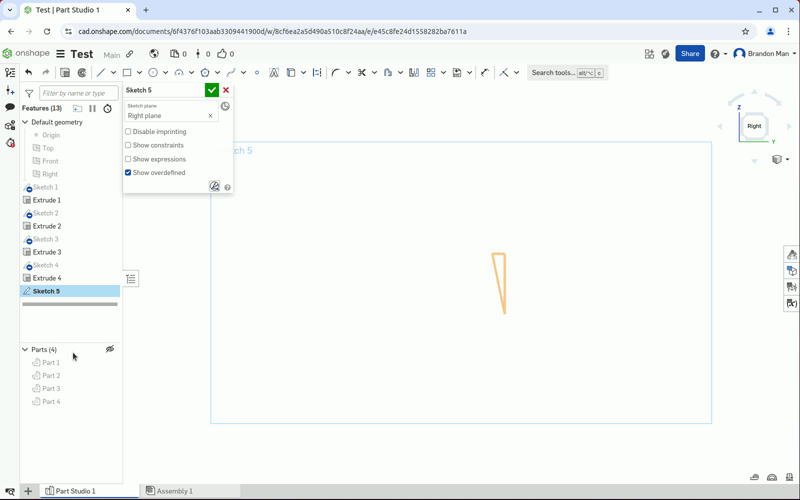
key_down(shift)
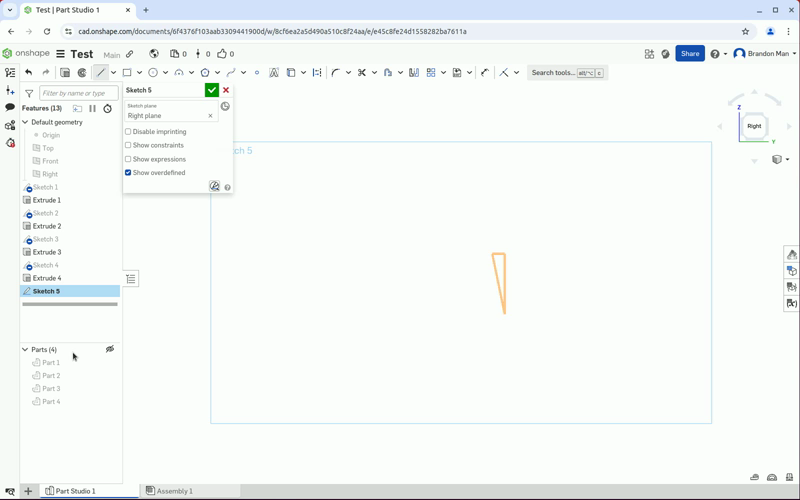
mouse_move(417, 312)
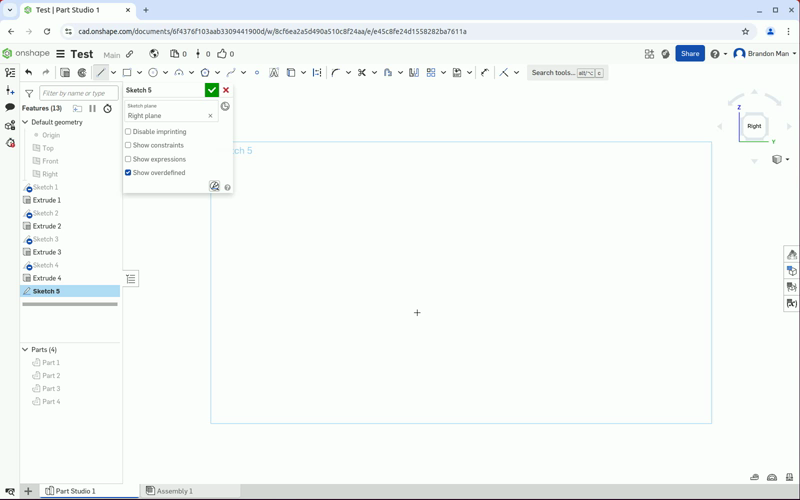
click(417, 312)
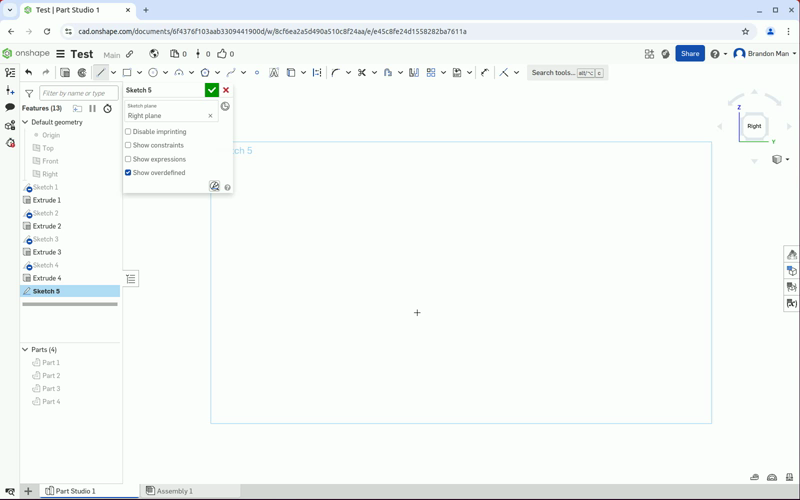
key_up(shift)
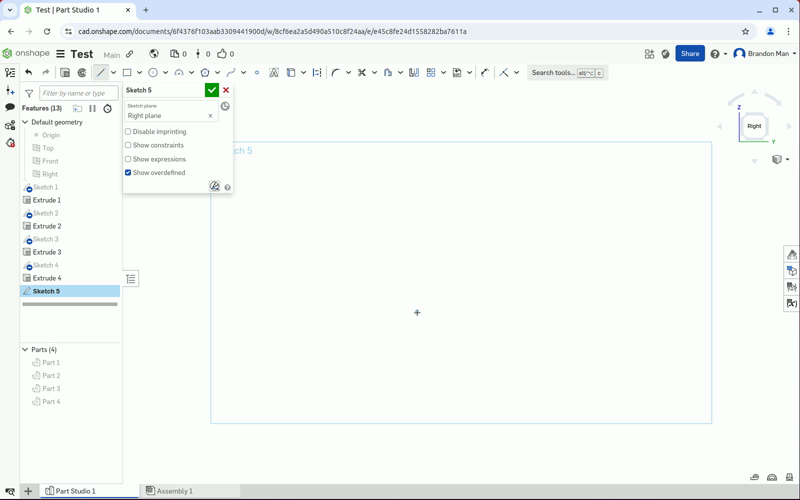
key_down(shift)
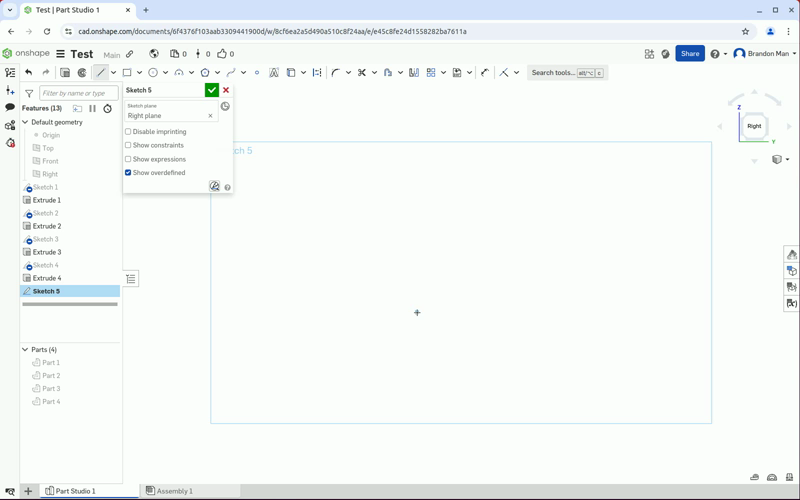
mouse_move(429, 251)
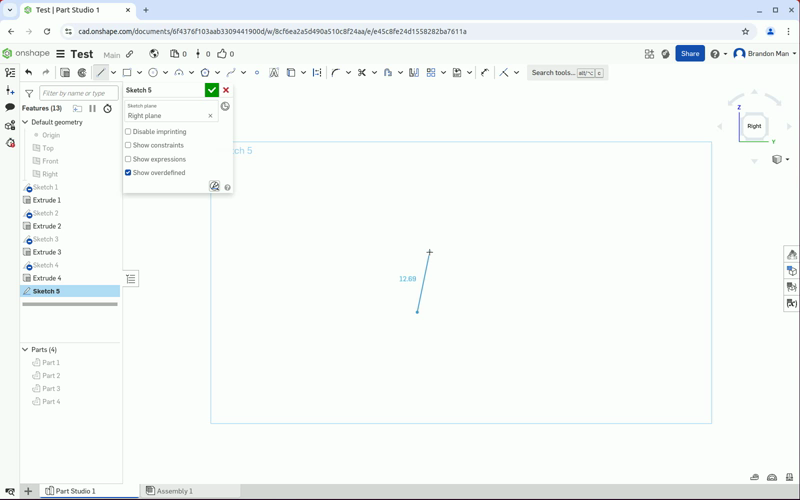
click(429, 251)
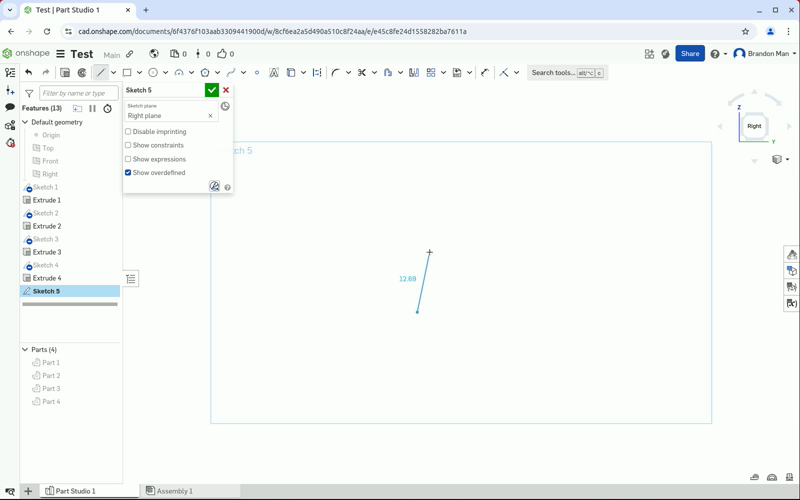
key_up(shift)
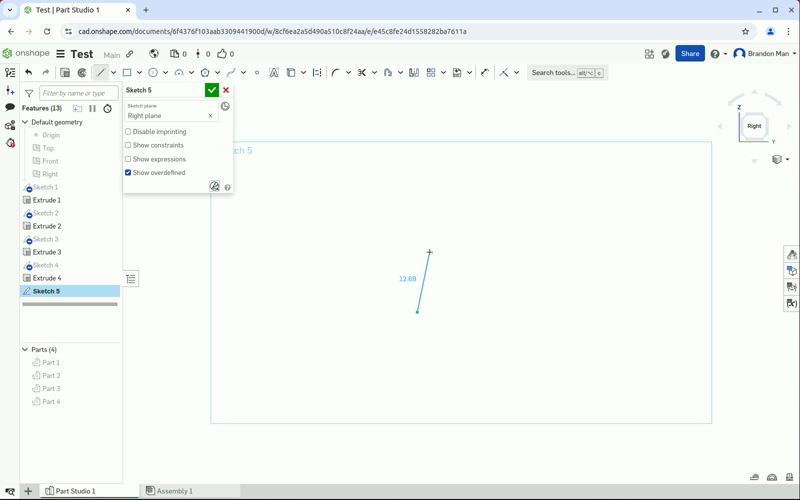
key_down(shift)
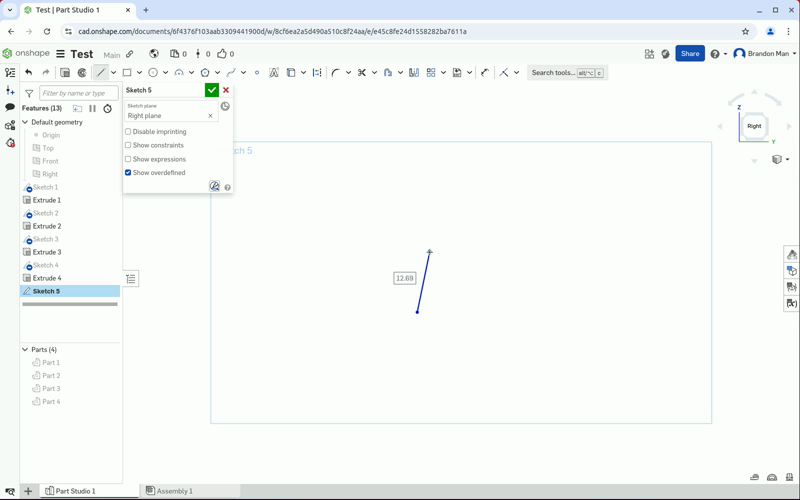
mouse_move(459, 251)
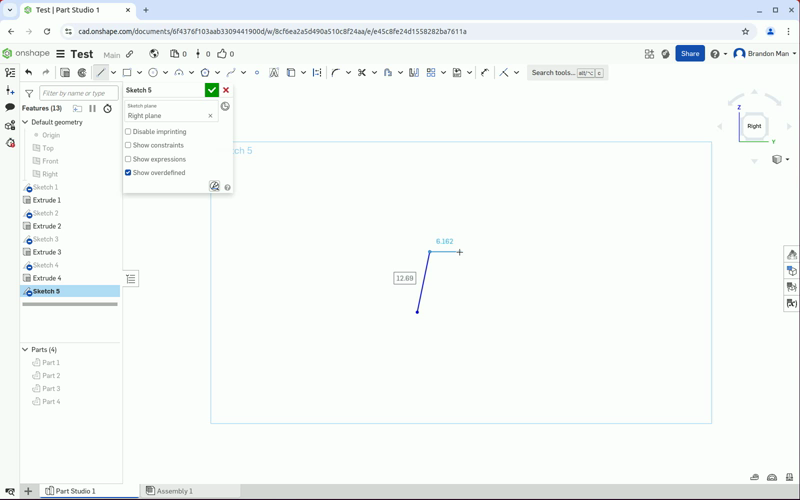
mouse_move(417, 251)
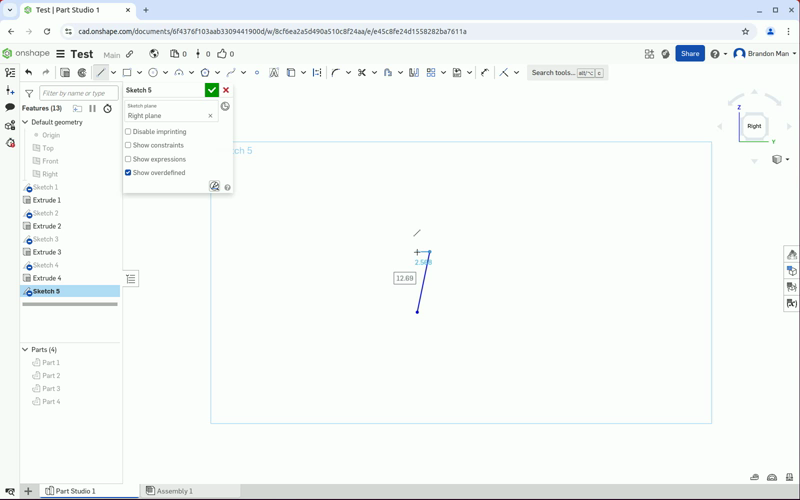
click(417, 251)
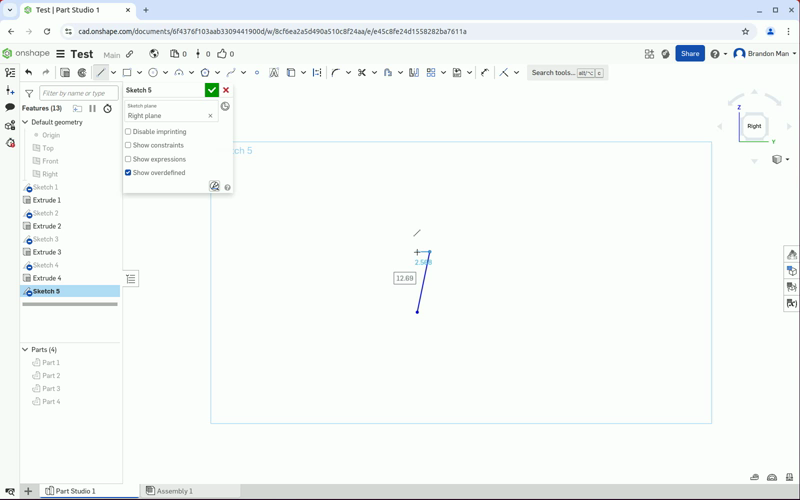
key_up(shift)
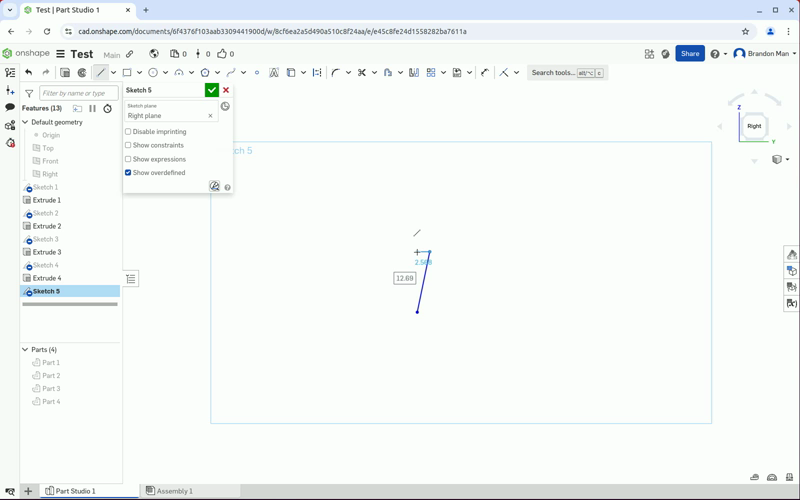
key_down(shift)
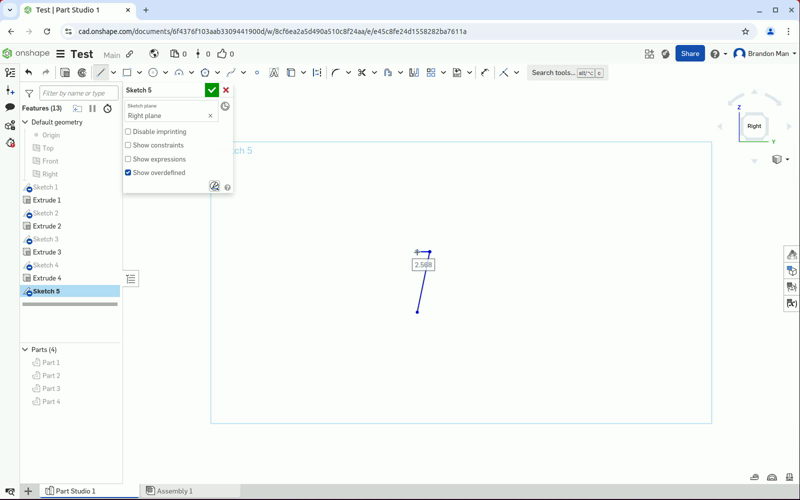
mouse_move(417, 312)
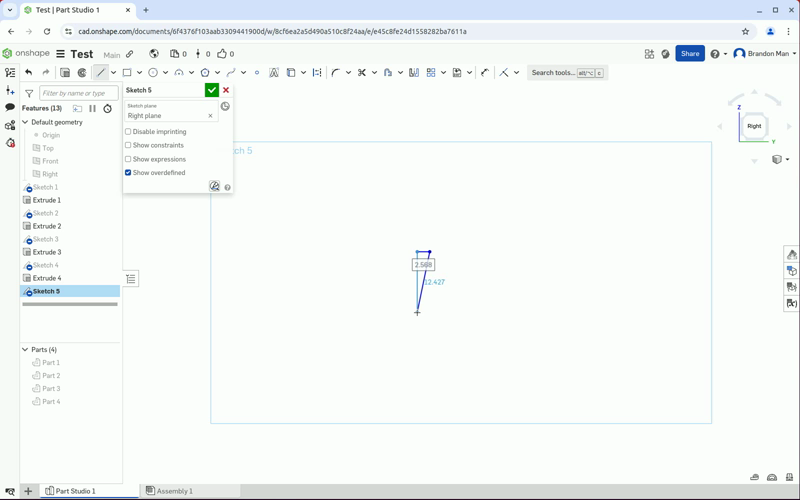
key_up(shift)
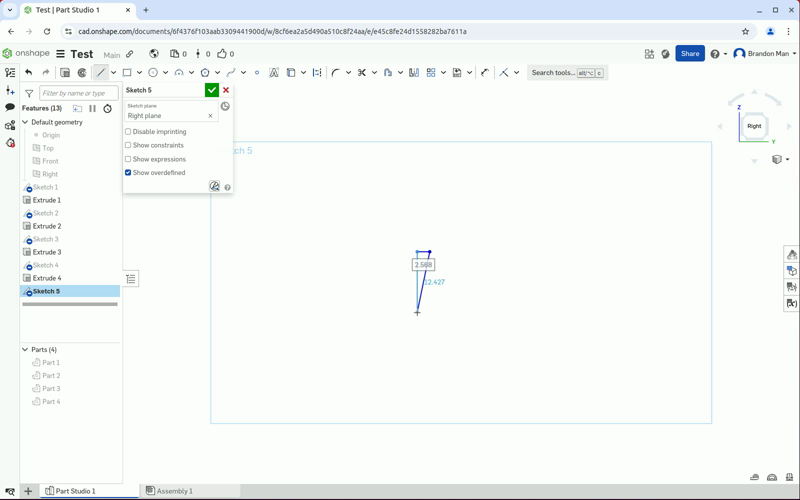
click(417, 312)
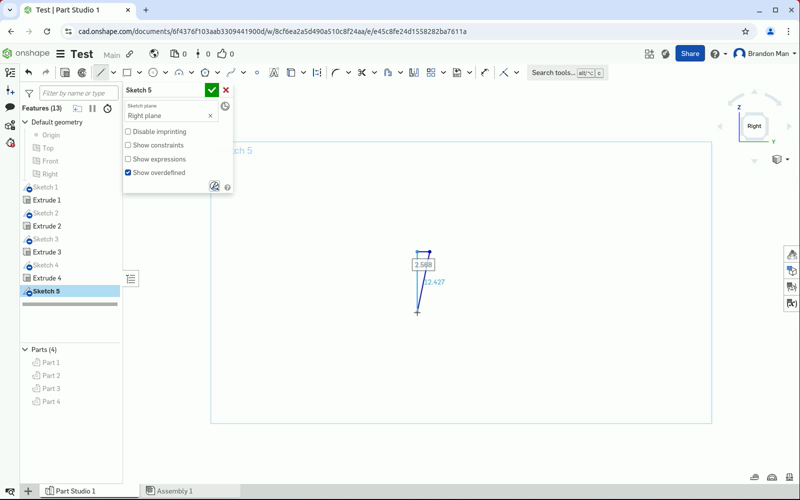
key(esc)
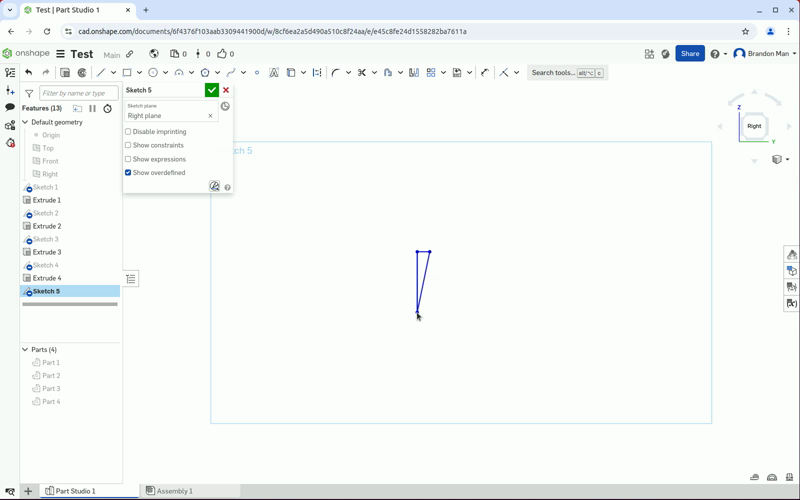
mouse_move(421, 255)
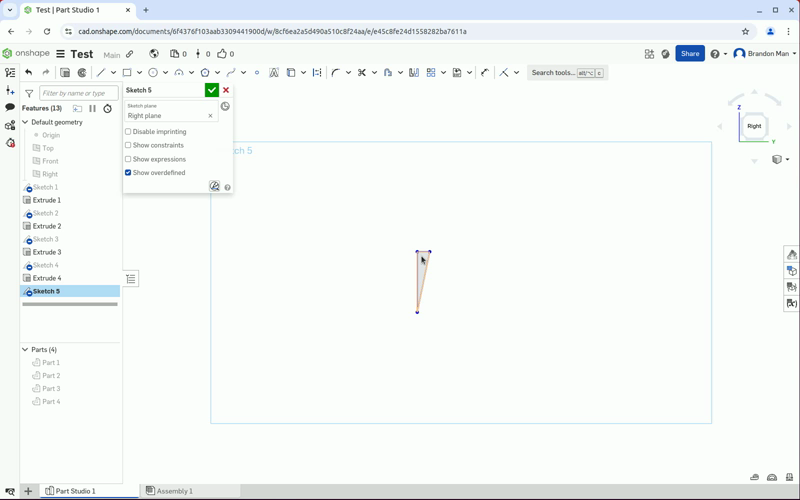
scroll(6)
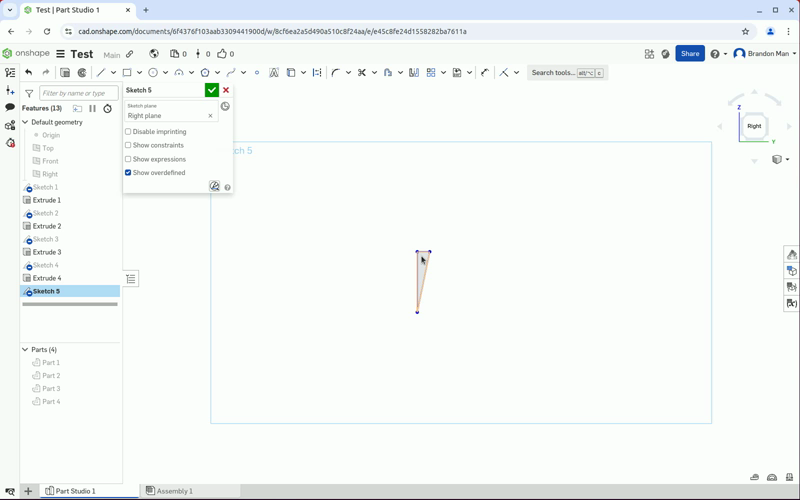
scroll(6)
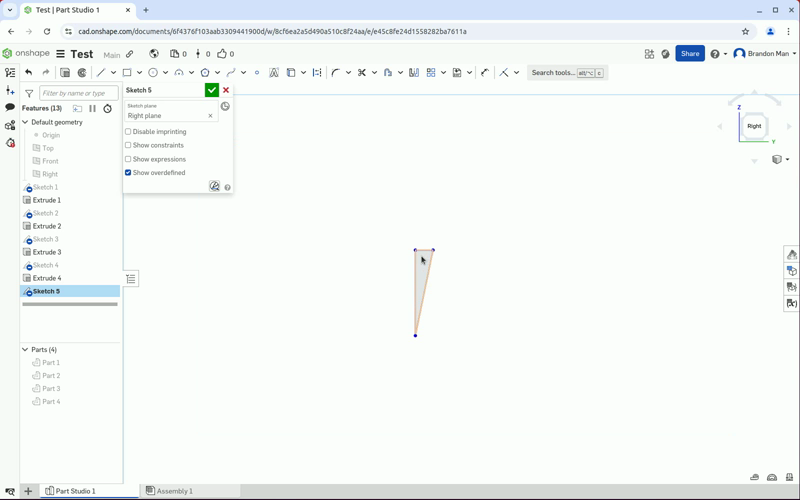
scroll(6)
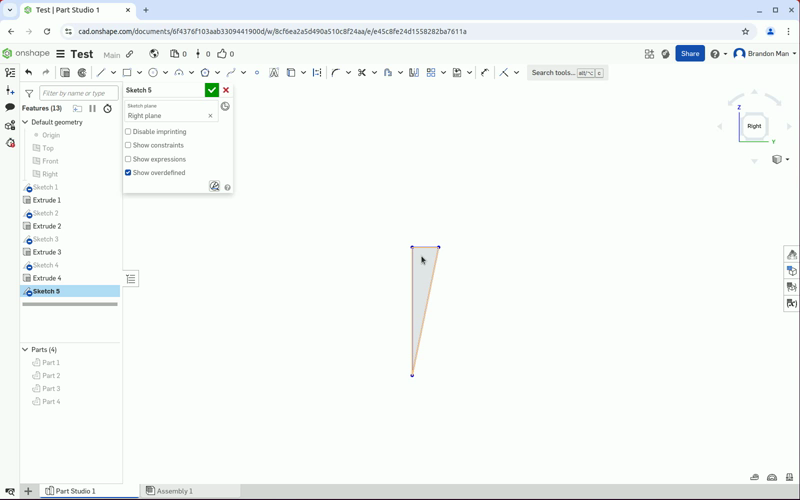
scroll(6)
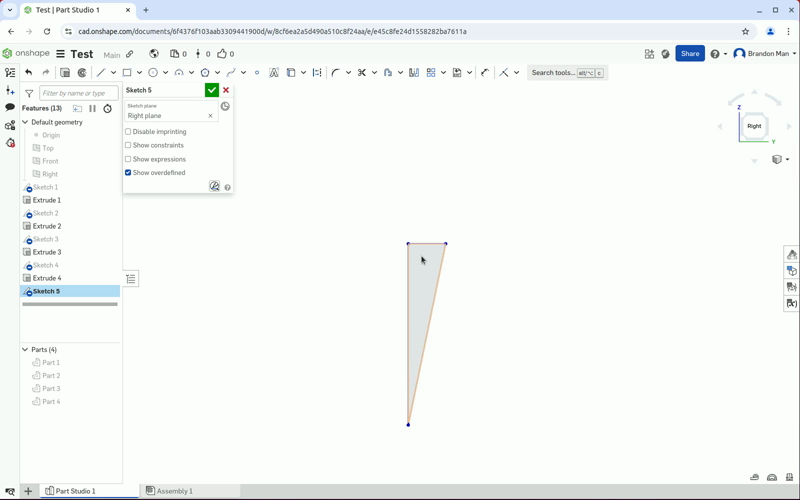
scroll(6)
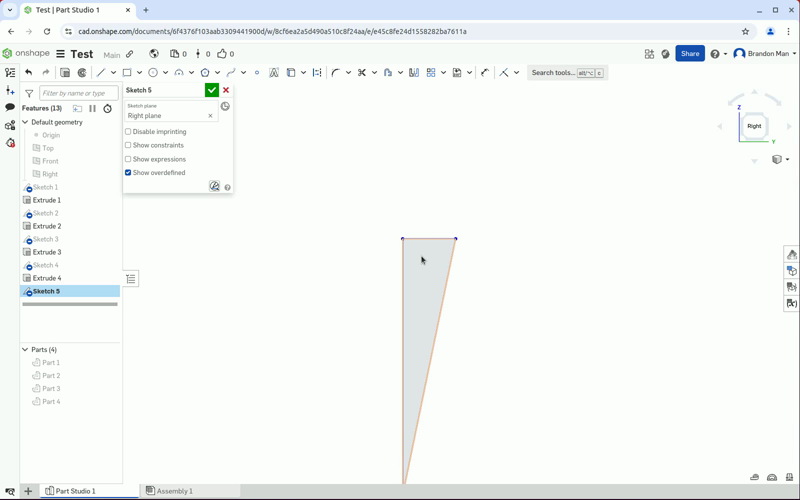
scroll(6)
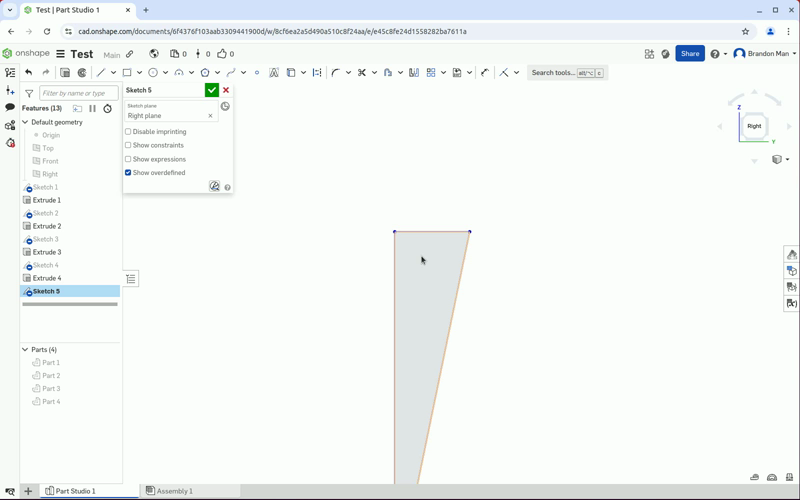
scroll(6)
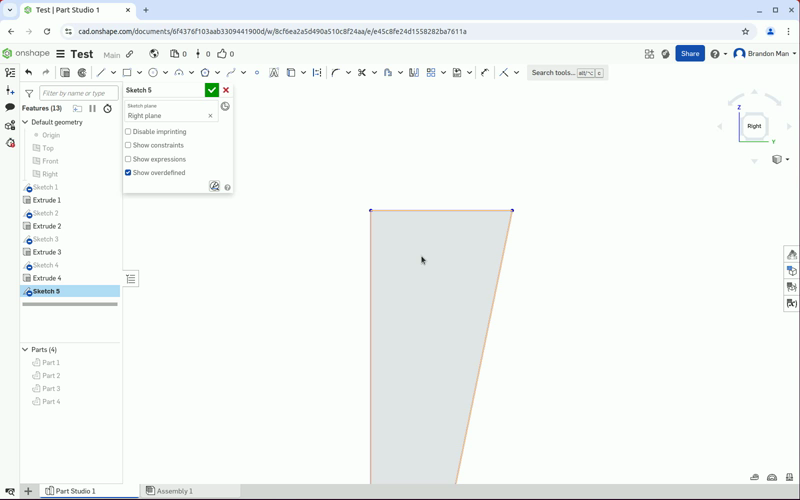
click(421, 255)
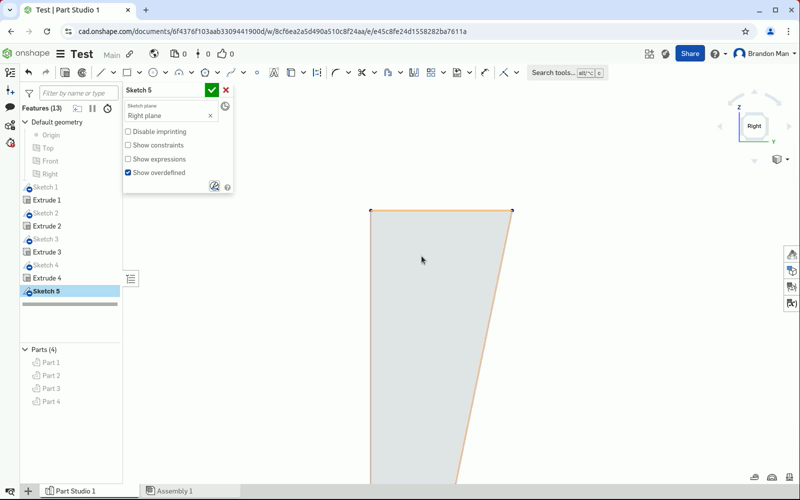
scroll(-6)
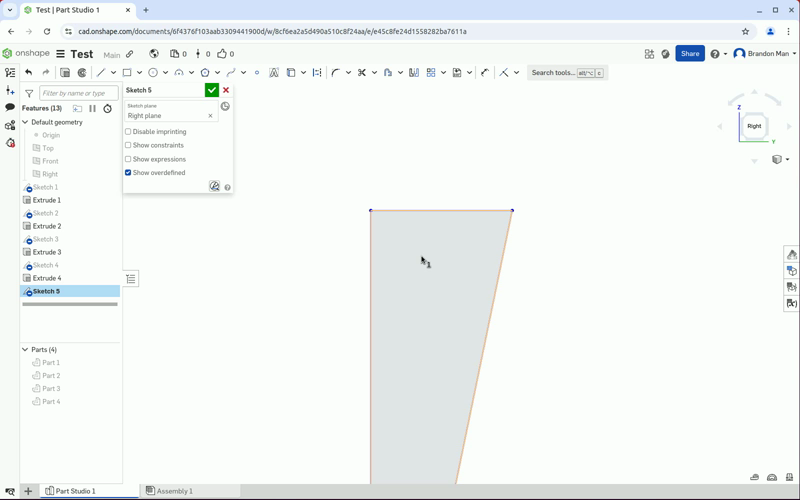
scroll(-6)
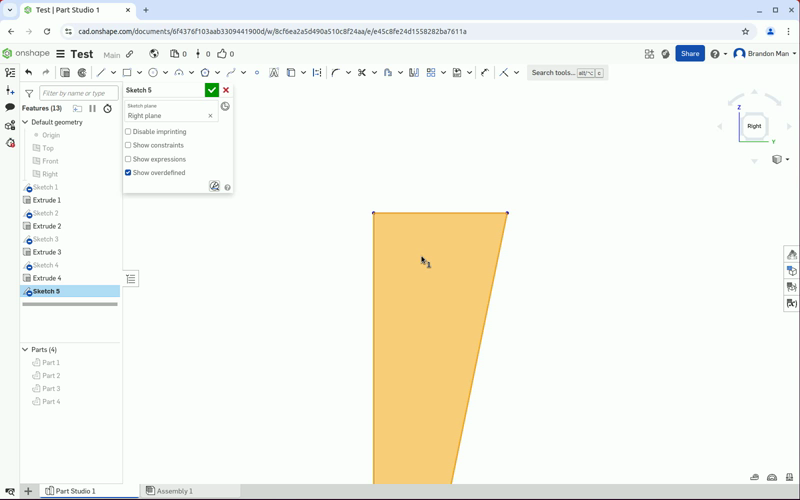
scroll(-6)
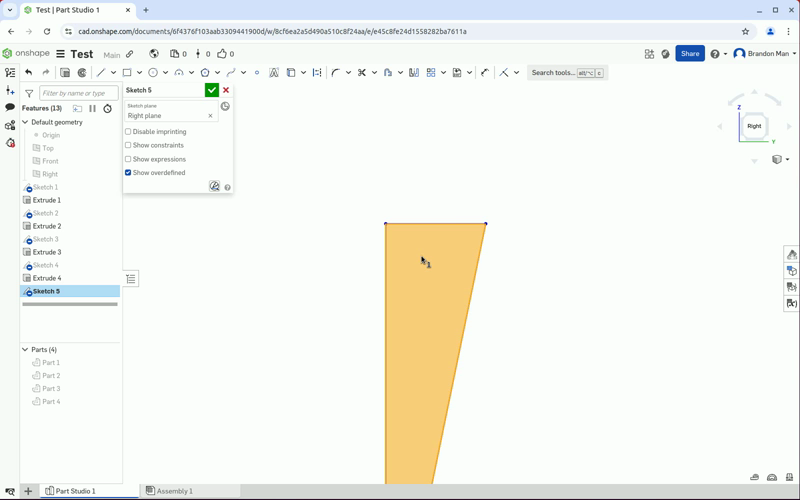
scroll(-6)
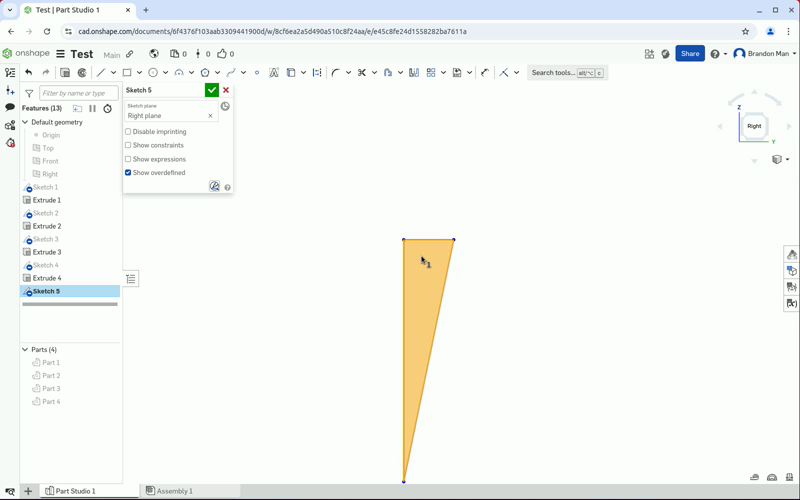
scroll(-6)
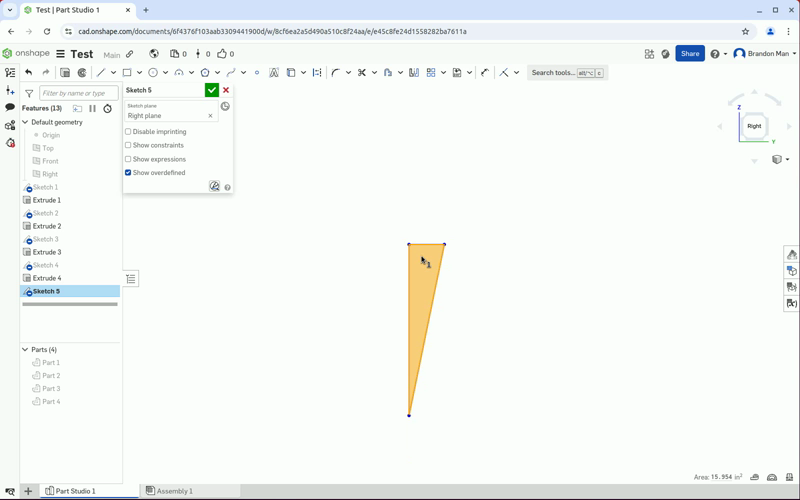
scroll(-6)
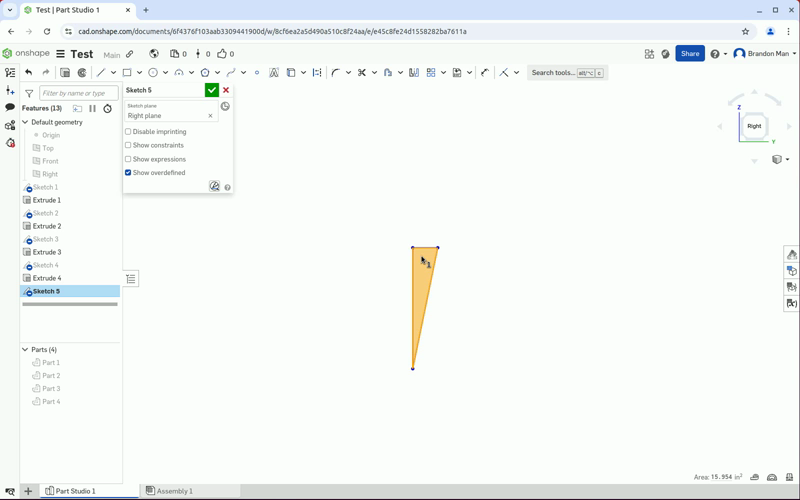
scroll(-6)
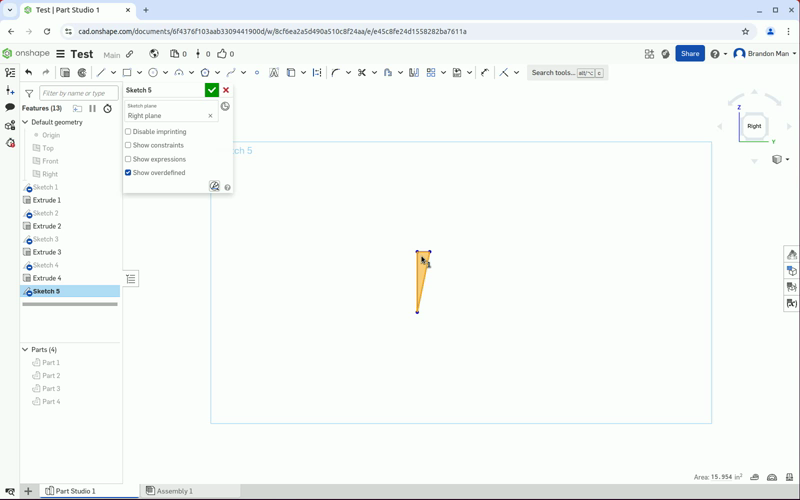
mouse_move(73, 352)
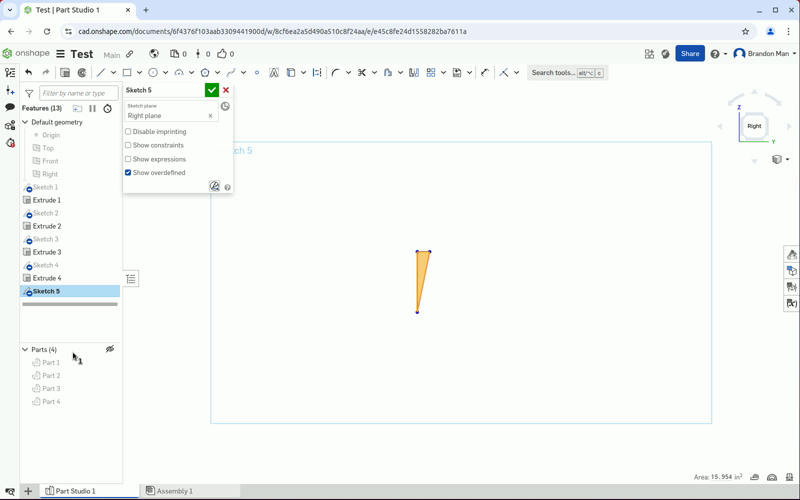
key(shift+y)
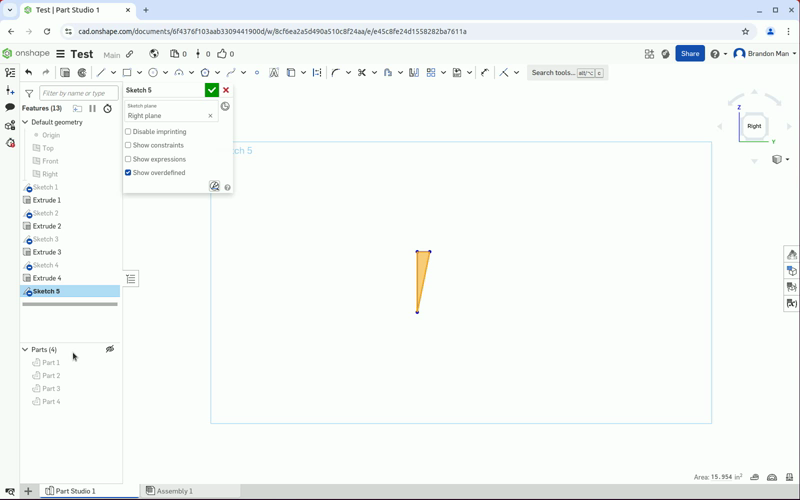
key(shift+e)
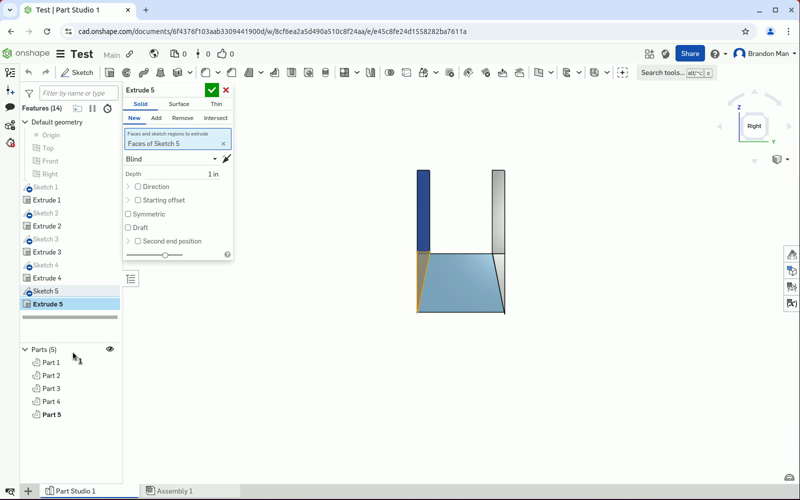
mouse_move(143, 106)
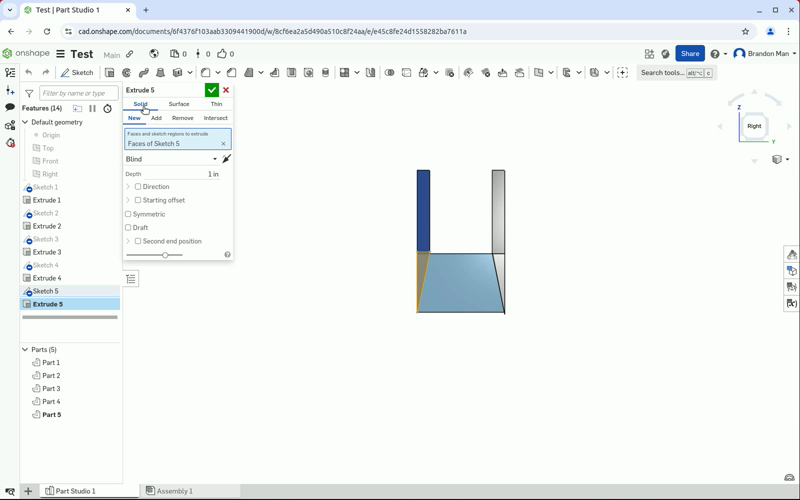
click(143, 106)
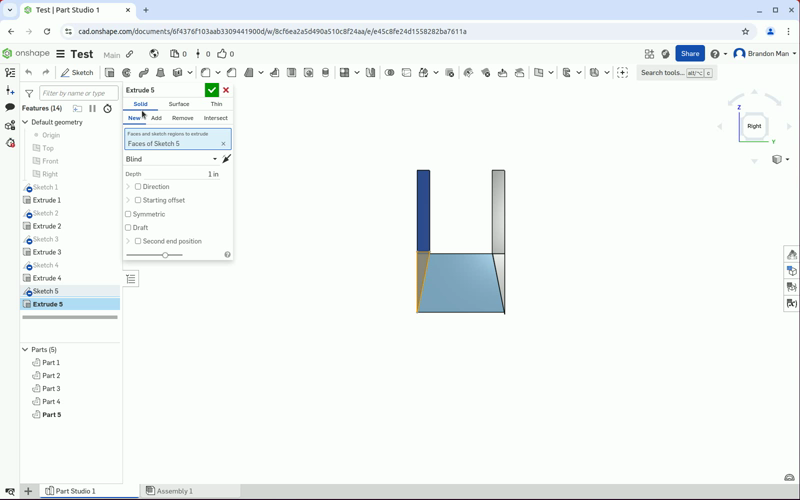
mouse_move(137, 120)
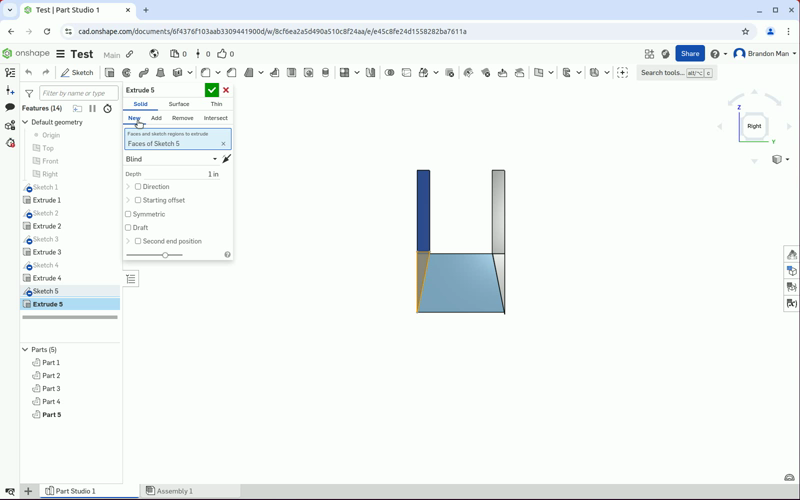
click(137, 120)
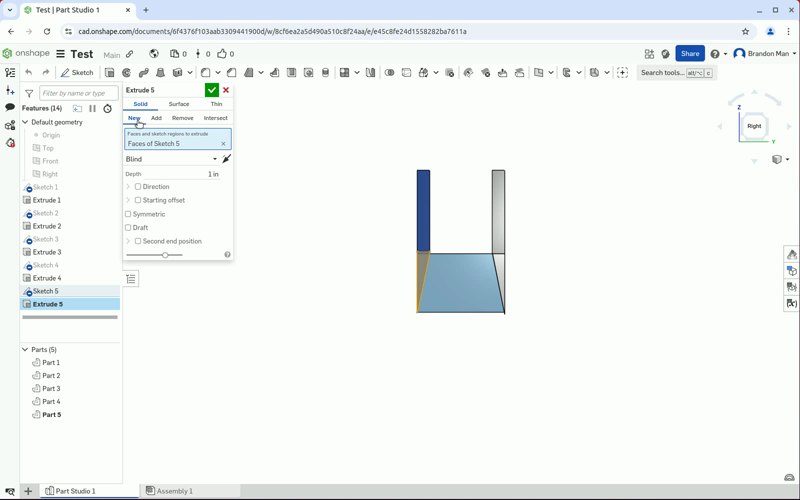
key(tab, 4)
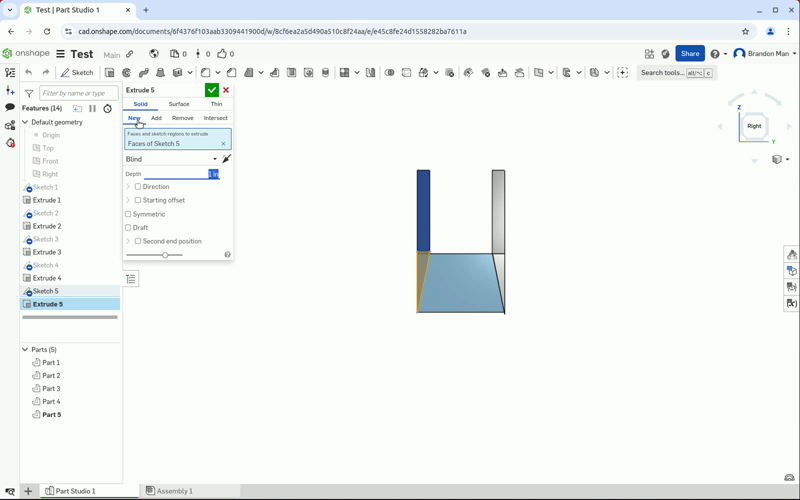
text(0.722)
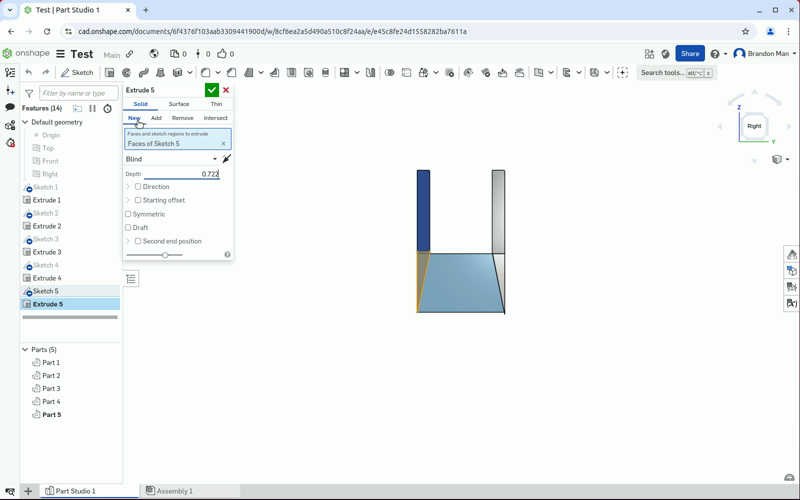
key(enter)
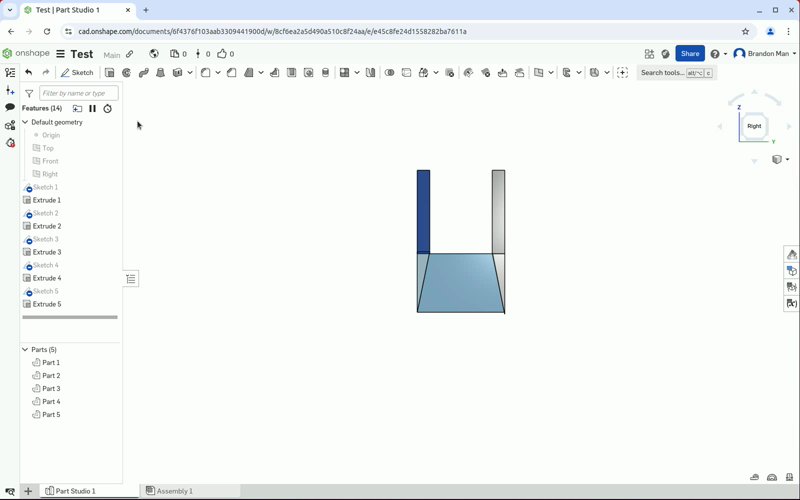
key(shift+h)
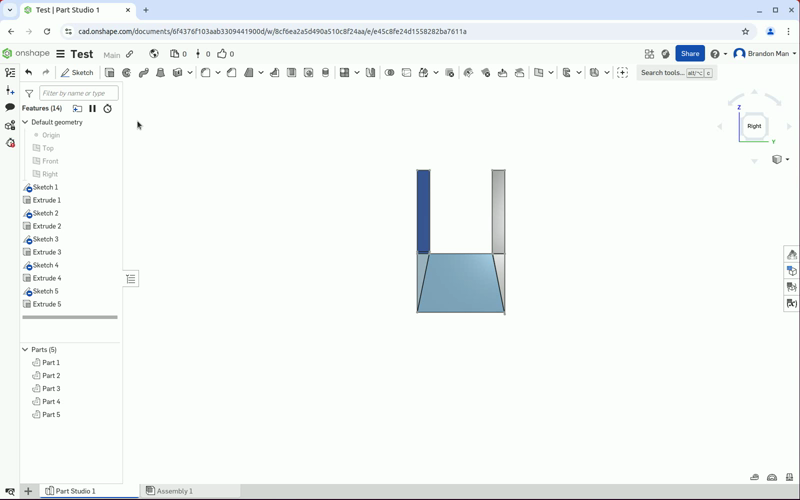
key(shift+h)
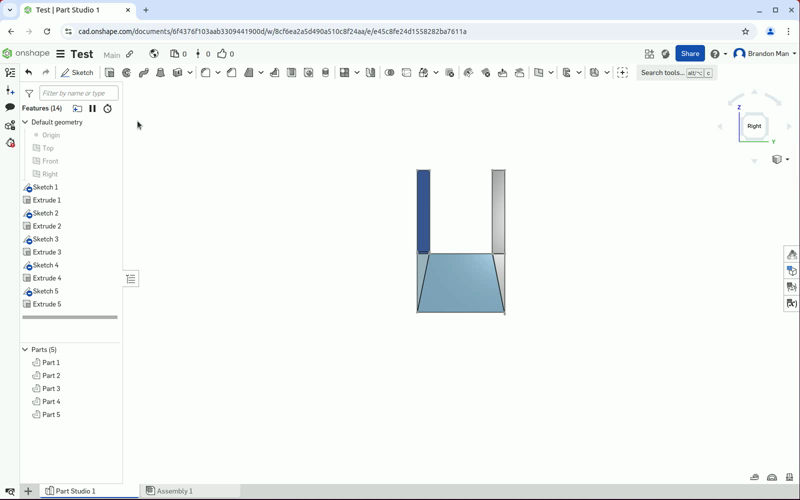
key(shift+7)
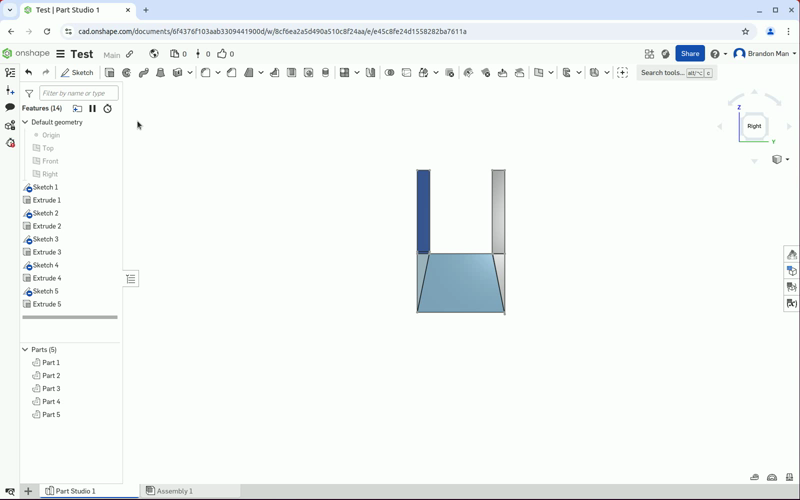
key(right, 2)
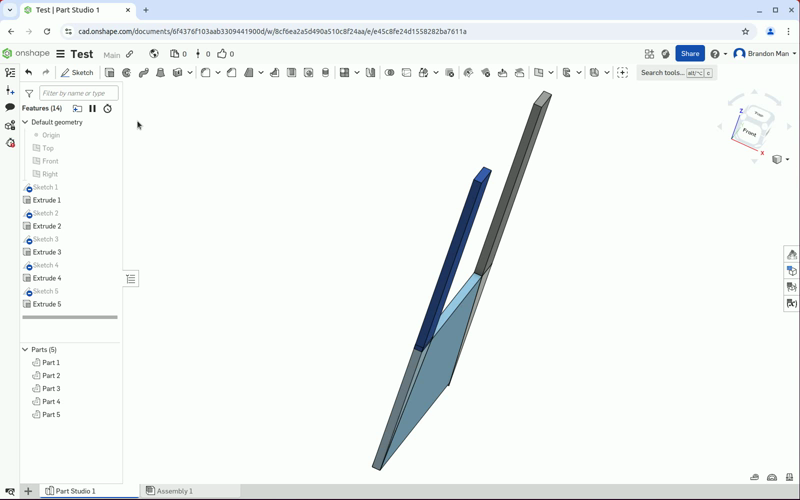
key(down, 2)
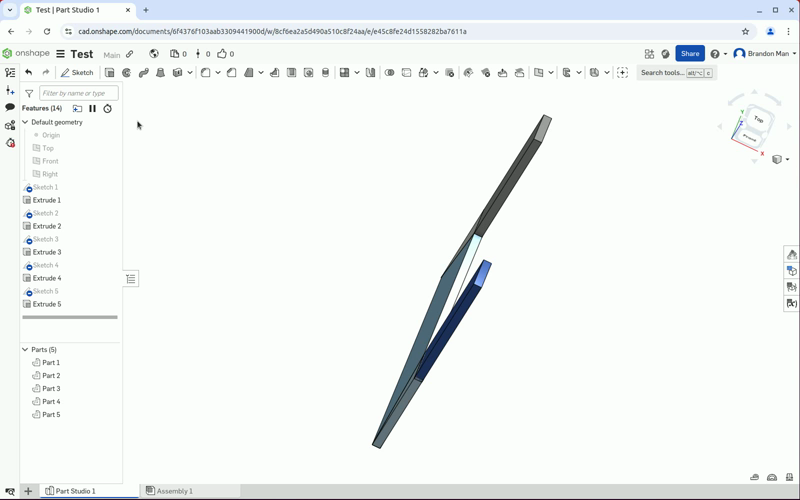
key(up, 2)
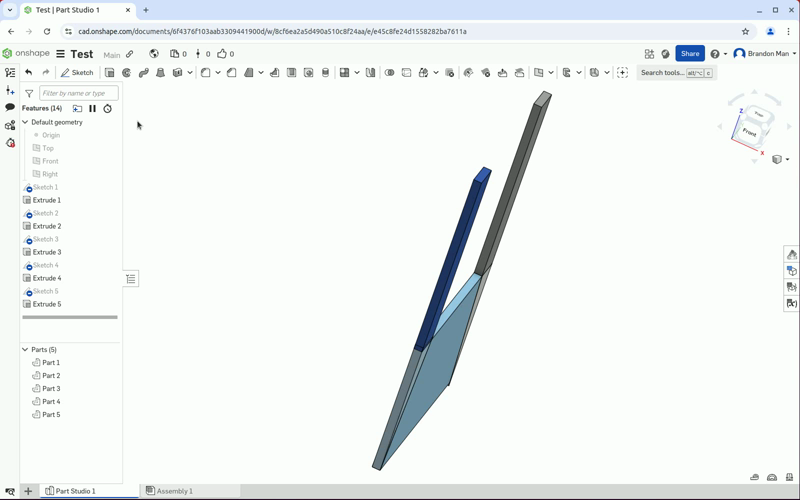
key(left, 2)
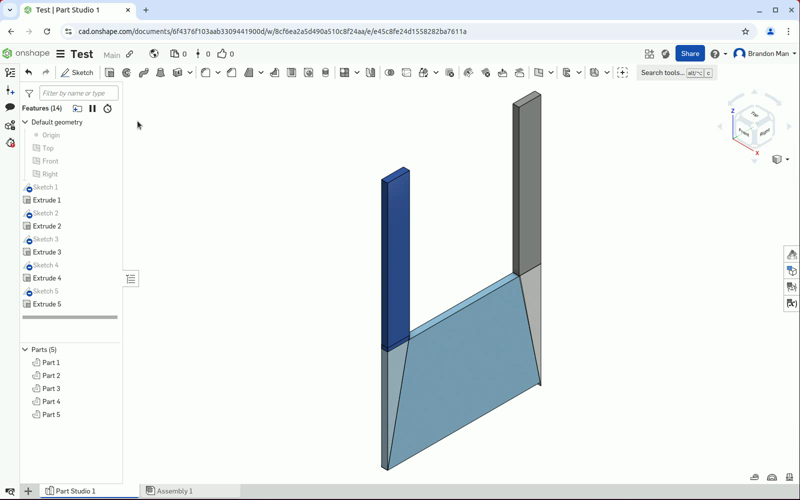
mouse_move(73, 189)
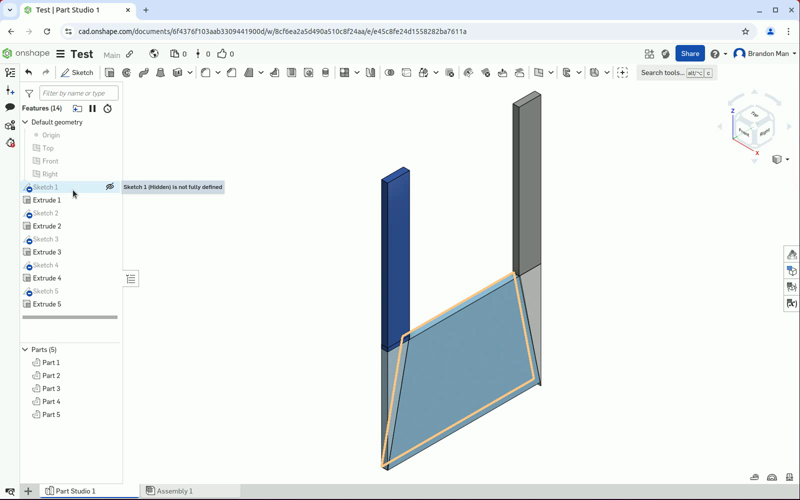
click(73, 189)